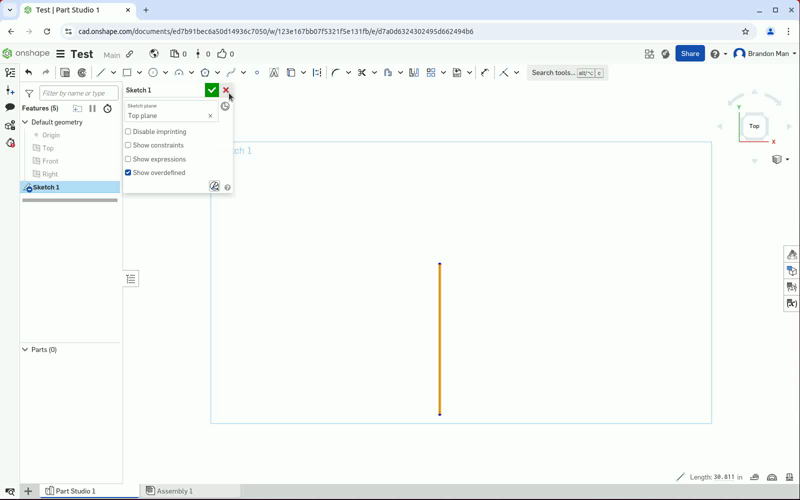
key(shift+h)
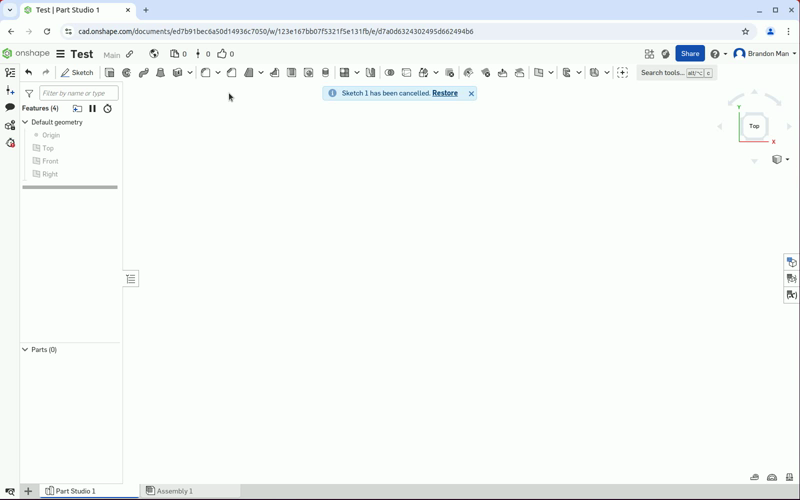
mouse_move(73, 352)
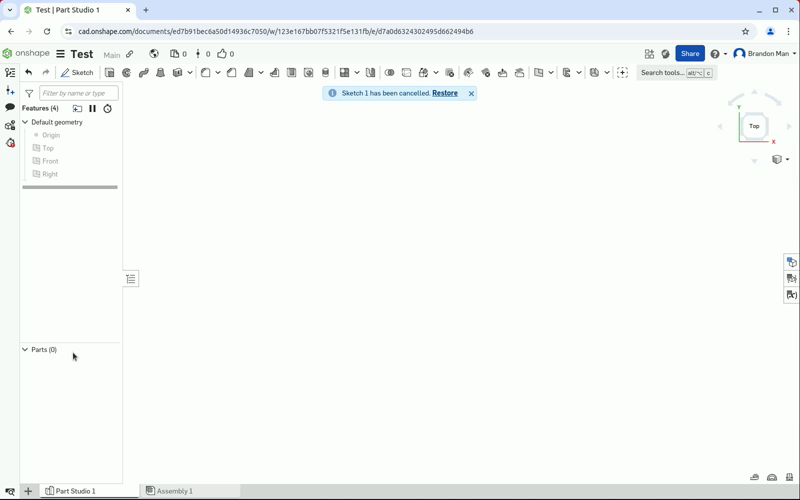
key(y)
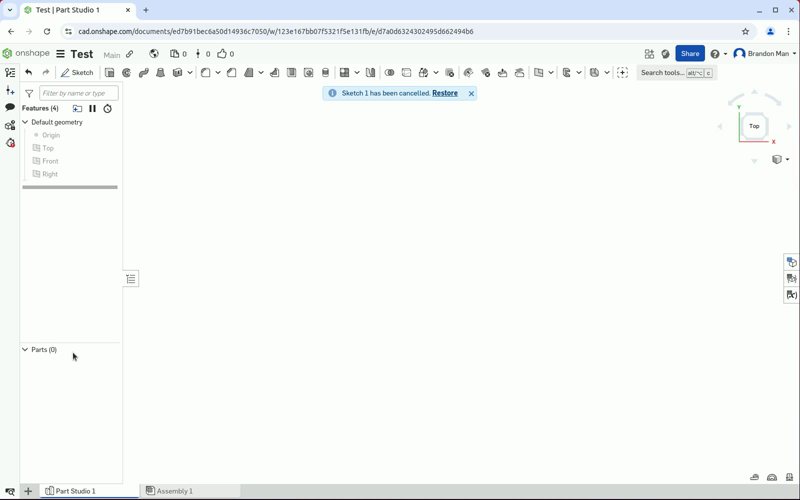
key(shift+p)
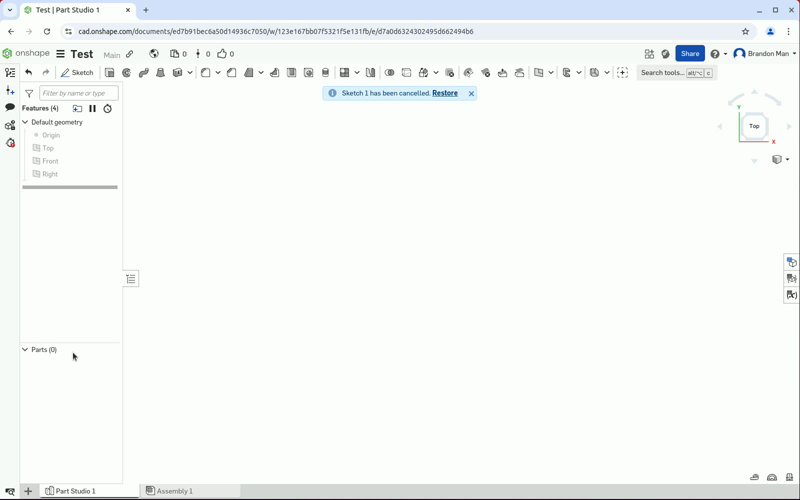
key(space)
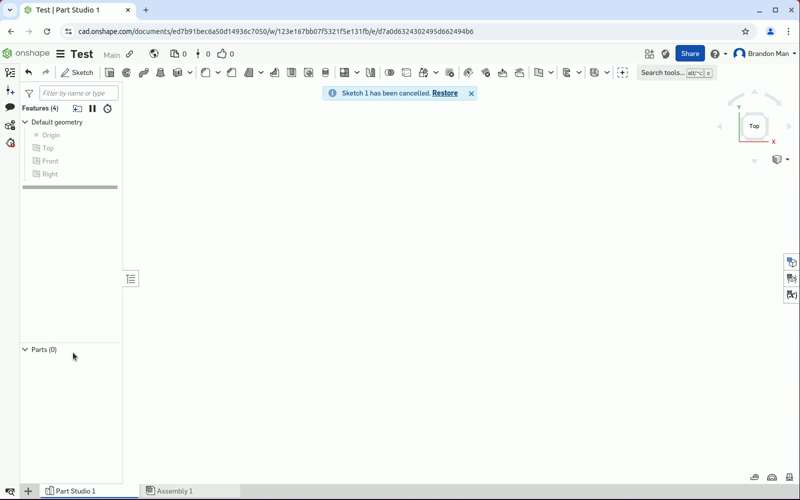
key_down(shift)
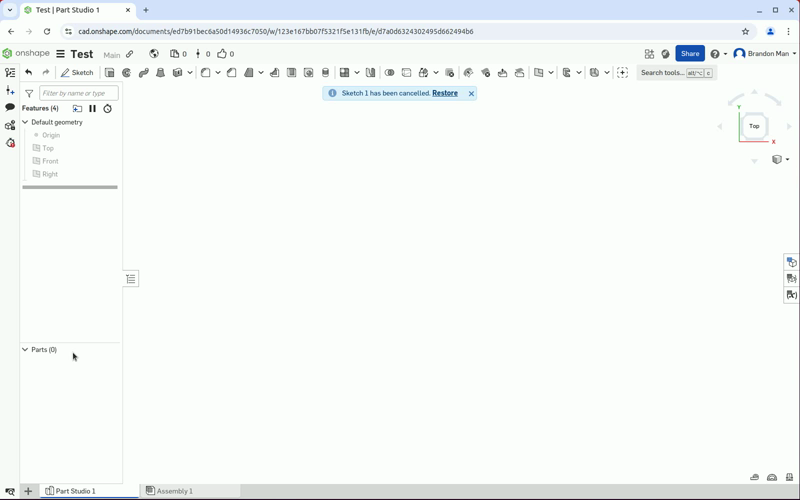
key(up)
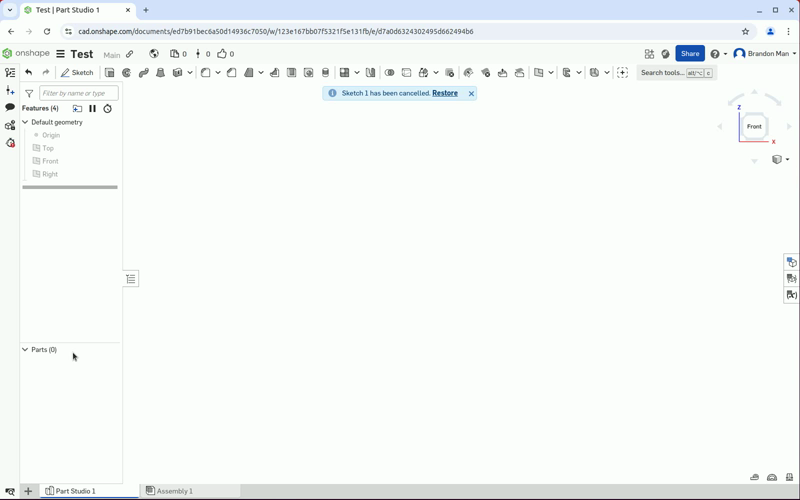
key_up(shift)
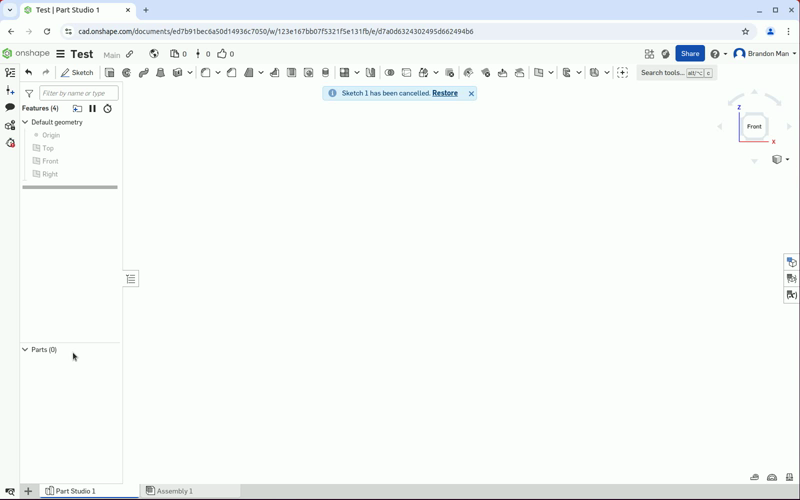
mouse_move(73, 352)
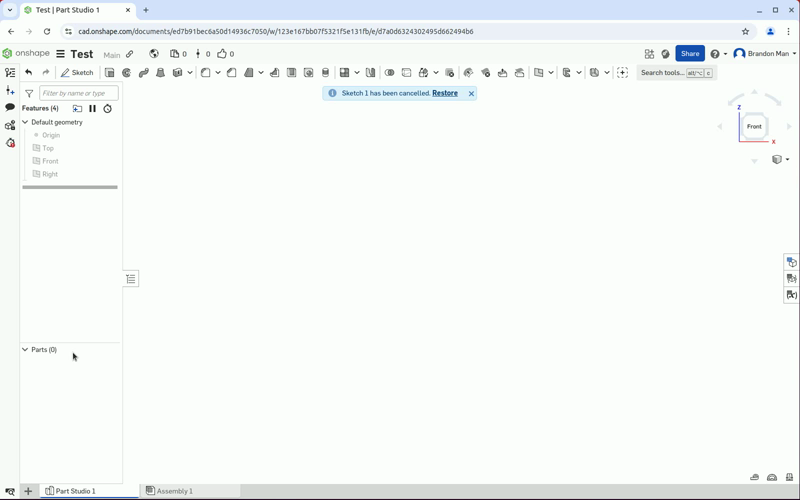
key(shift+y)
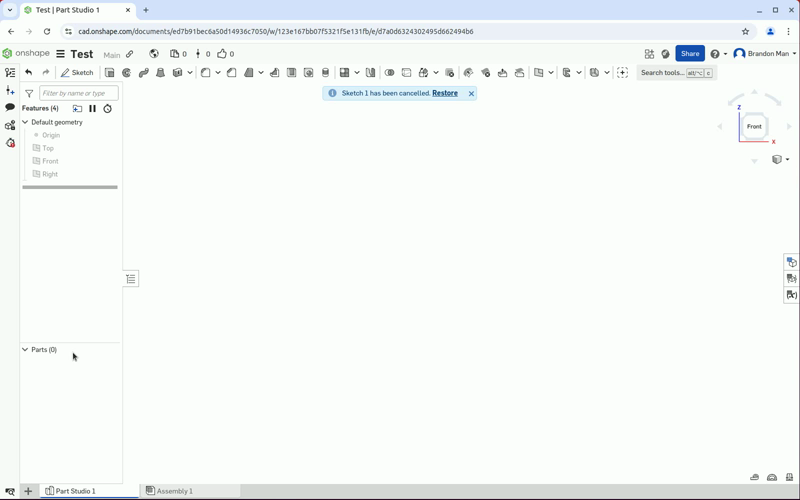
key(shift+s)
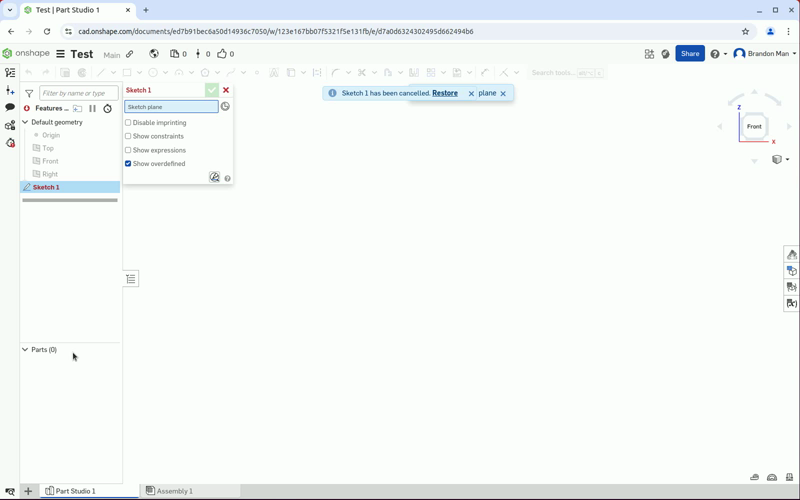
mouse_move(73, 163)
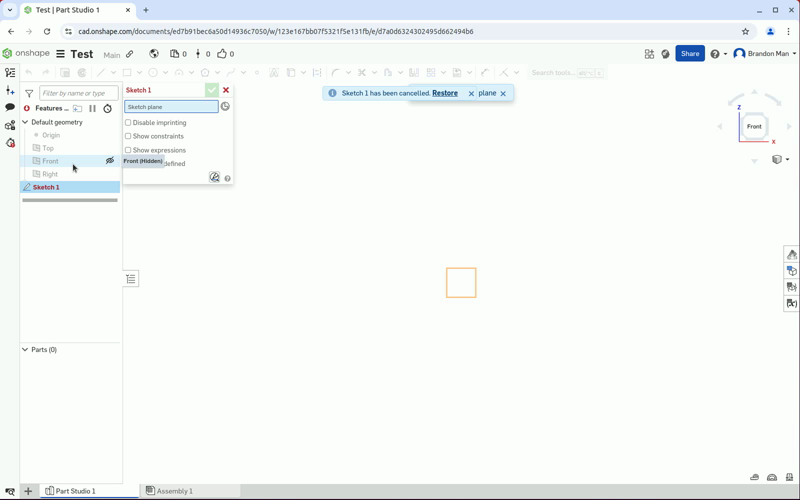
click(73, 163)
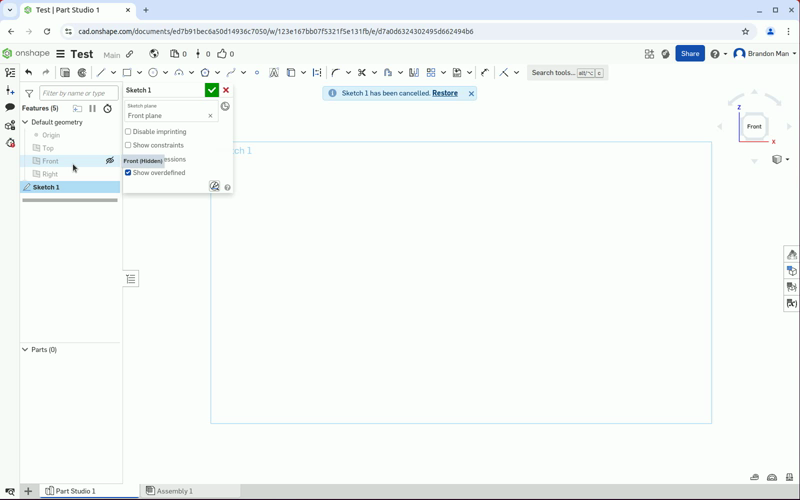
mouse_move(73, 352)
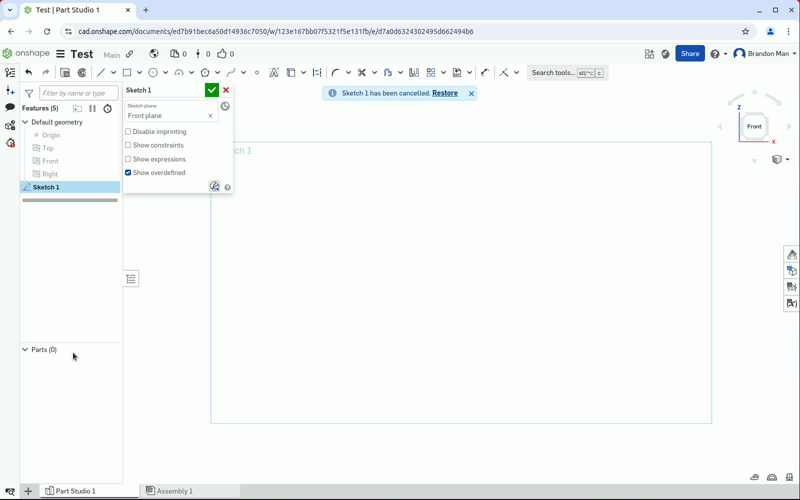
key(y)
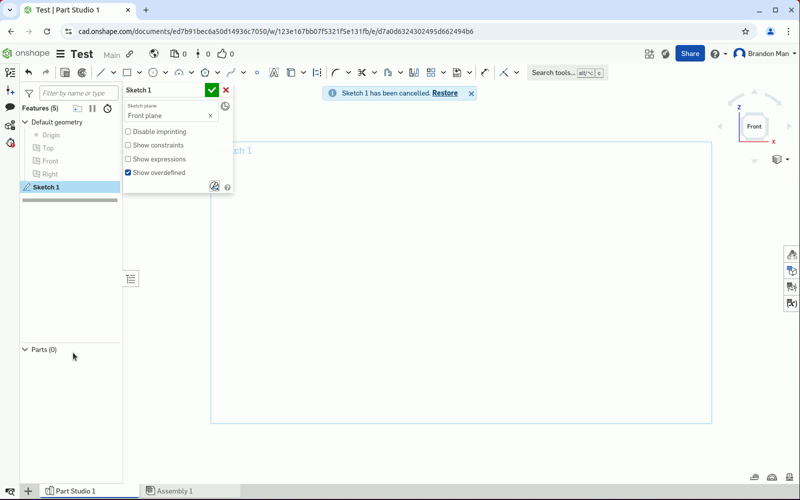
key(l)
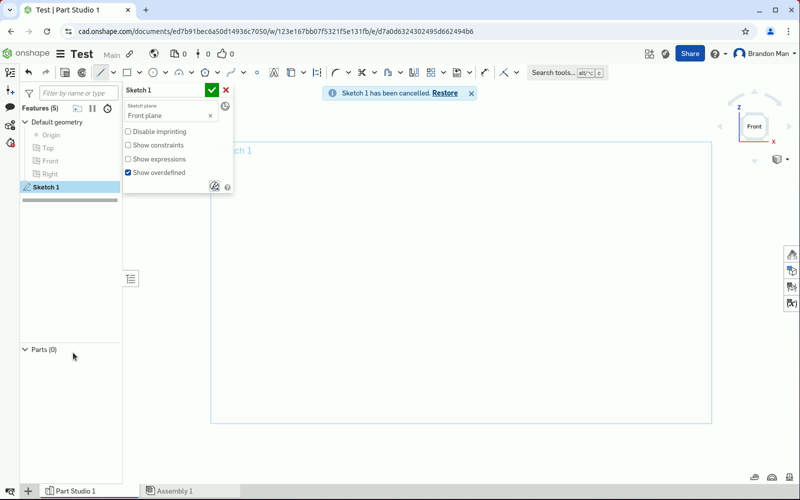
key_down(shift)
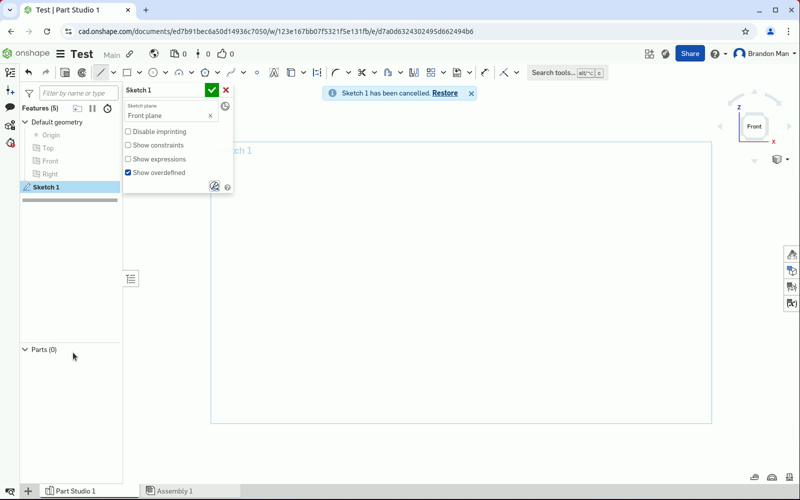
mouse_move(348, 280)
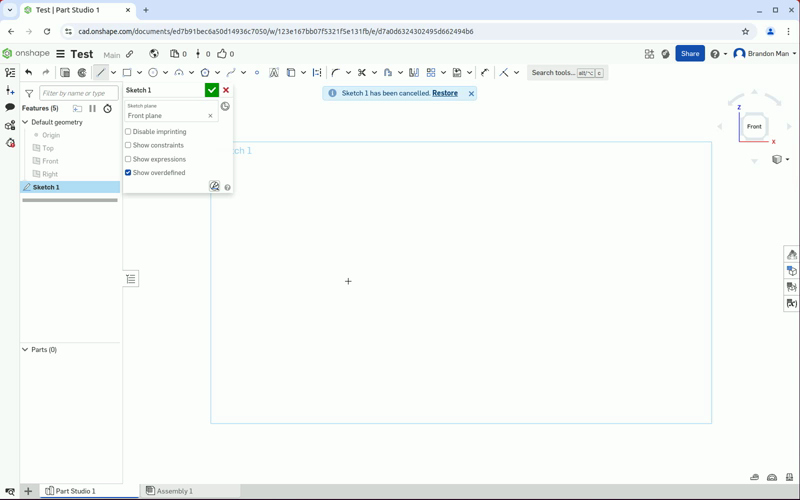
click(348, 280)
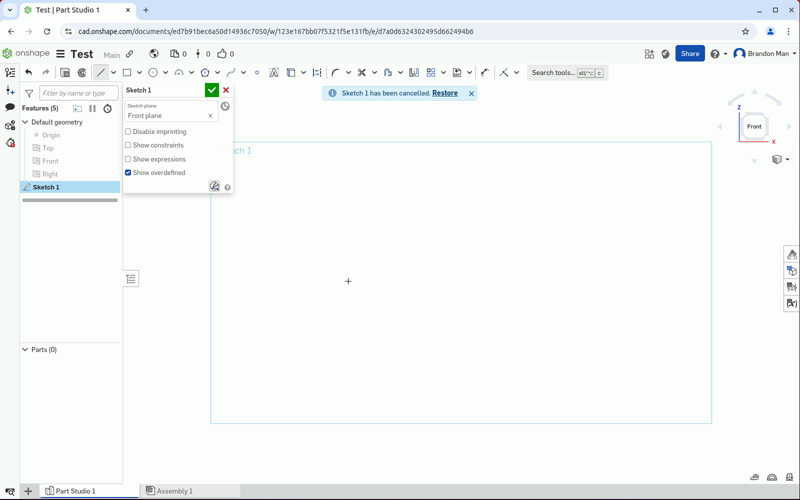
key_up(shift)
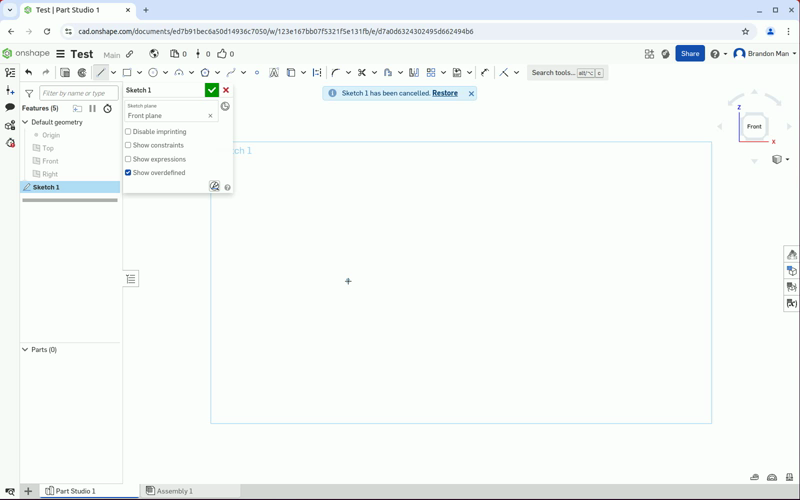
key_down(shift)
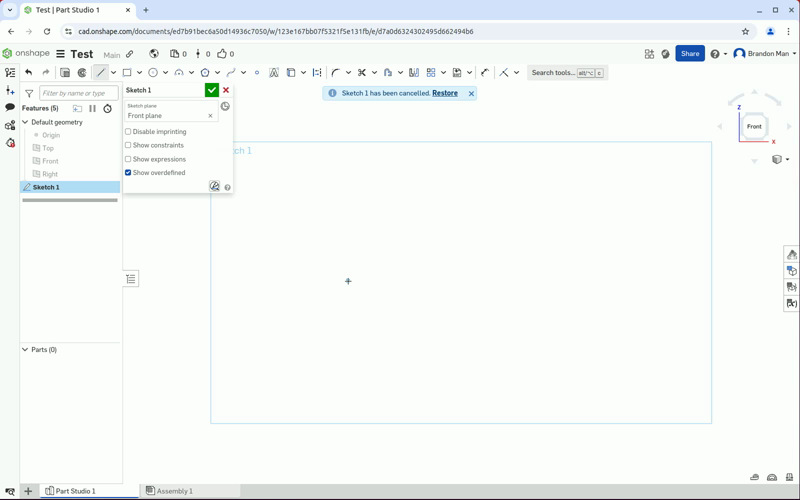
mouse_move(442, 280)
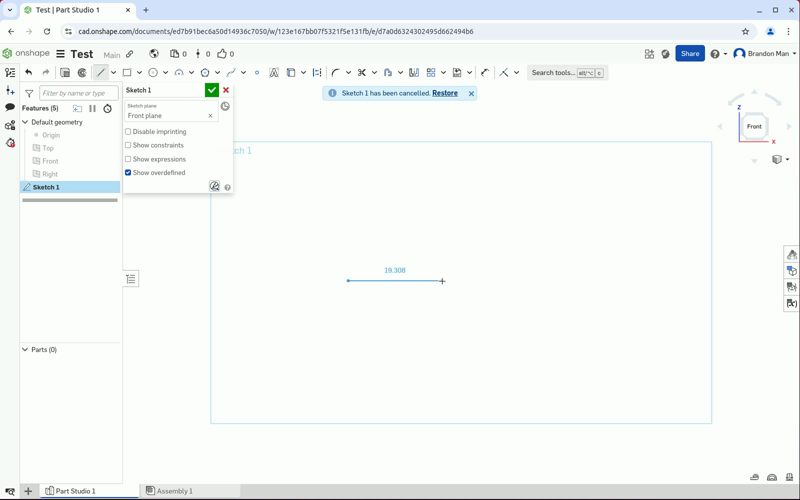
click(442, 280)
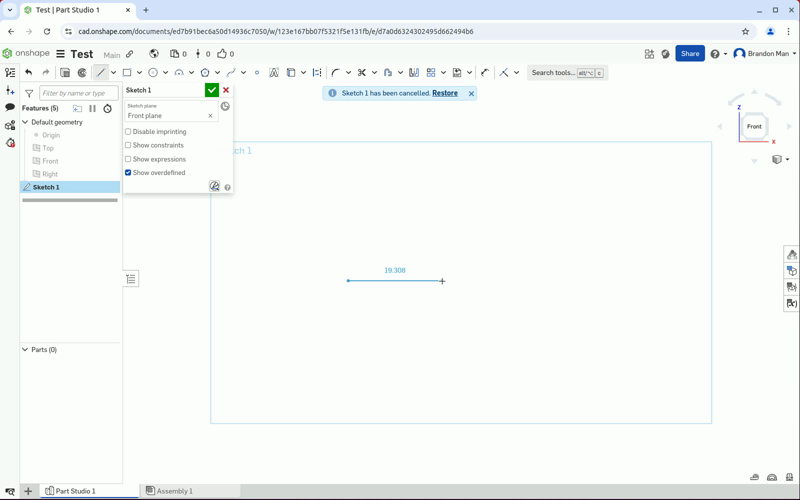
key_up(shift)
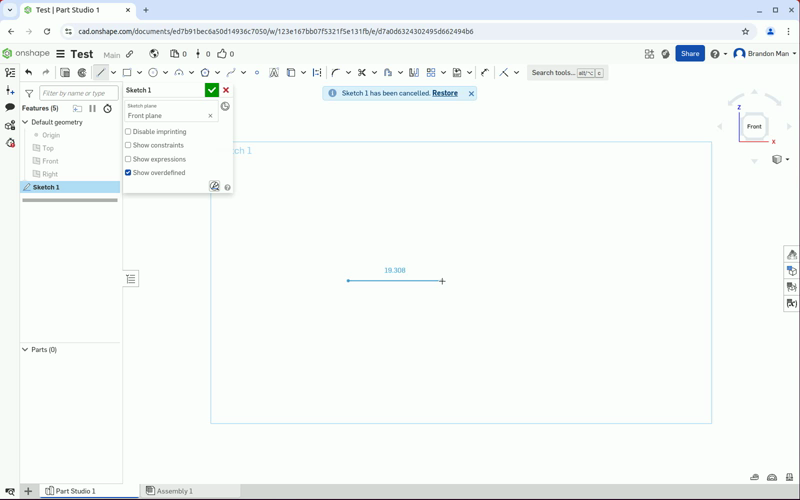
key_down(shift)
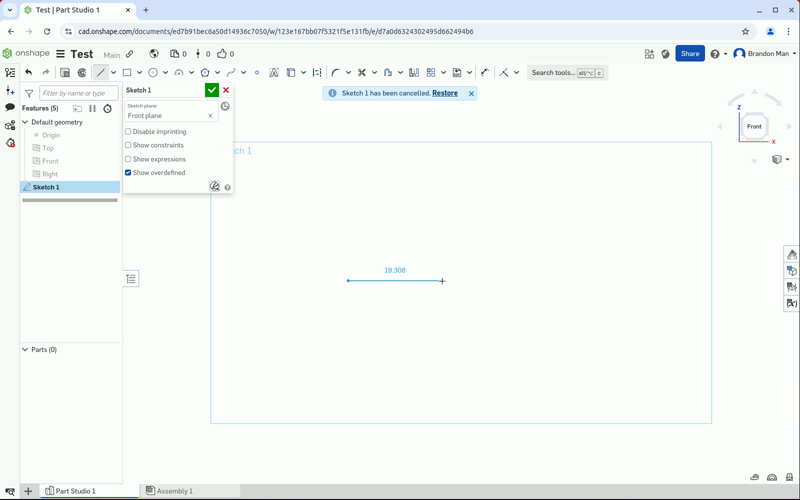
mouse_move(472, 280)
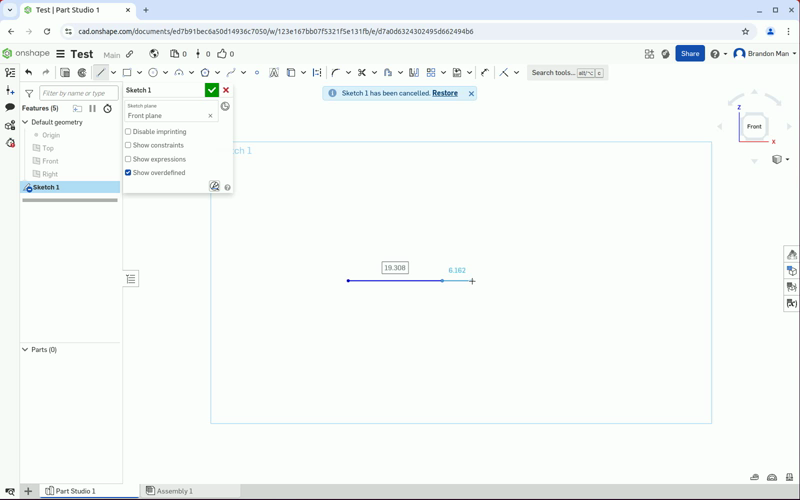
mouse_move(442, 272)
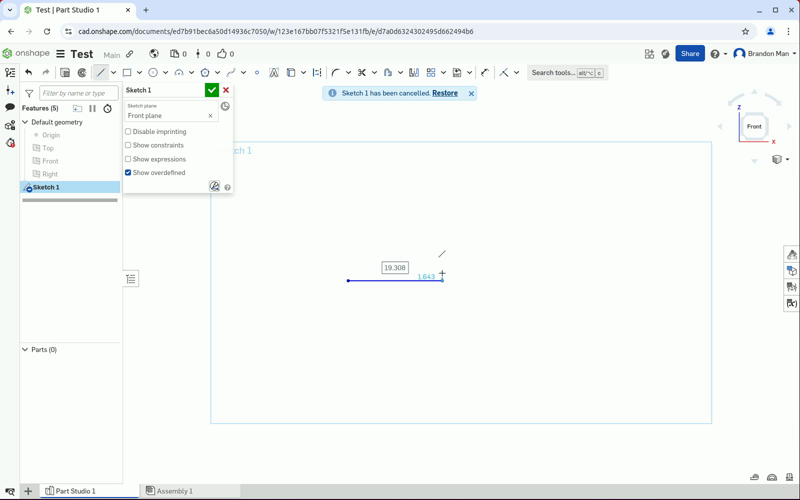
click(442, 272)
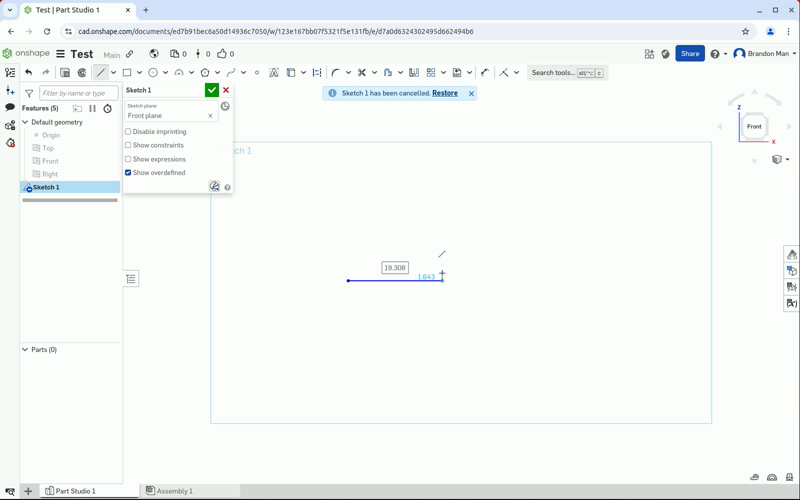
key_up(shift)
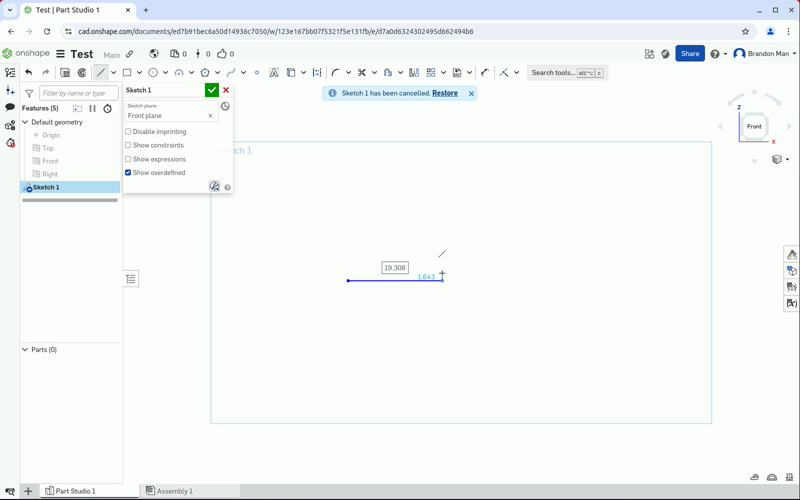
key_down(shift)
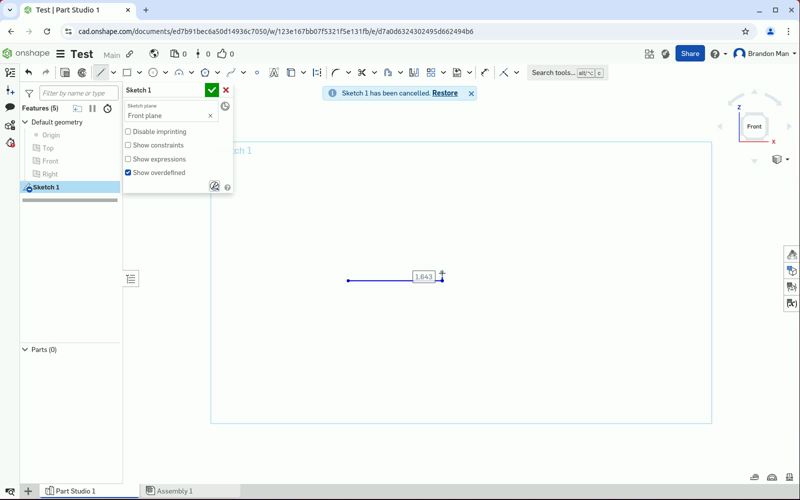
mouse_move(348, 272)
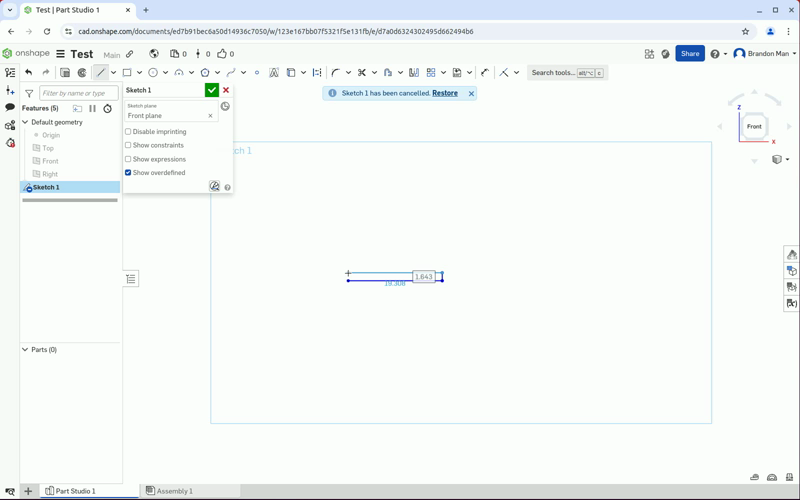
click(348, 272)
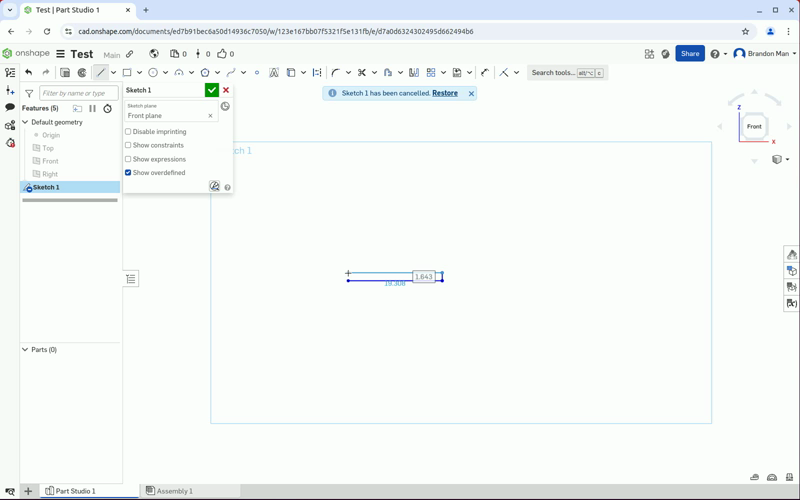
key_up(shift)
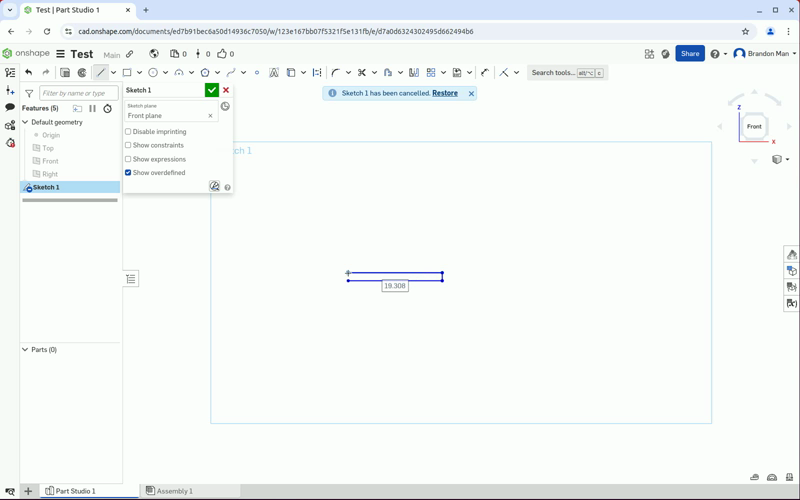
mouse_move(378, 272)
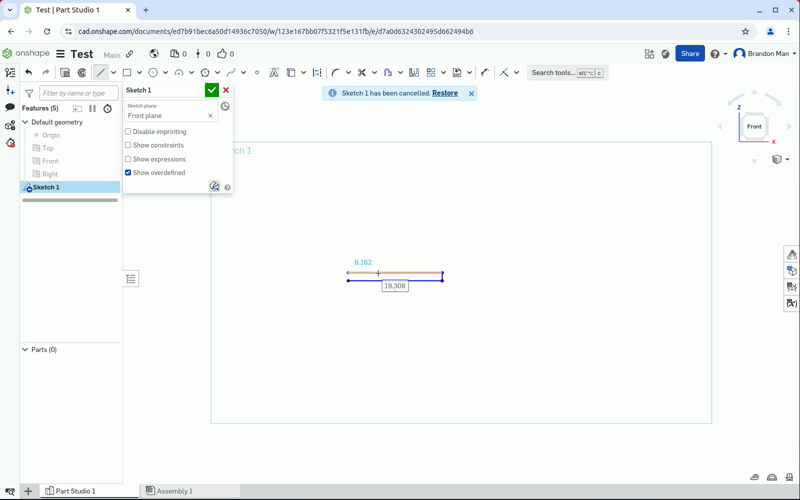
key_down(shift)
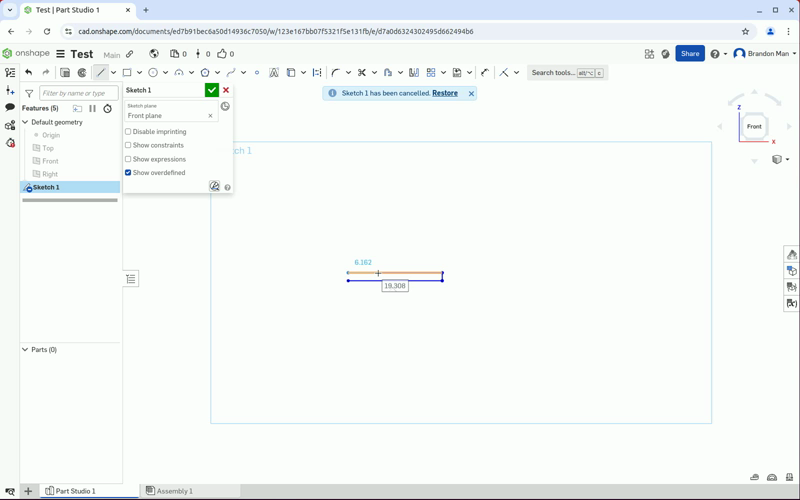
mouse_move(348, 280)
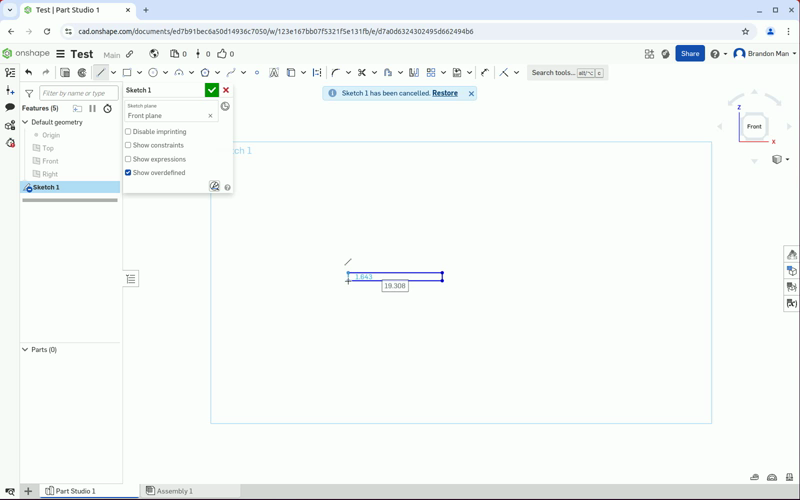
key_up(shift)
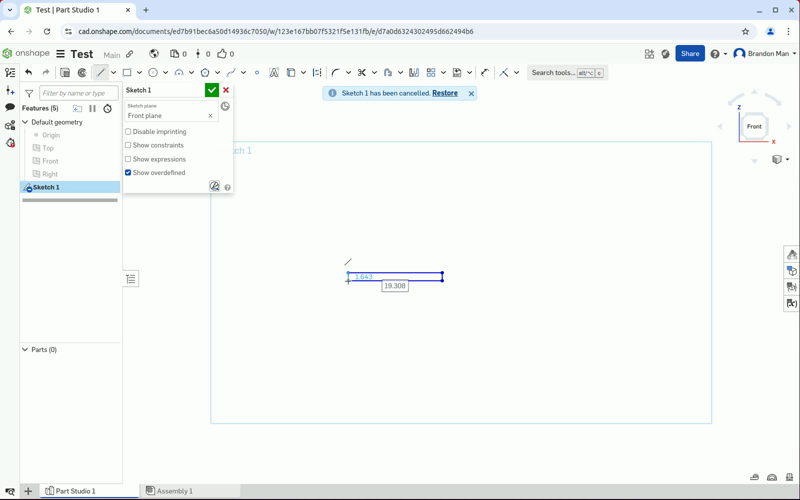
click(348, 280)
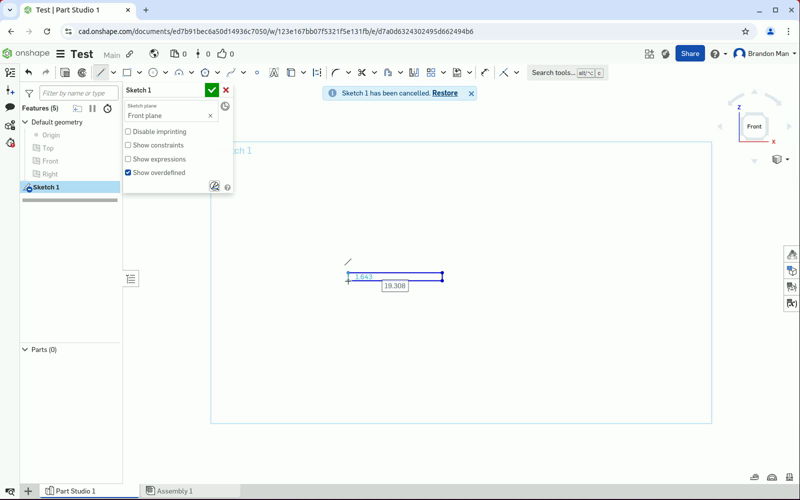
key(esc)
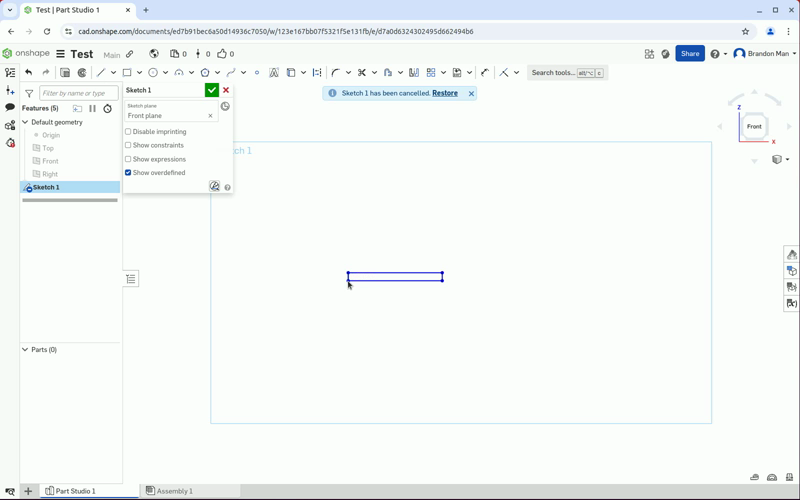
mouse_move(357, 275)
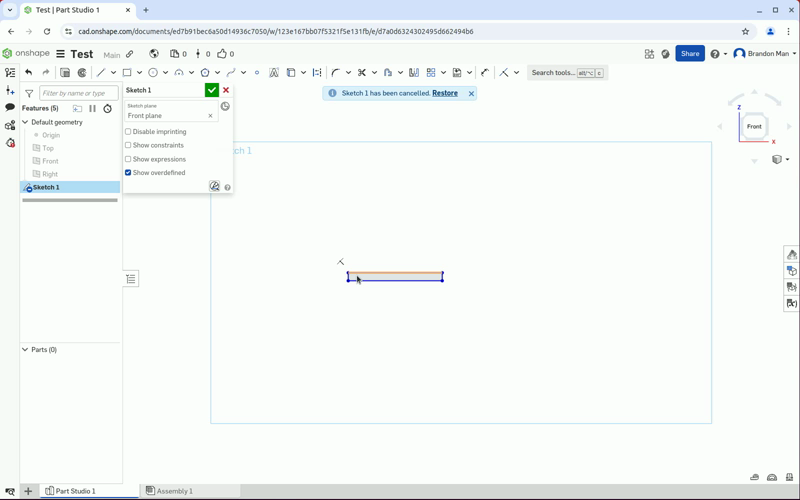
scroll(6)
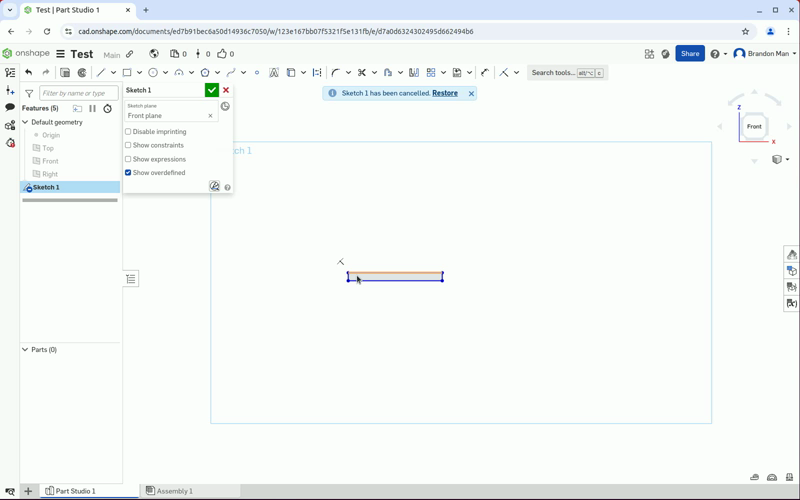
scroll(6)
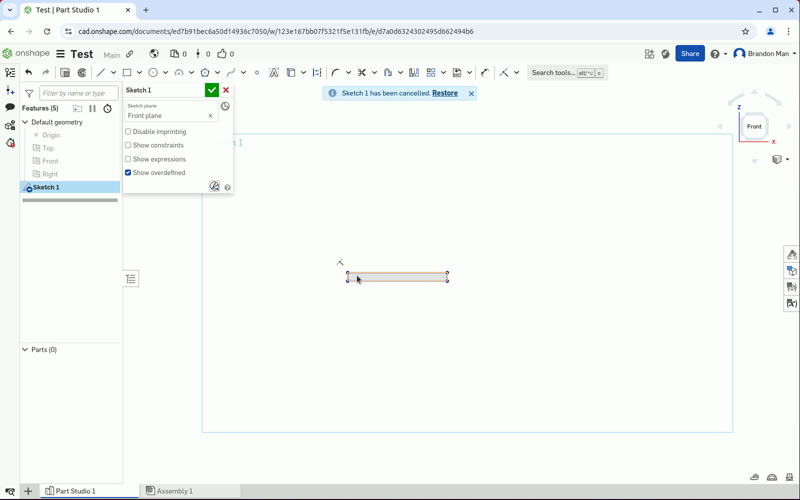
scroll(6)
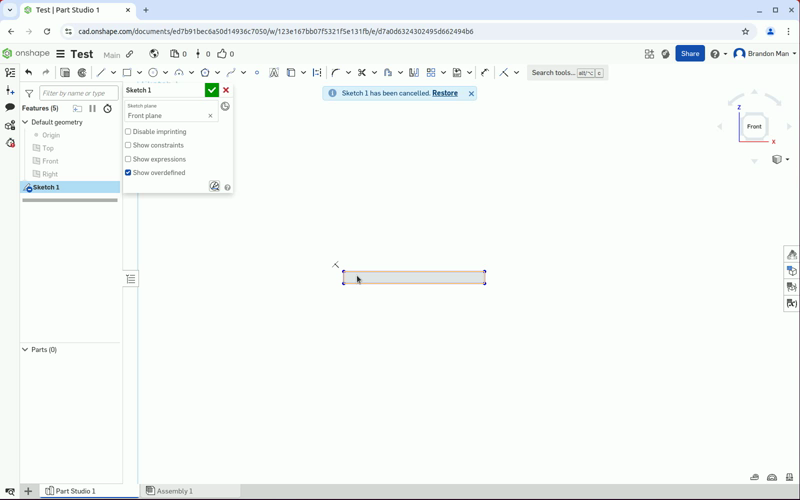
scroll(6)
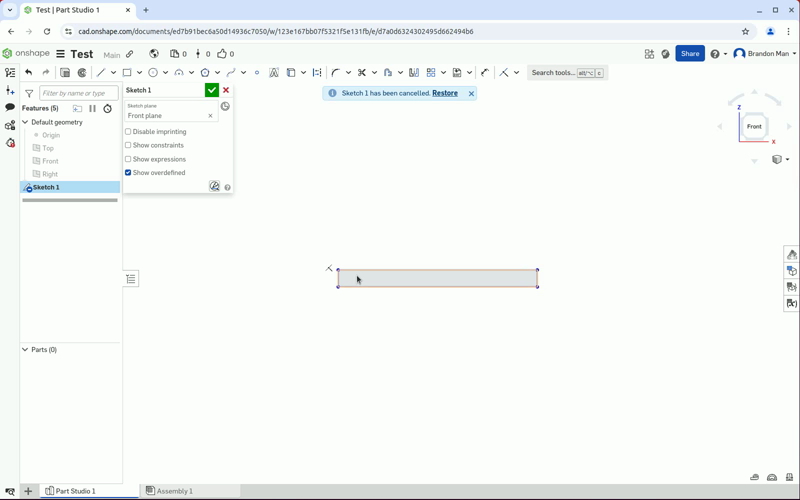
scroll(6)
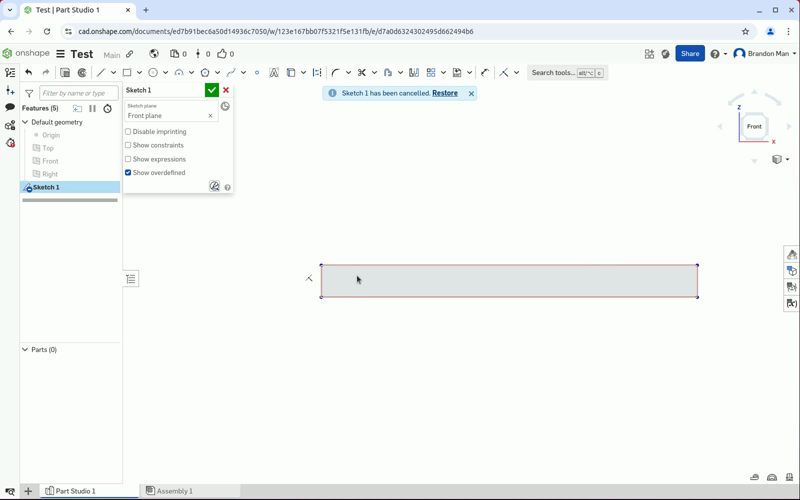
scroll(6)
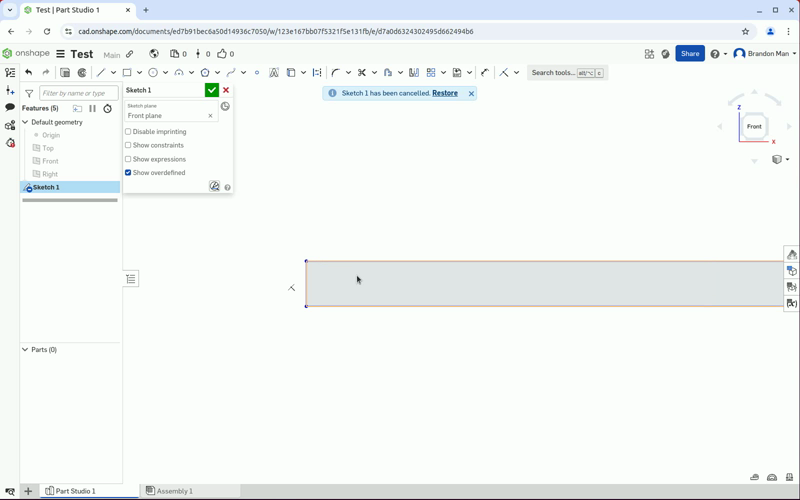
scroll(6)
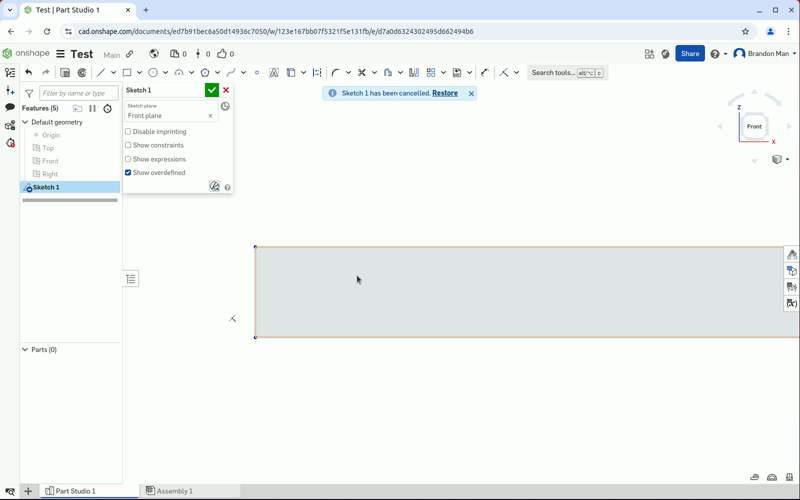
click(357, 275)
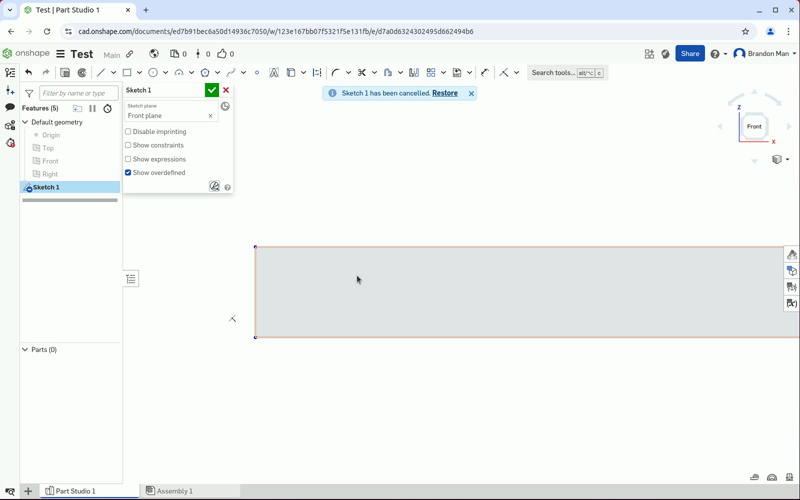
scroll(-6)
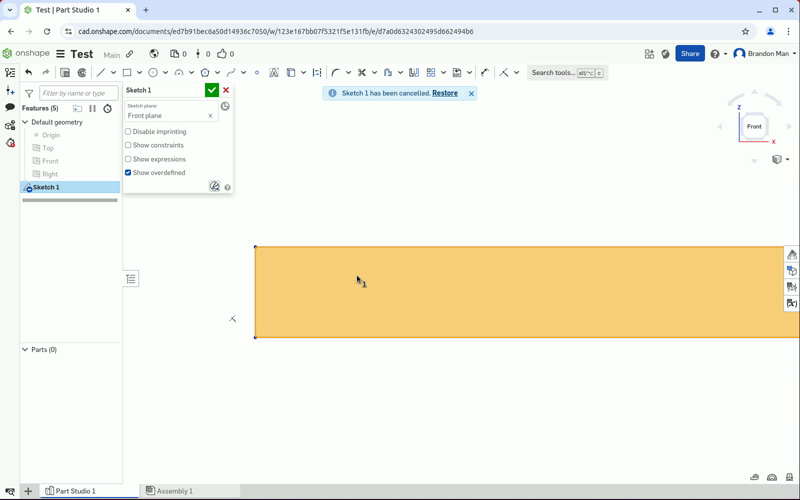
scroll(-6)
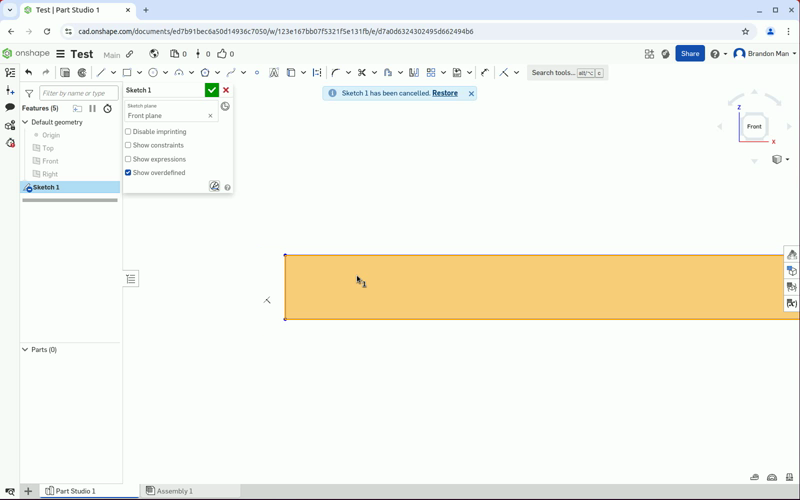
scroll(-6)
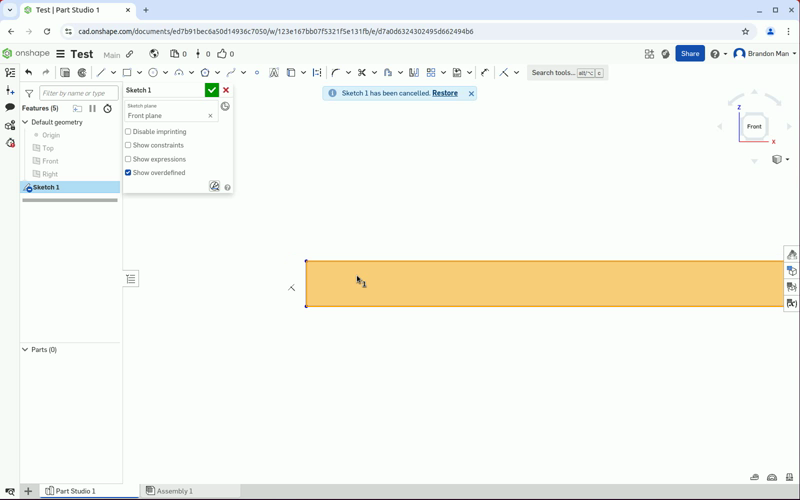
scroll(-6)
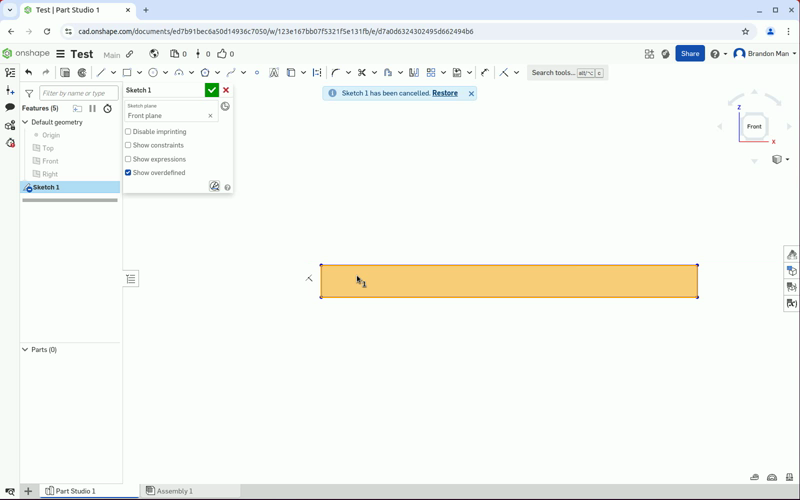
scroll(-6)
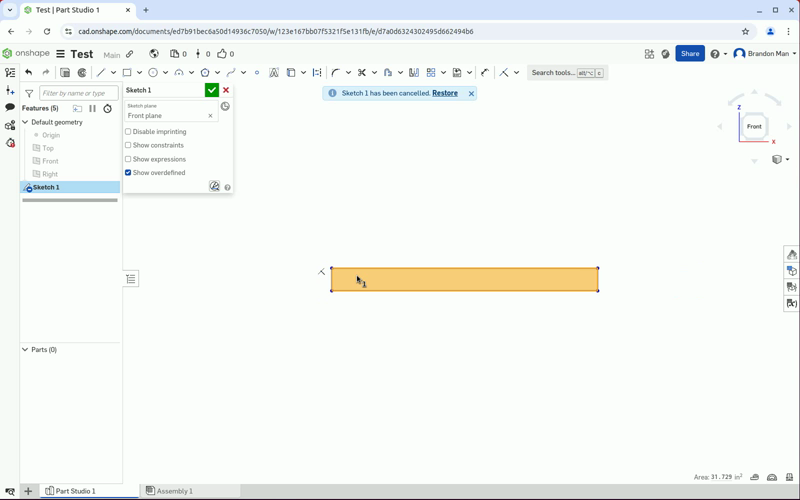
scroll(-6)
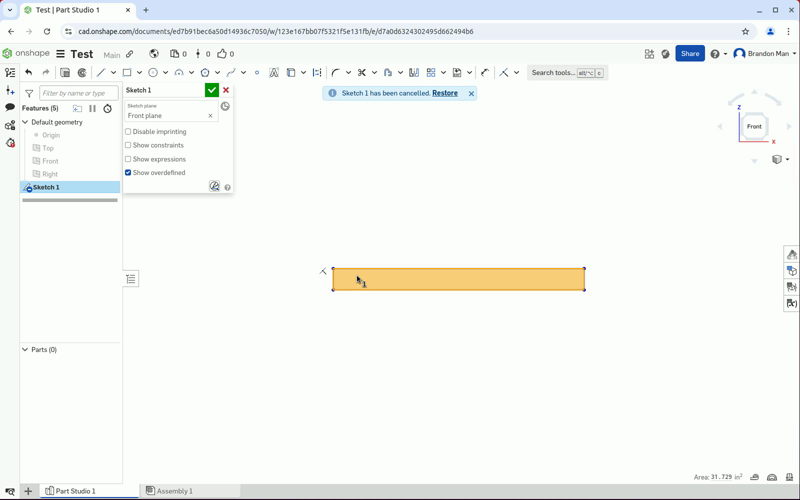
scroll(-6)
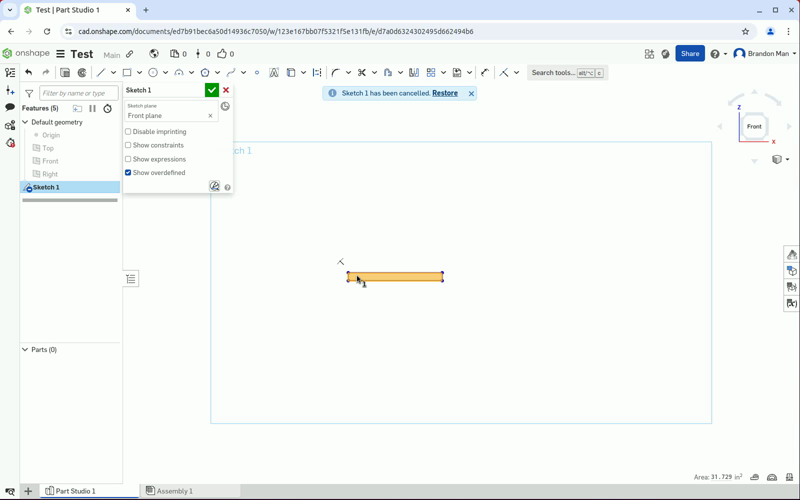
mouse_move(73, 352)
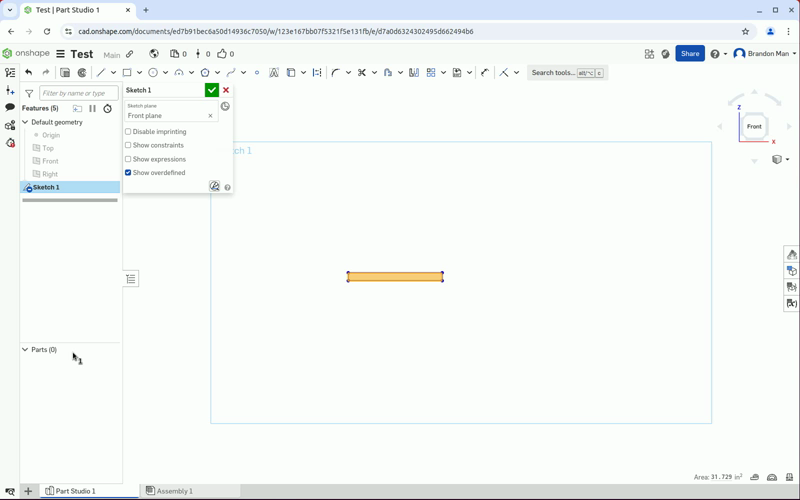
key(shift+y)
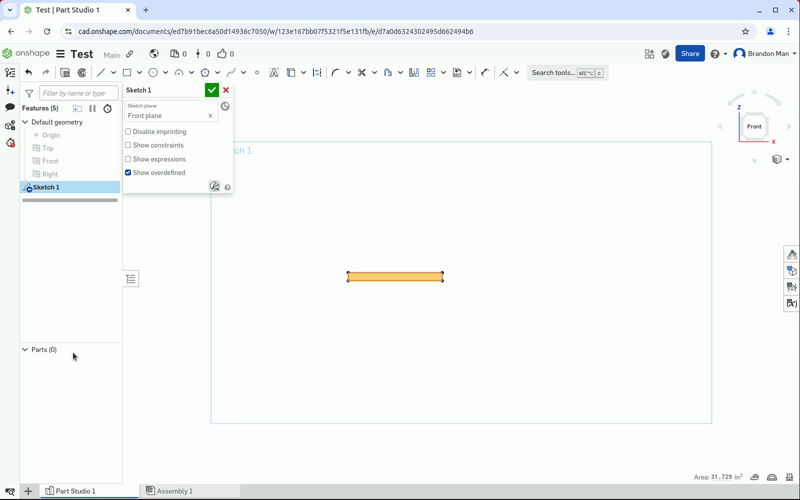
key(shift+e)
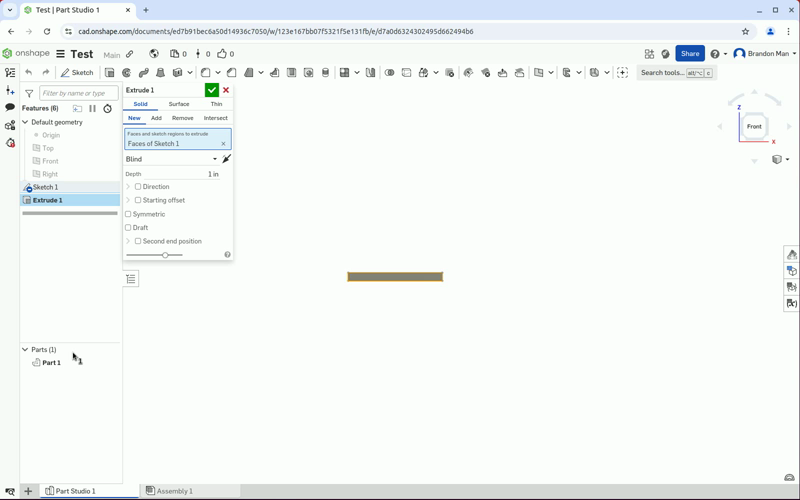
mouse_move(143, 106)
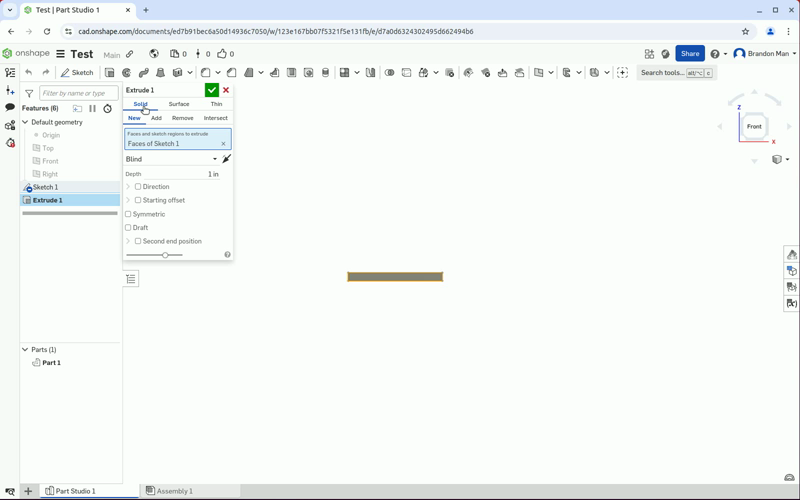
click(143, 106)
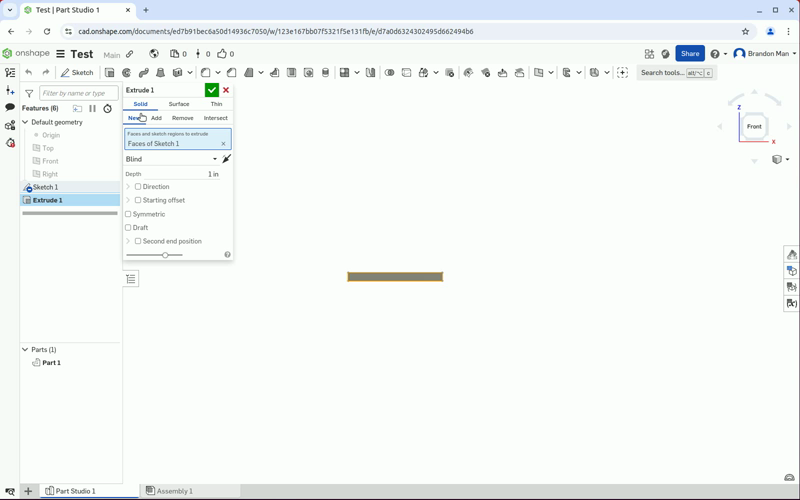
mouse_move(137, 120)
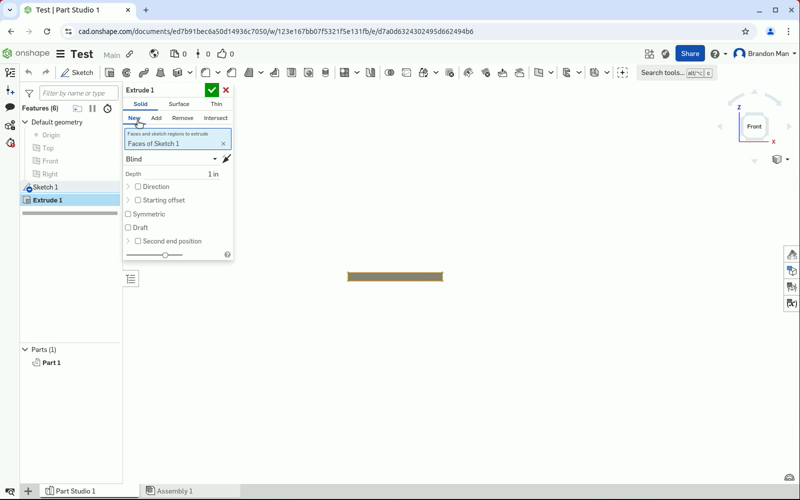
click(137, 120)
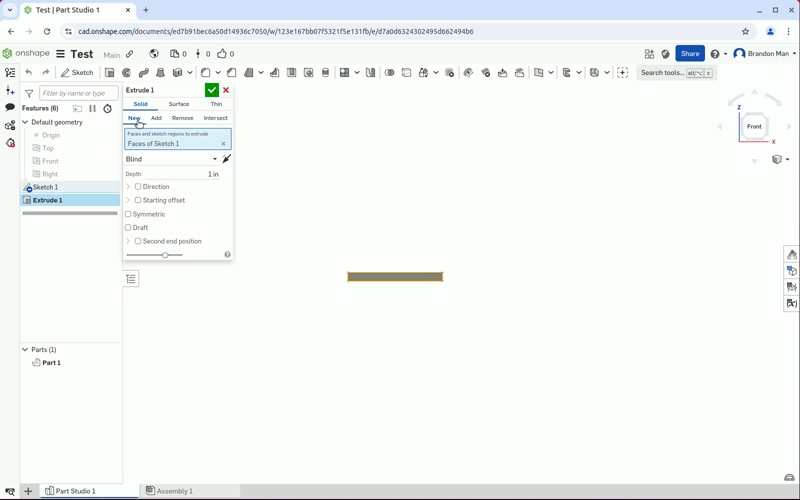
key(tab, 4)
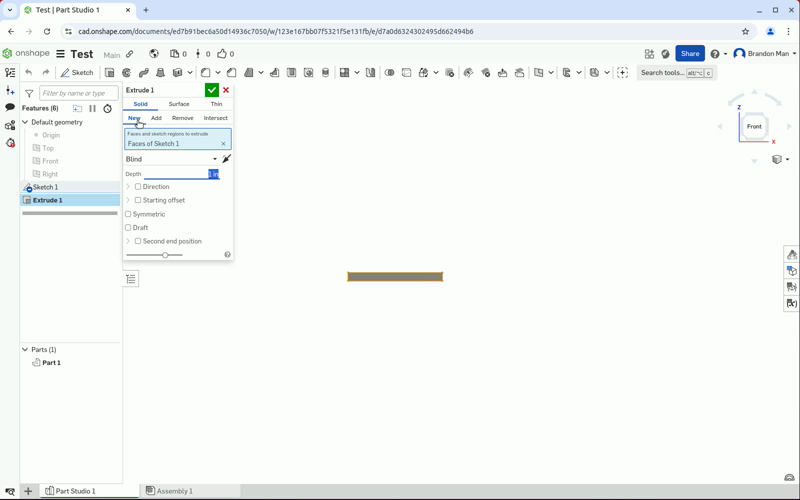
text(19.979)
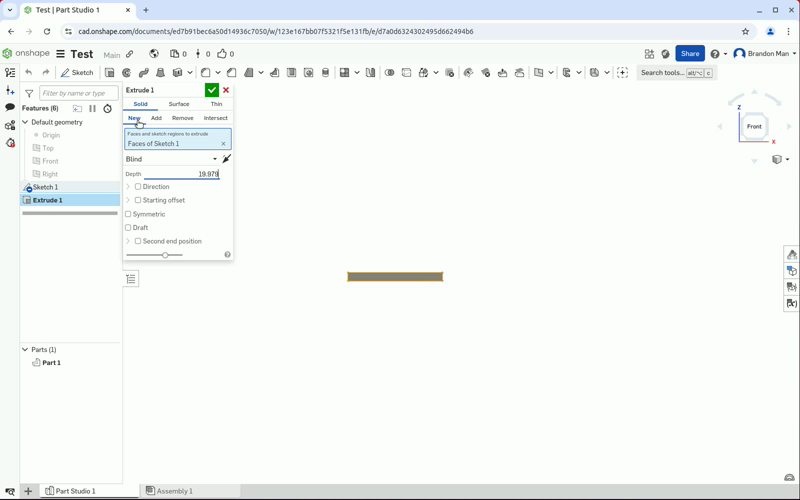
key(enter)
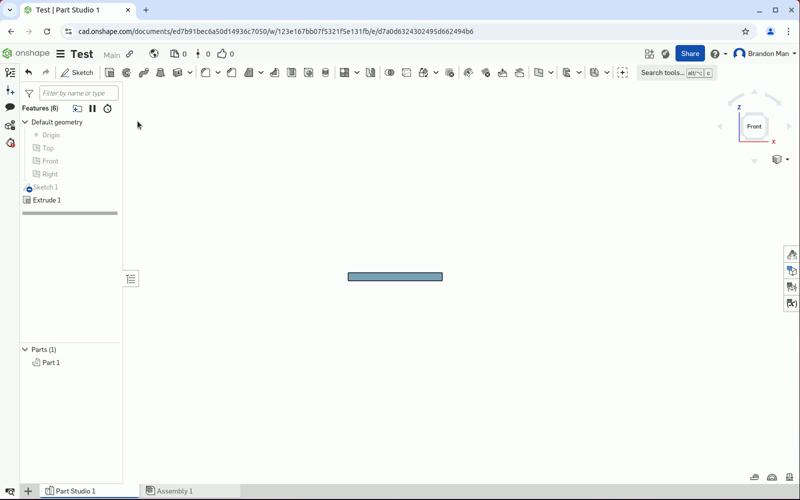
key(shift+h)
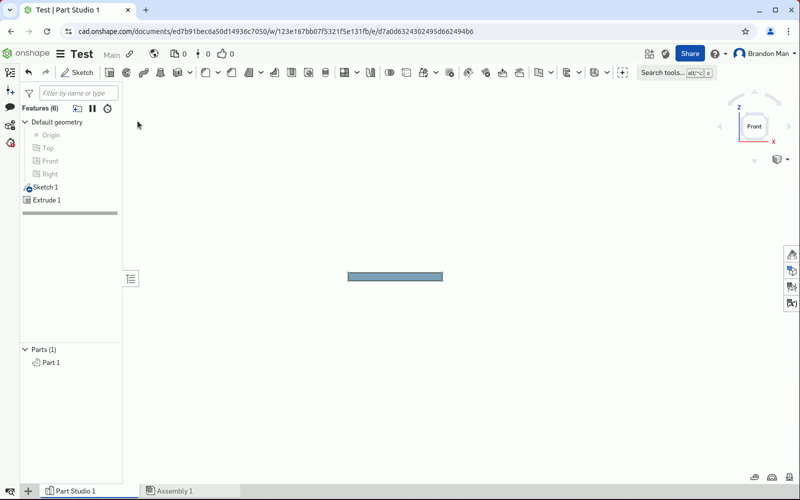
key(shift+h)
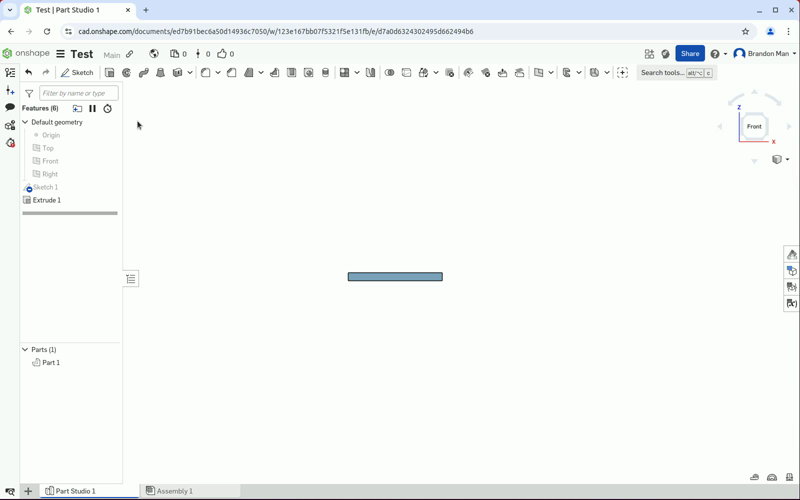
mouse_move(73, 189)
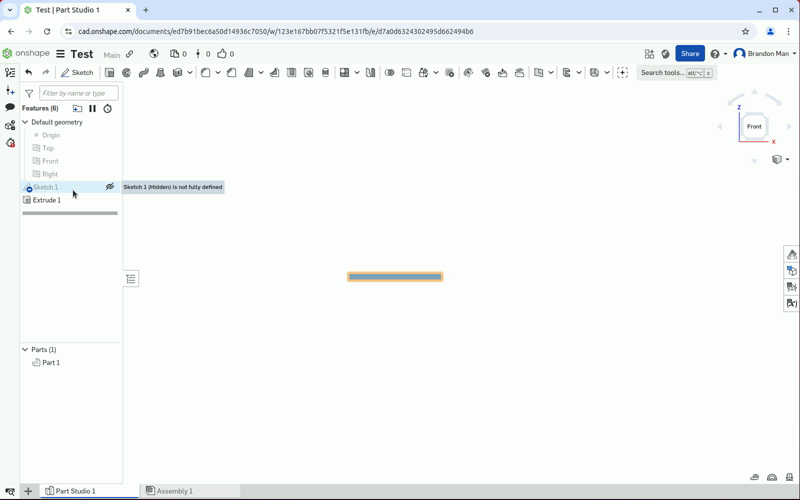
click(73, 189)
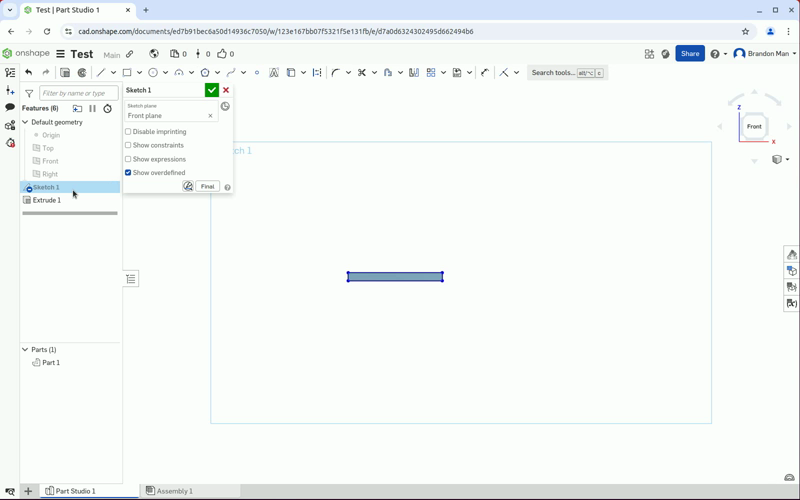
mouse_move(229, 92)
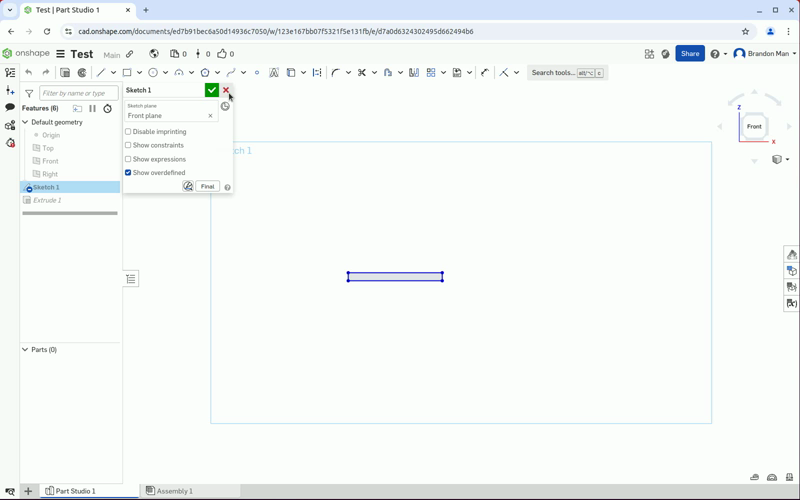
click(229, 92)
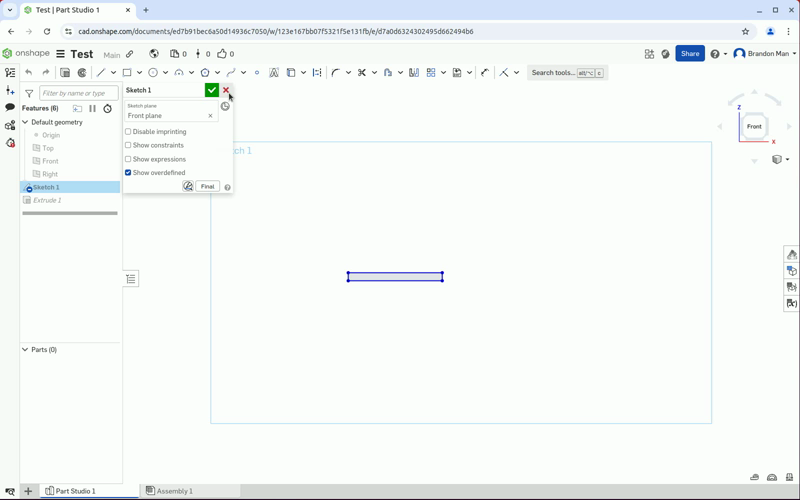
key(shift+s)
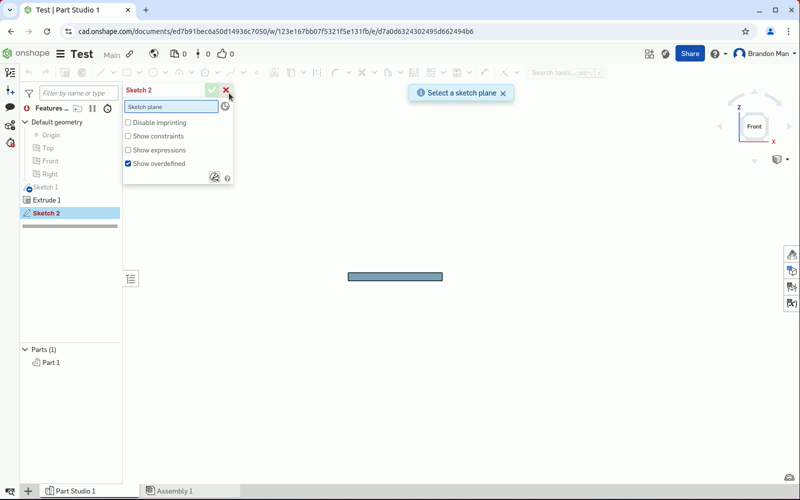
mouse_move(73, 163)
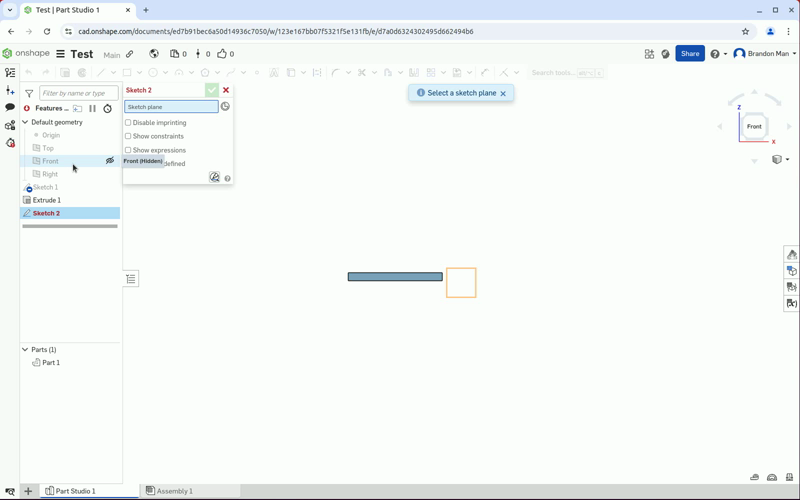
click(73, 163)
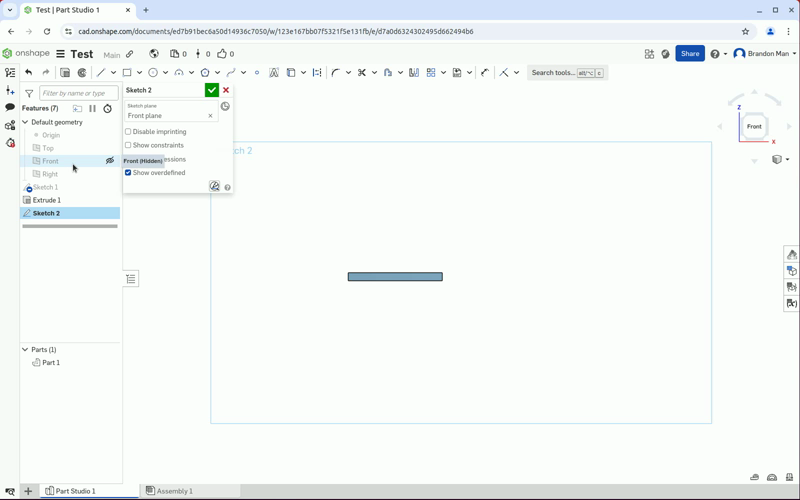
mouse_move(73, 352)
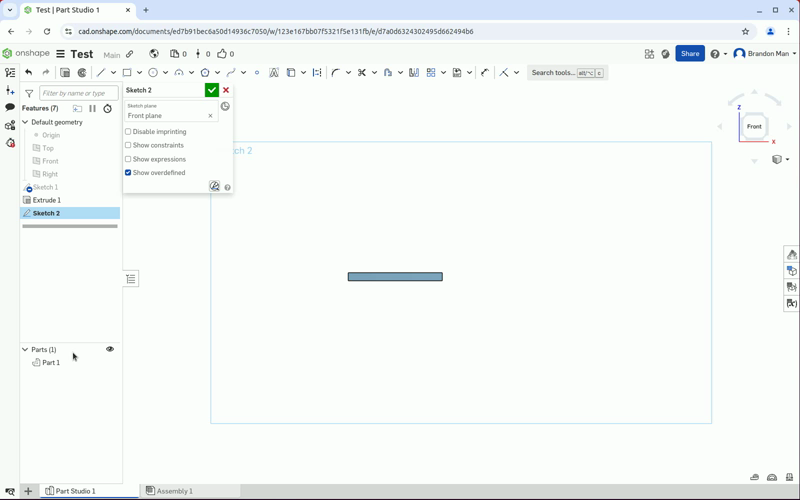
key(y)
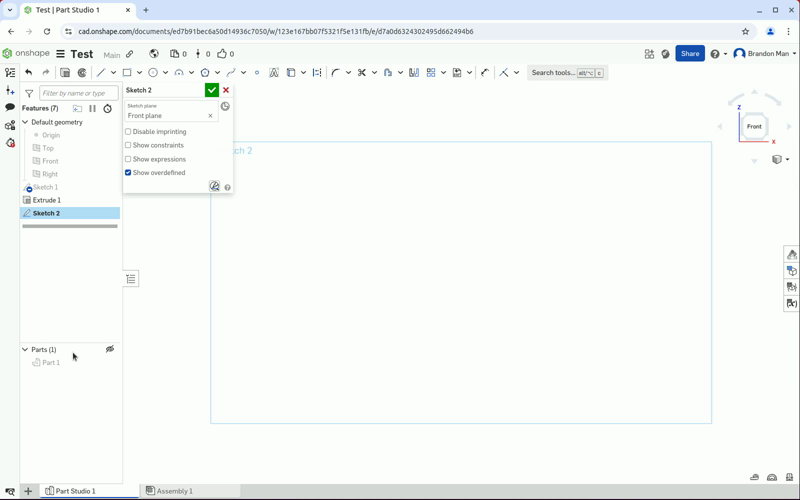
key(l)
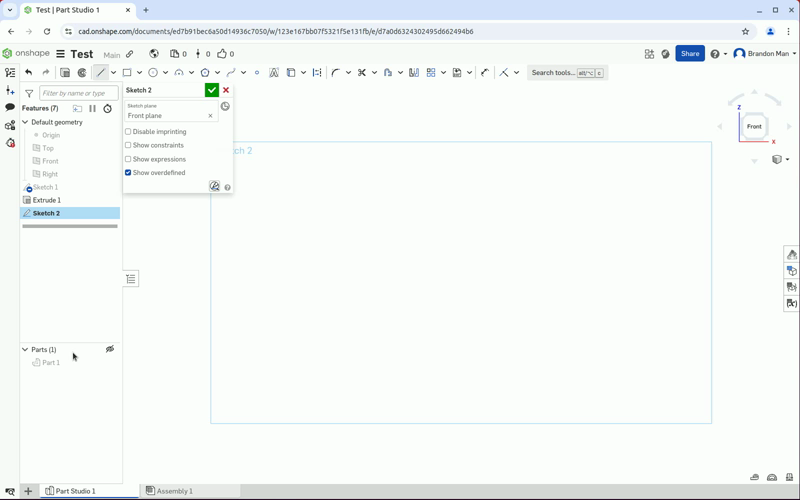
key_down(shift)
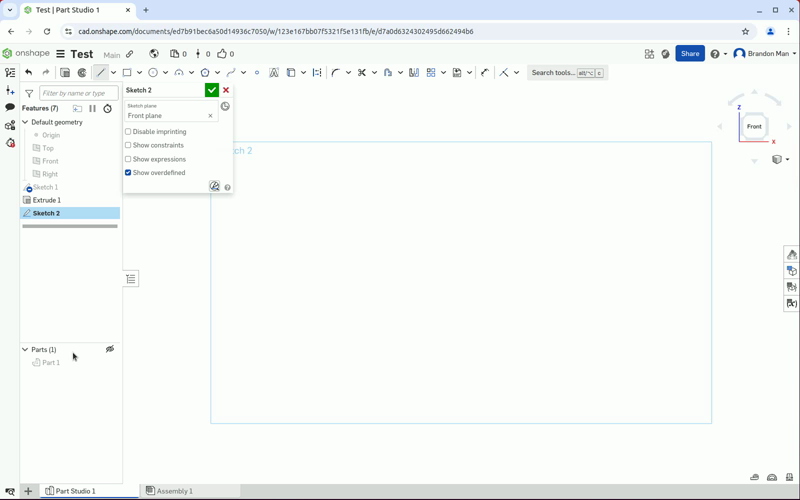
mouse_move(450, 280)
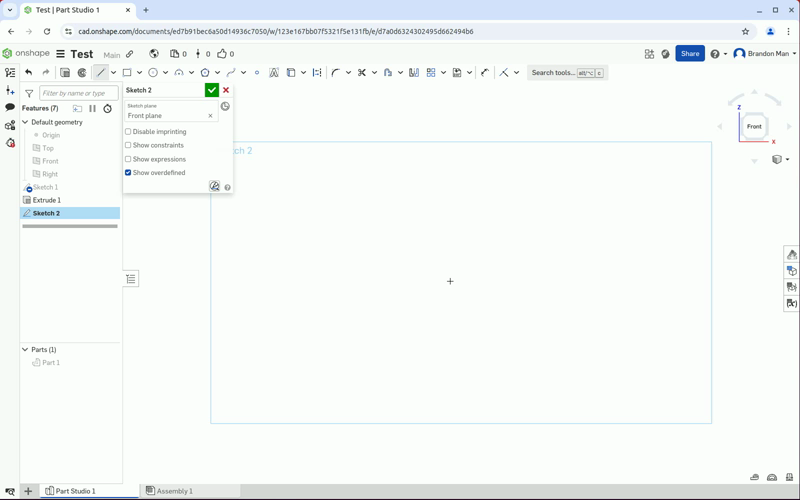
click(450, 280)
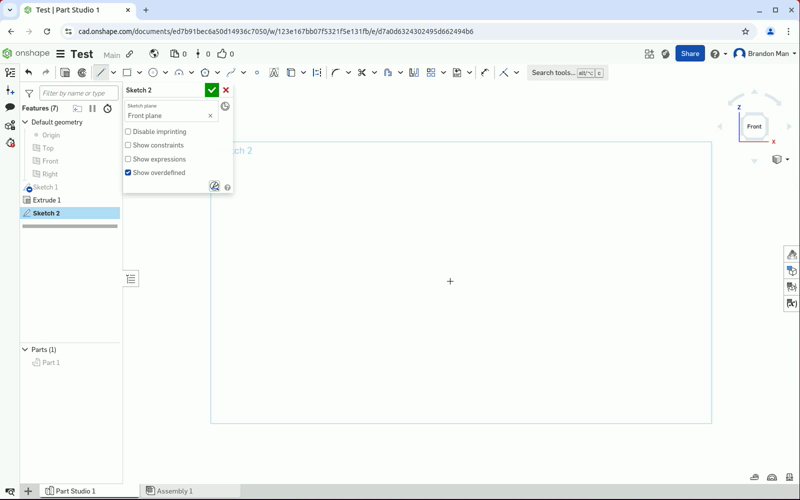
key_up(shift)
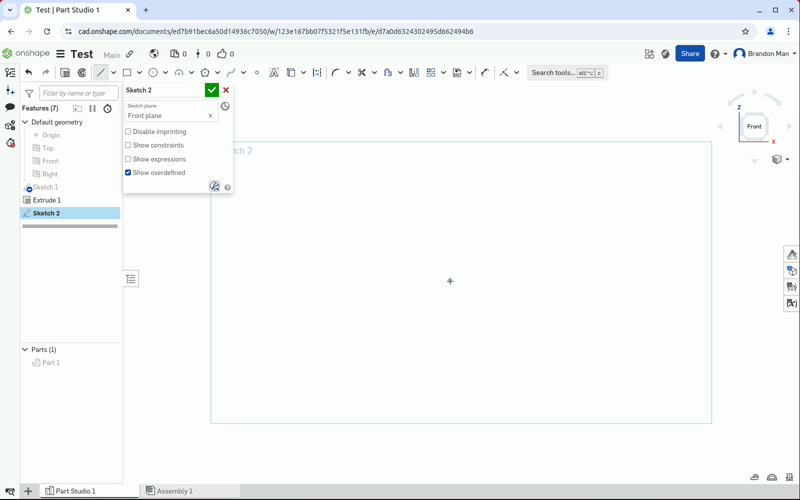
key_down(shift)
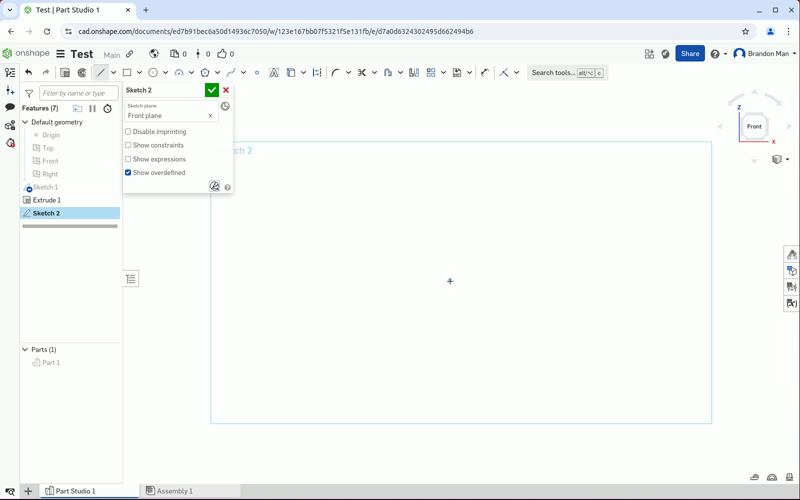
mouse_move(541, 280)
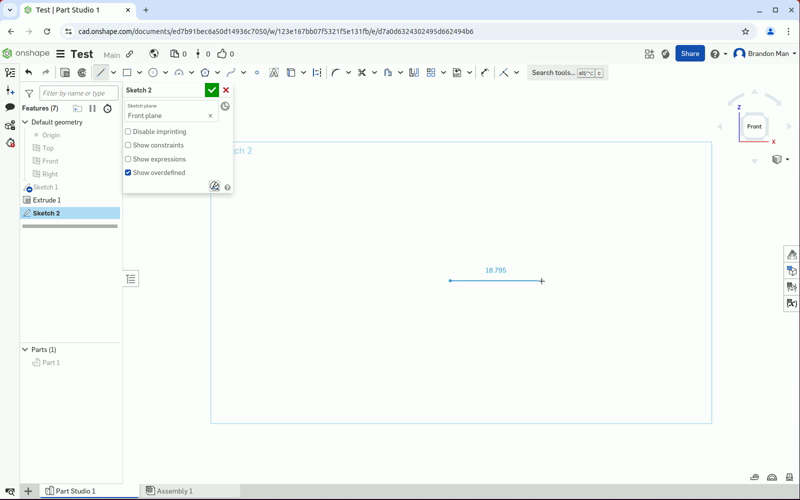
click(541, 280)
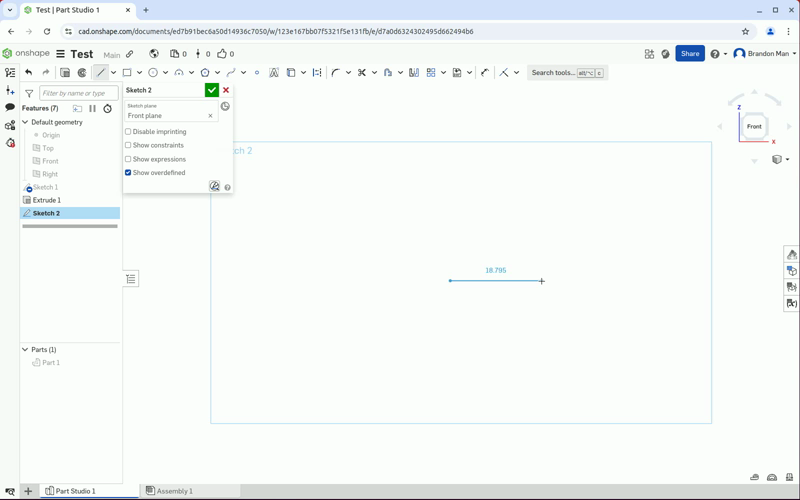
key_up(shift)
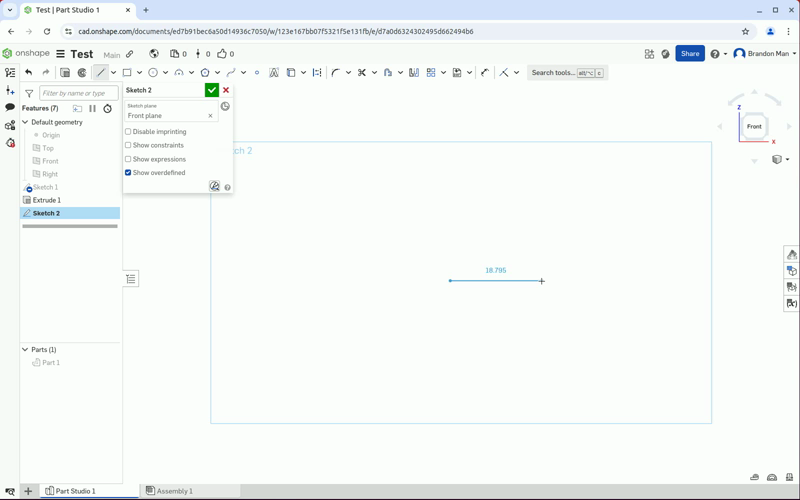
key_down(shift)
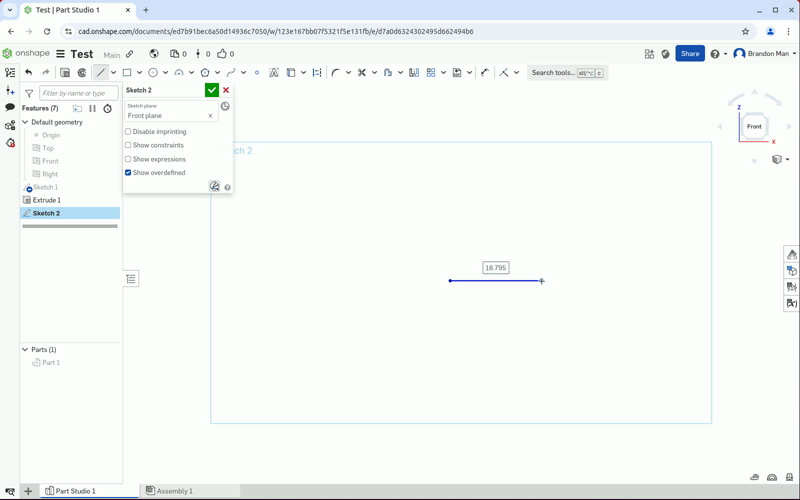
mouse_move(571, 280)
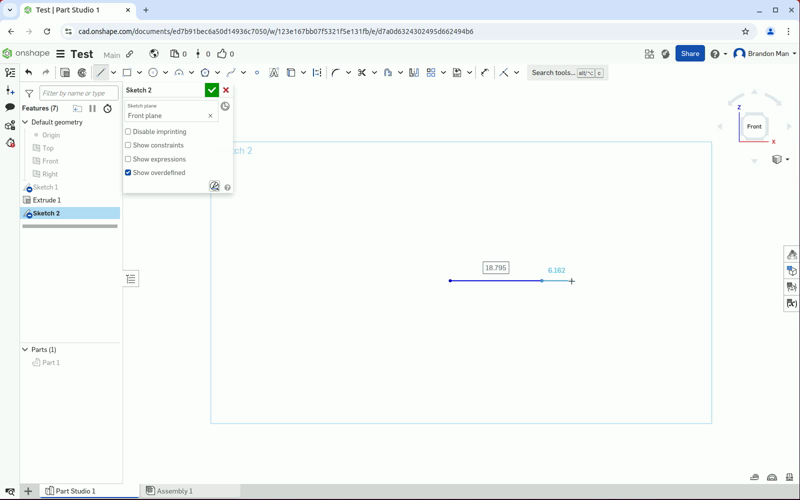
mouse_move(541, 272)
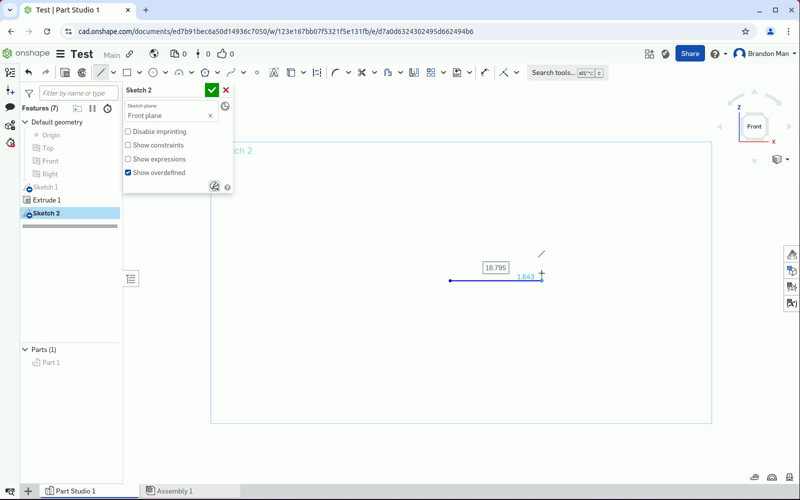
click(541, 272)
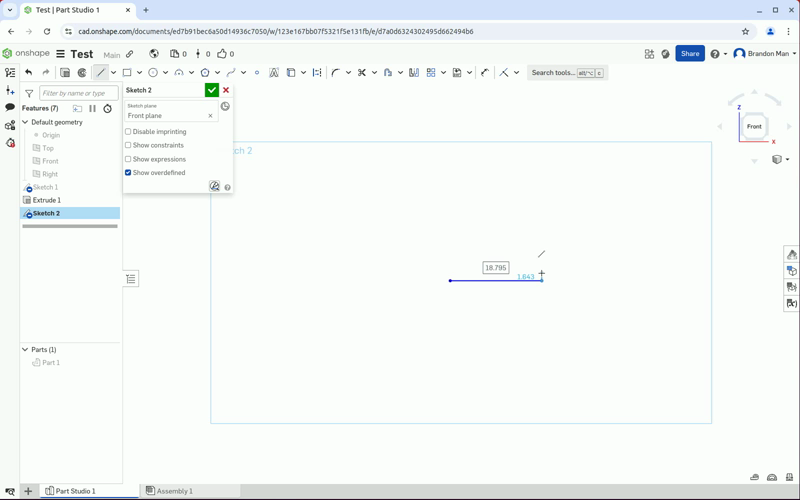
key_up(shift)
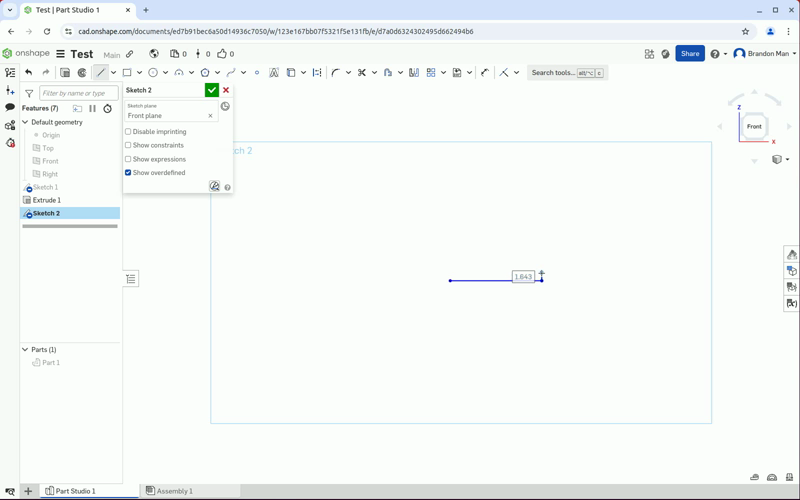
key_down(shift)
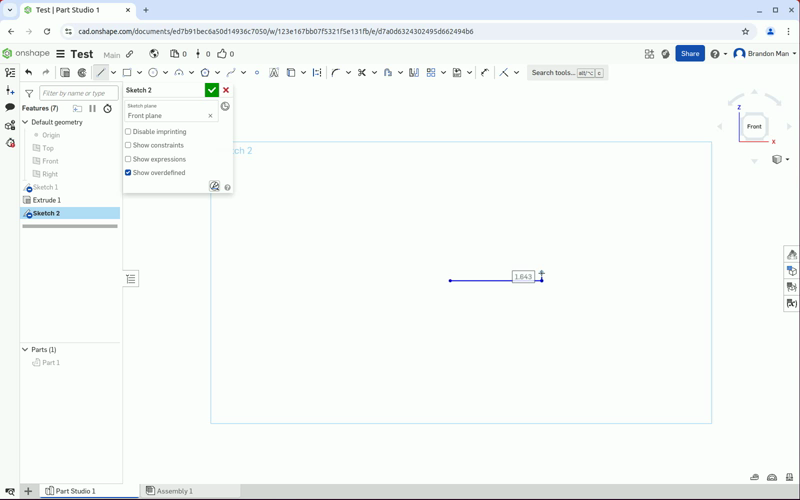
mouse_move(450, 272)
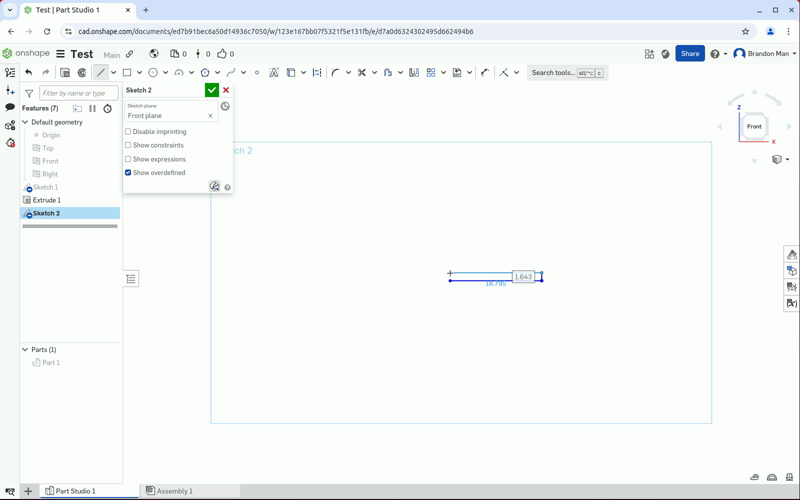
click(450, 272)
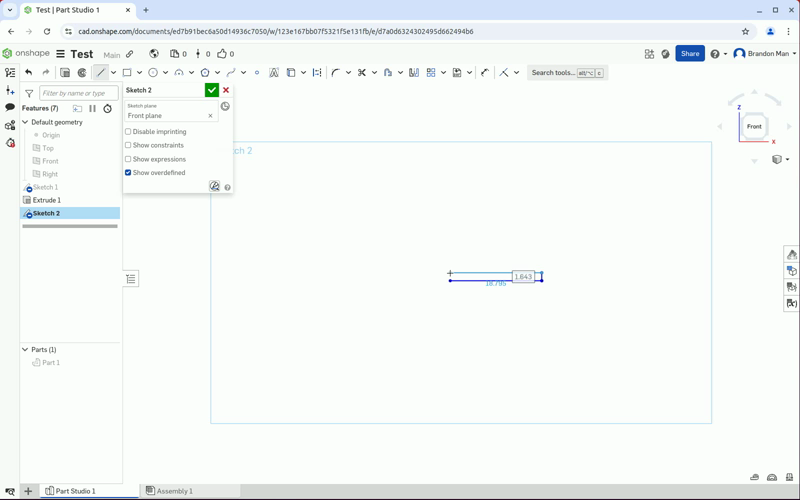
key_up(shift)
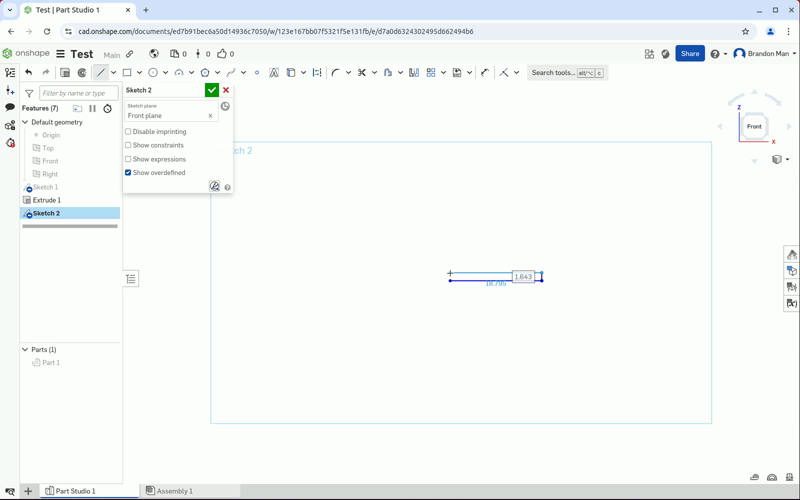
mouse_move(480, 272)
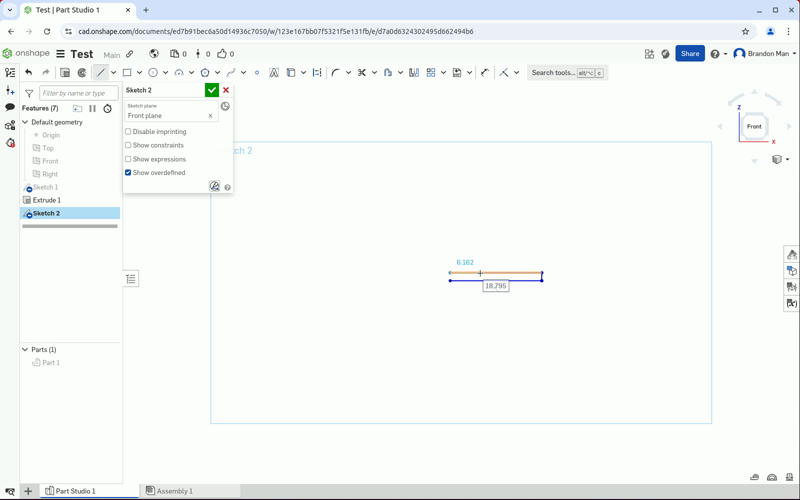
key_down(shift)
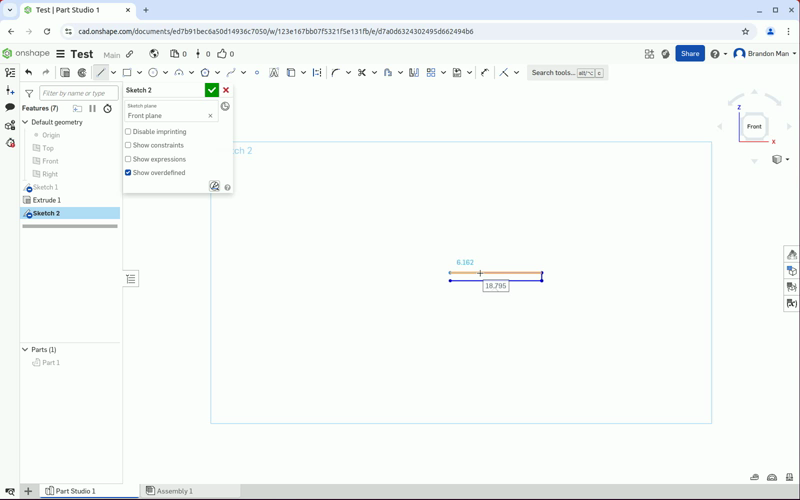
mouse_move(450, 280)
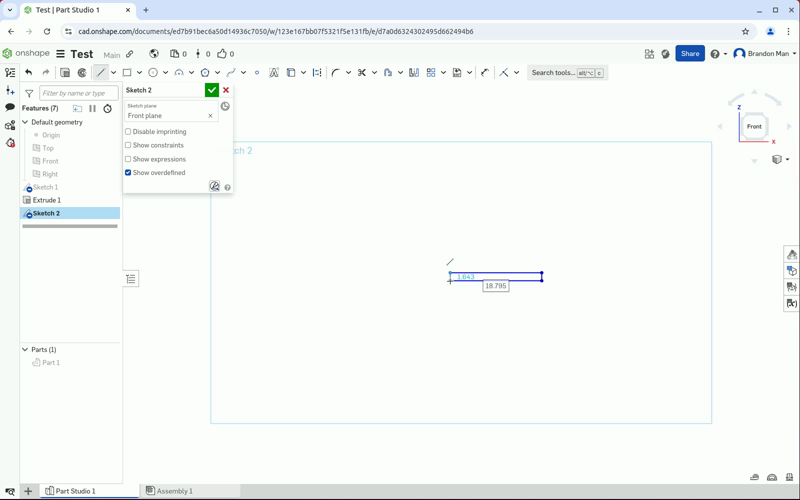
key_up(shift)
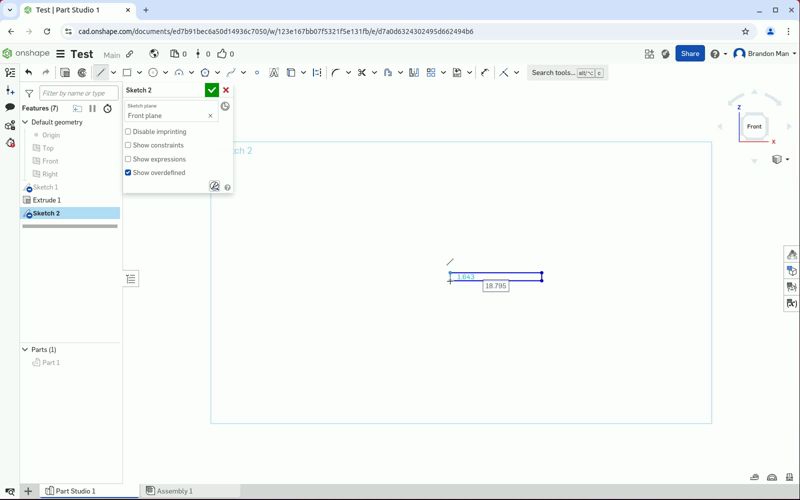
click(450, 280)
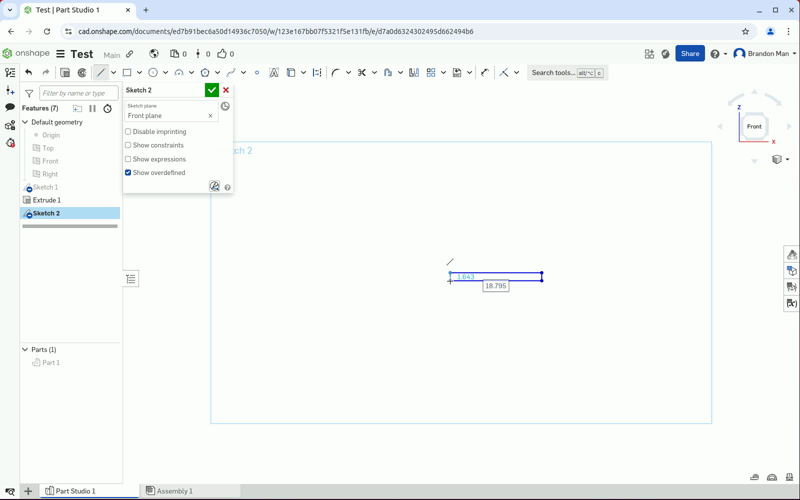
key(esc)
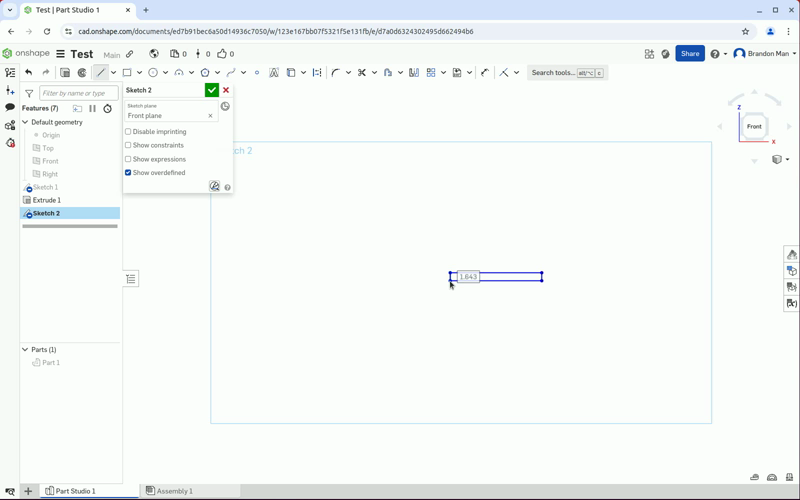
mouse_move(474, 275)
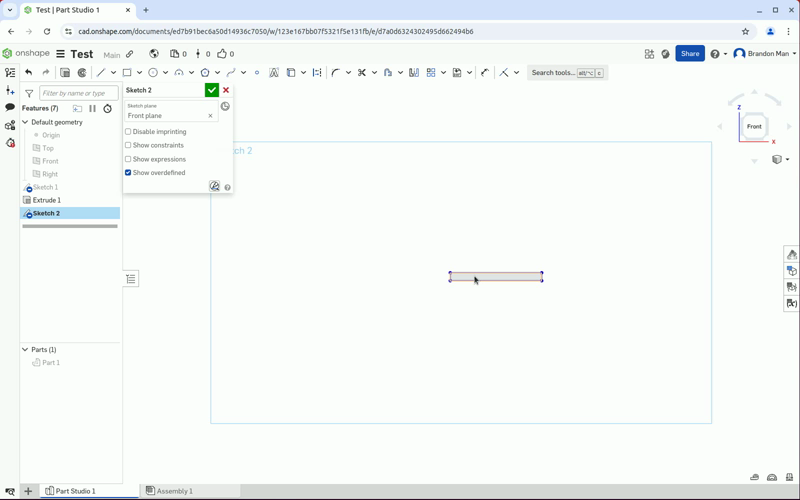
scroll(6)
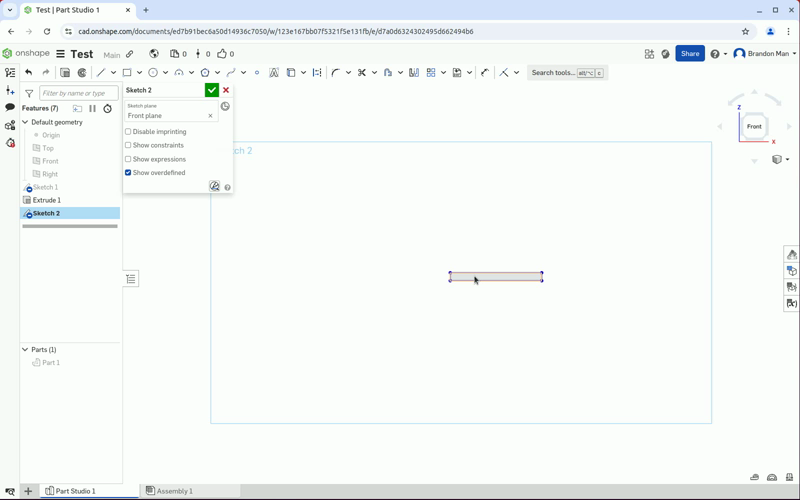
scroll(6)
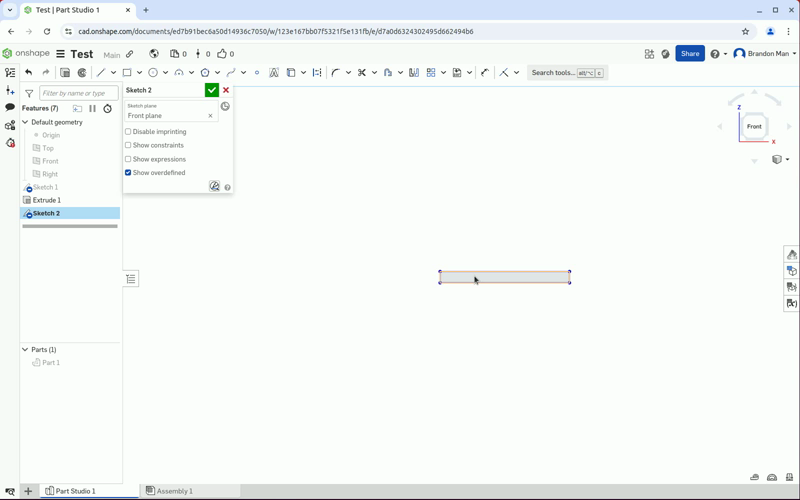
scroll(6)
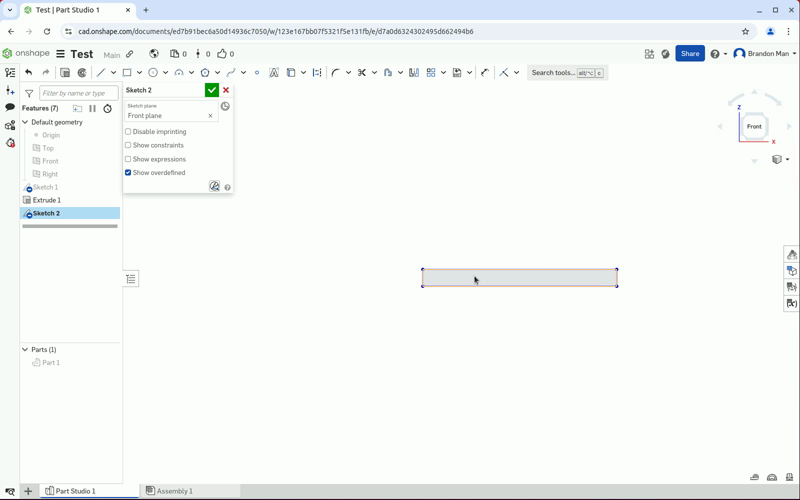
scroll(6)
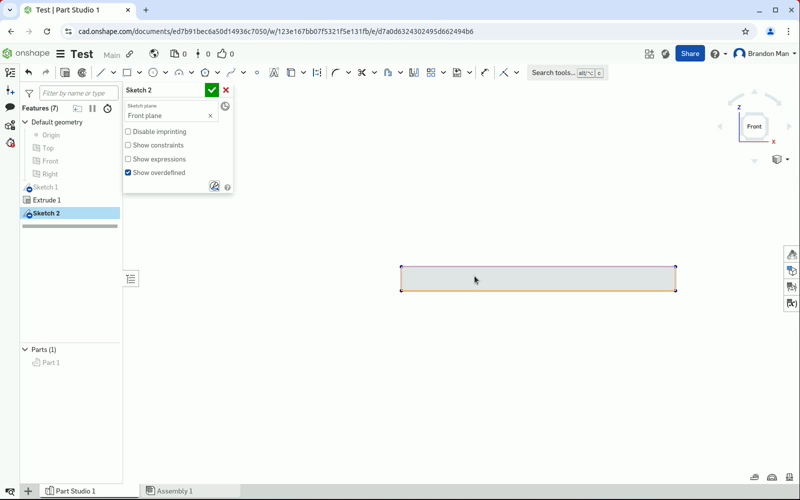
scroll(6)
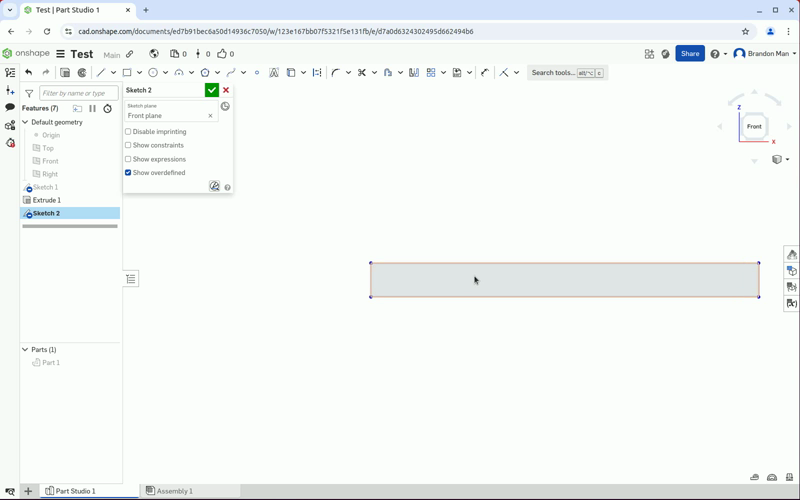
scroll(6)
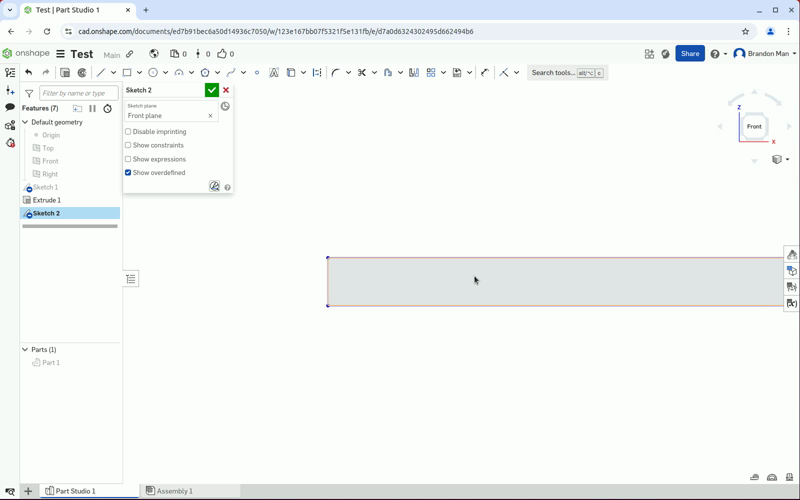
scroll(6)
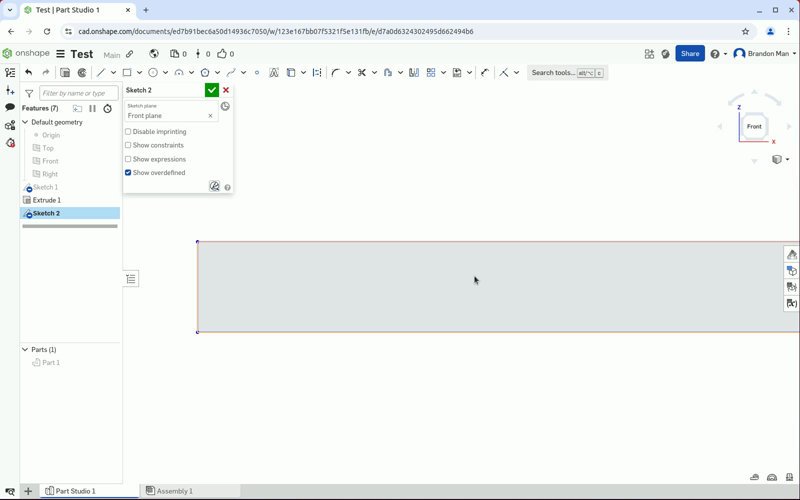
click(474, 275)
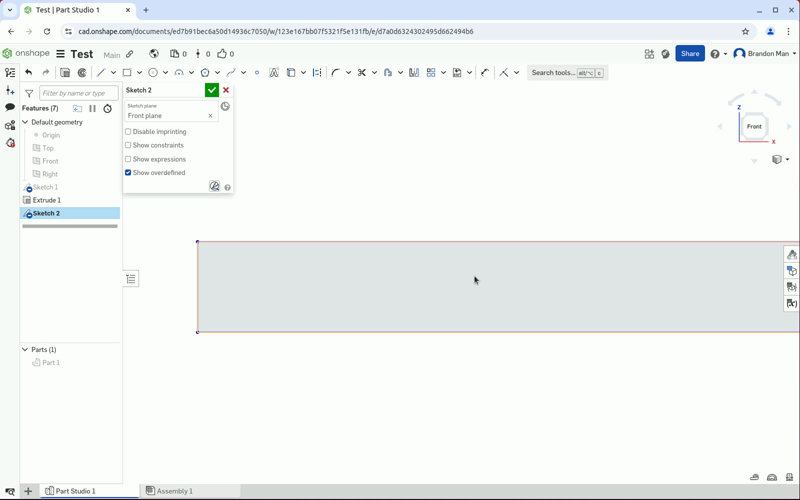
scroll(-6)
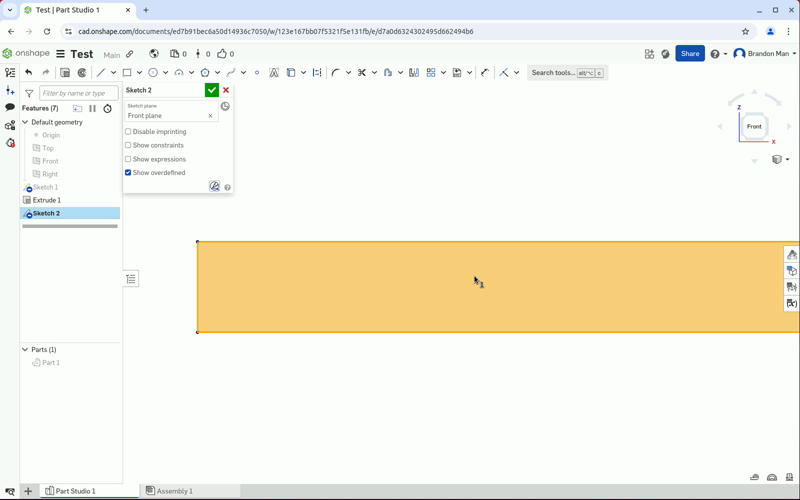
scroll(-6)
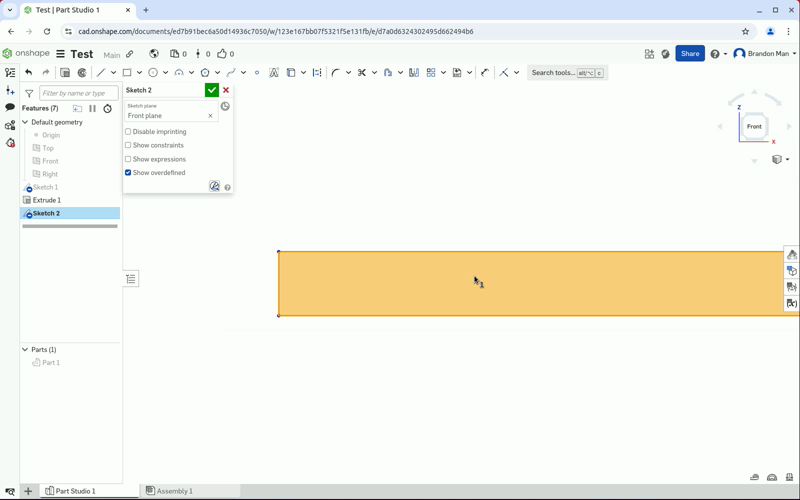
scroll(-6)
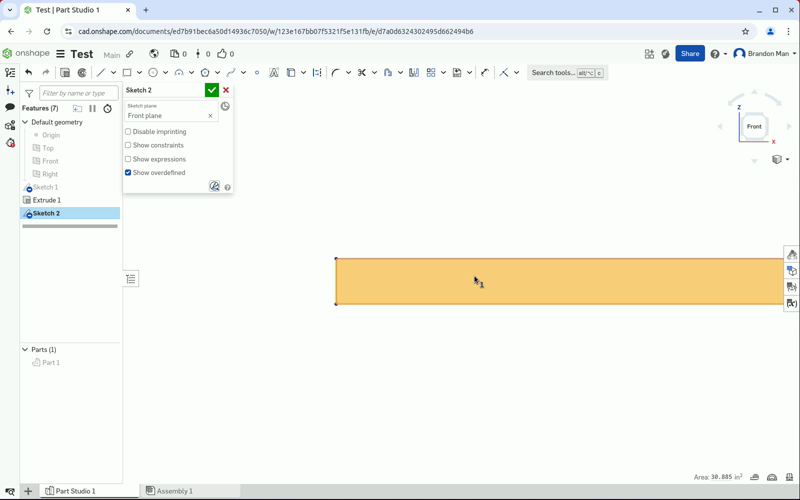
scroll(-6)
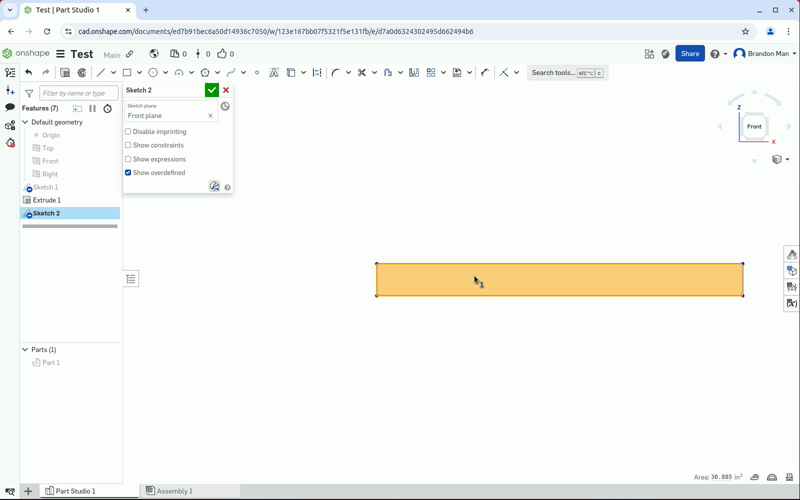
scroll(-6)
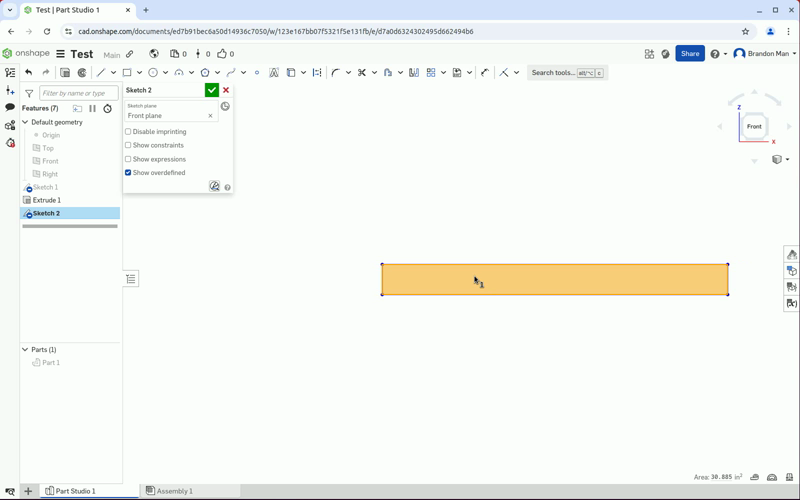
scroll(-6)
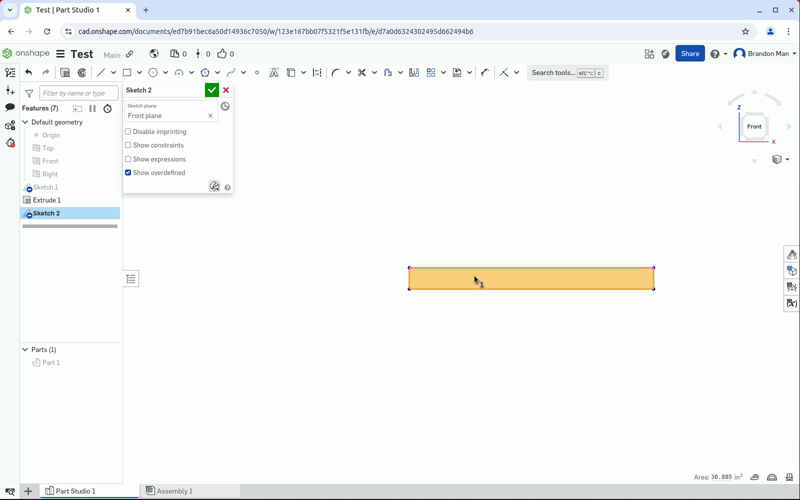
scroll(-6)
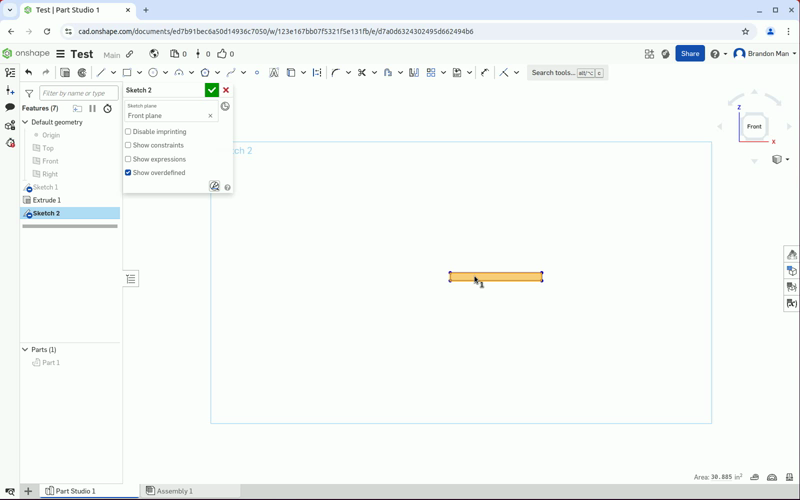
mouse_move(73, 352)
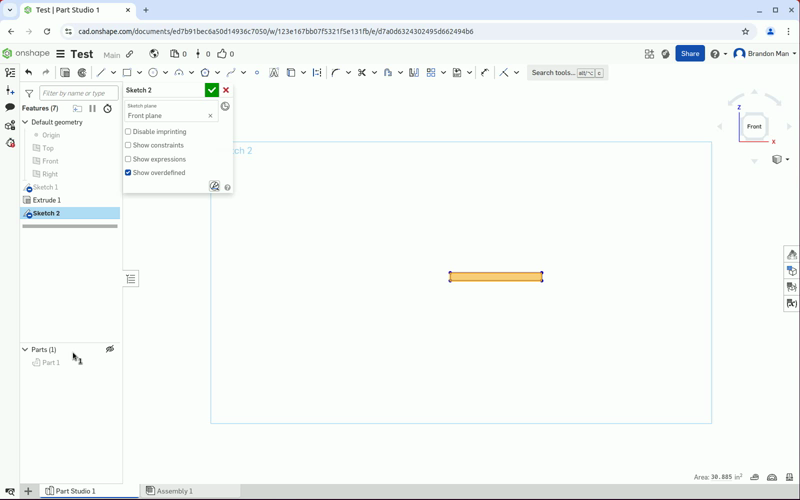
key(shift+y)
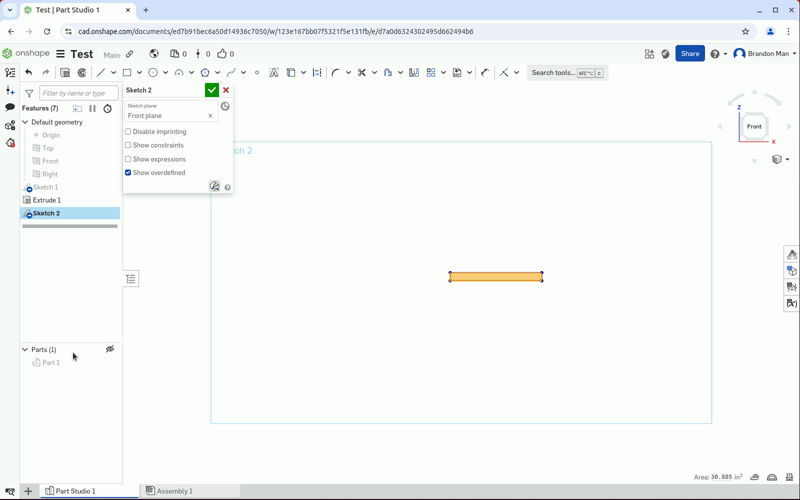
key(shift+e)
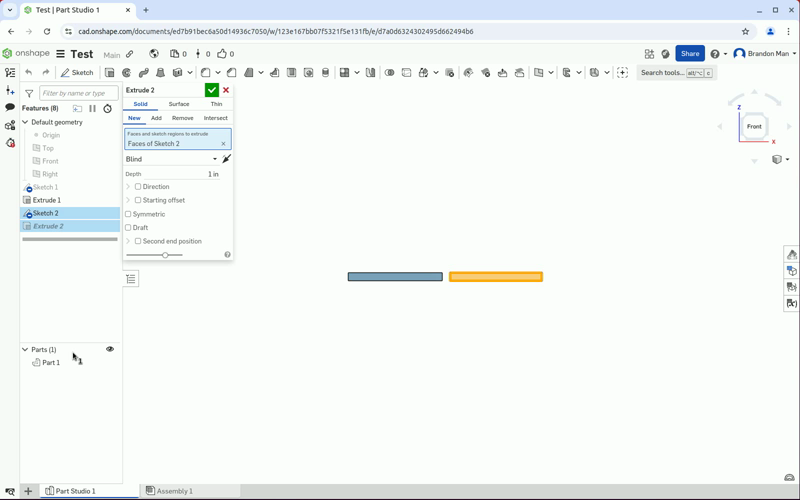
mouse_move(143, 106)
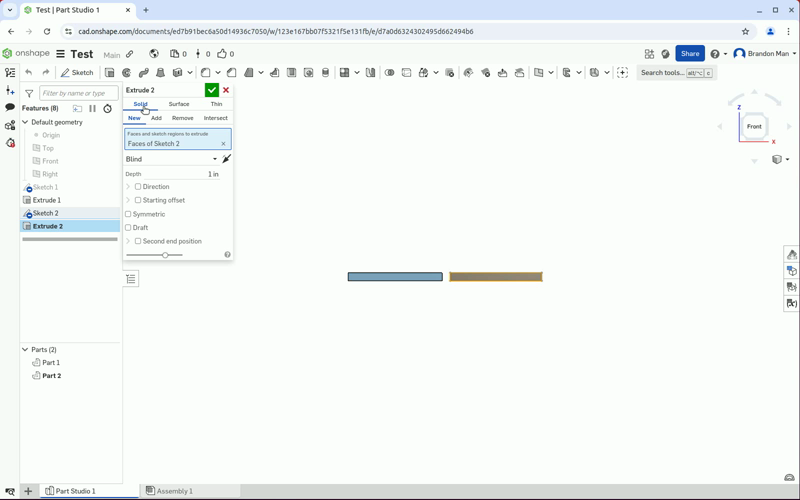
click(143, 106)
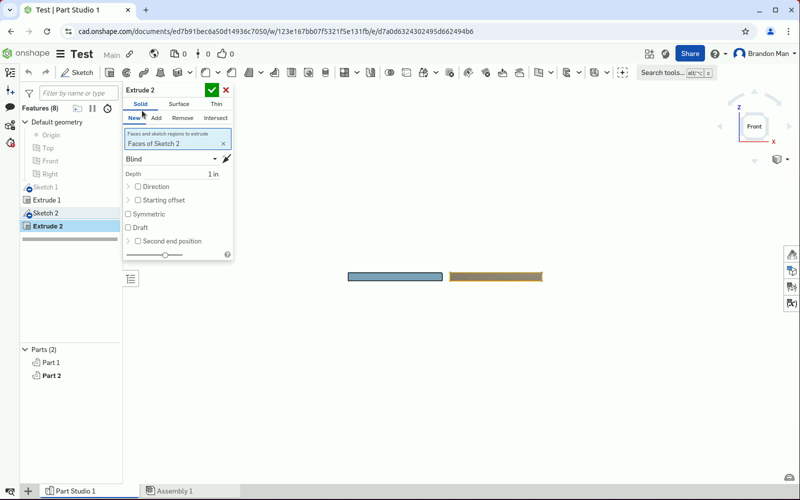
mouse_move(137, 120)
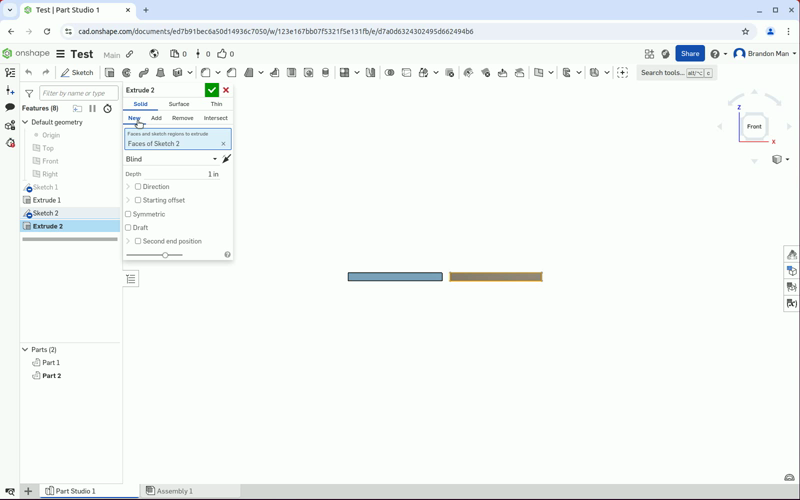
click(137, 120)
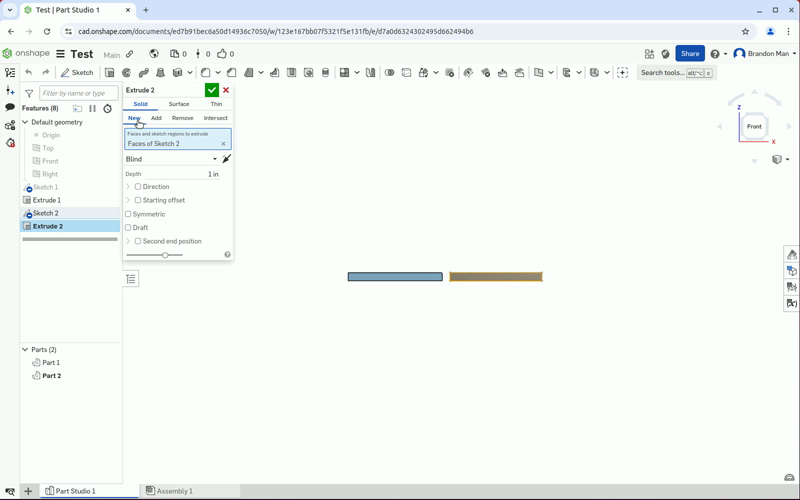
key(tab, 4)
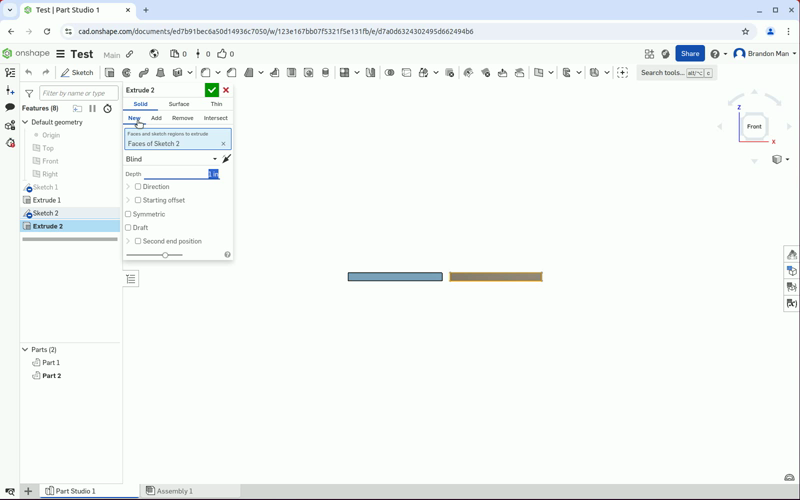
text(19.979)
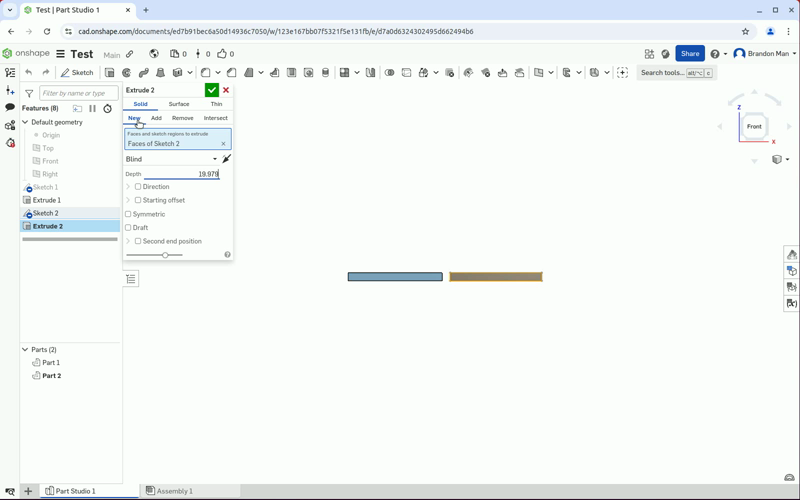
key(enter)
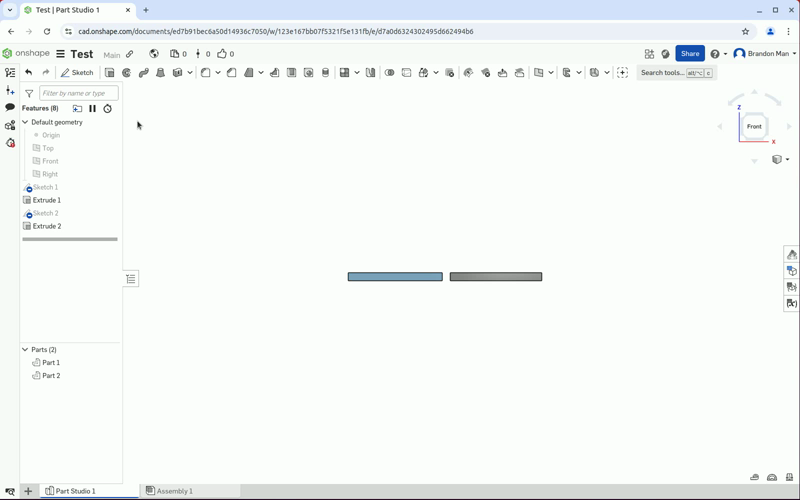
key(shift+h)
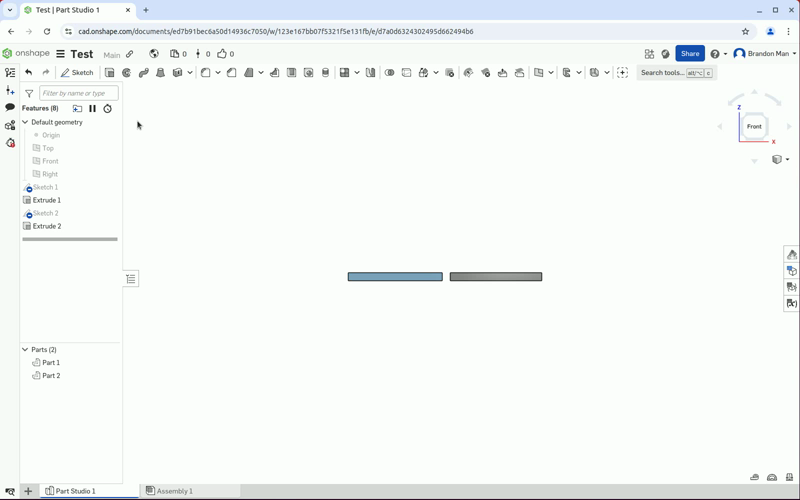
key(shift+h)
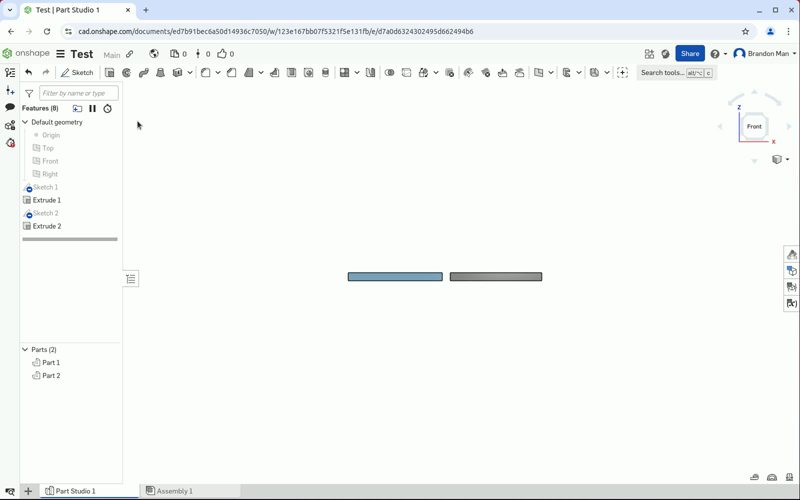
mouse_move(73, 189)
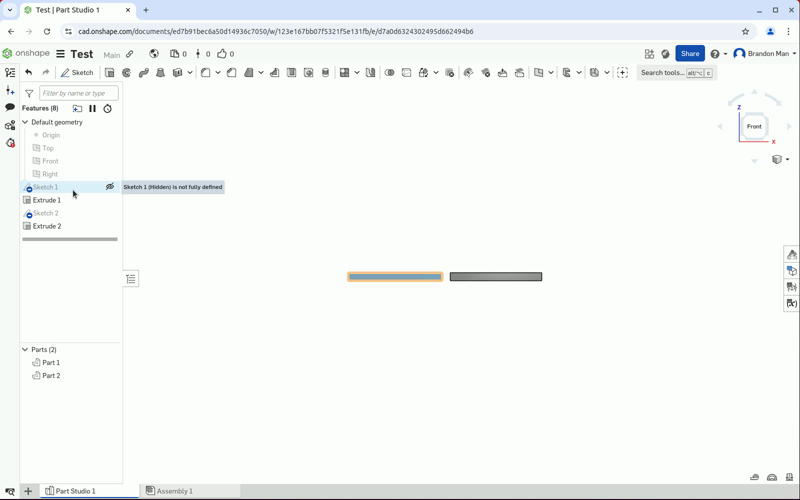
click(73, 189)
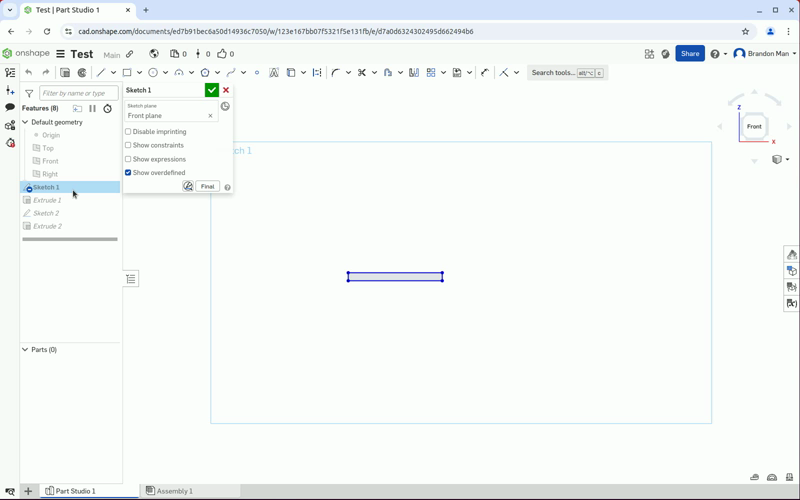
mouse_move(229, 92)
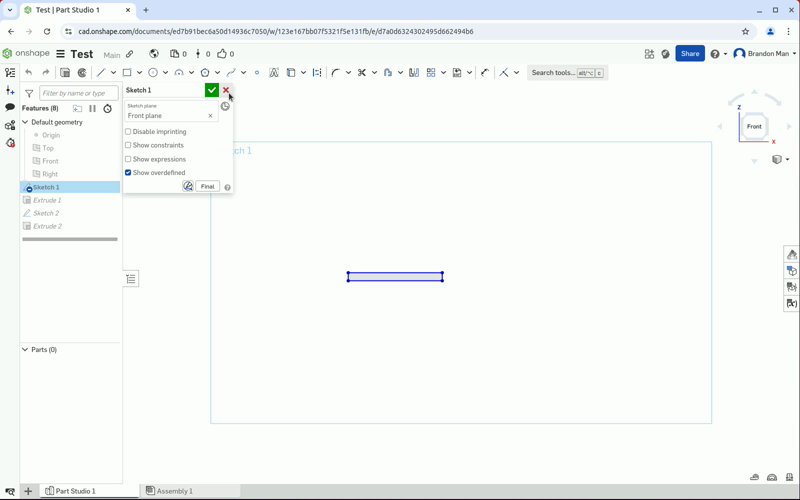
click(229, 92)
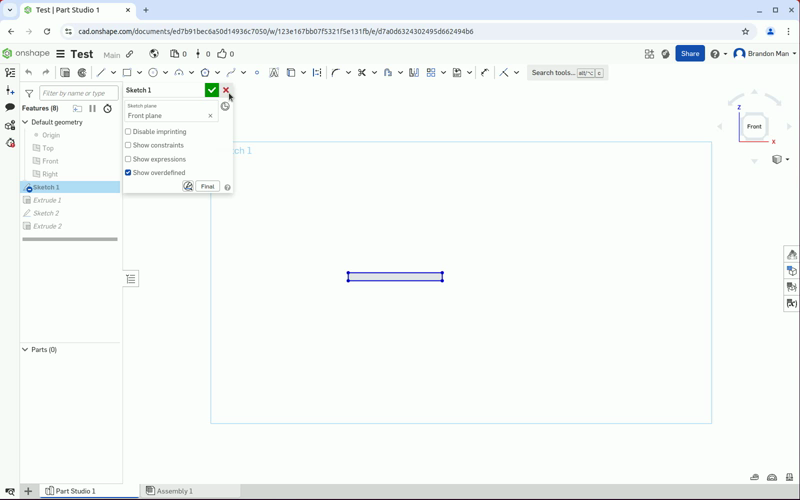
key(shift+s)
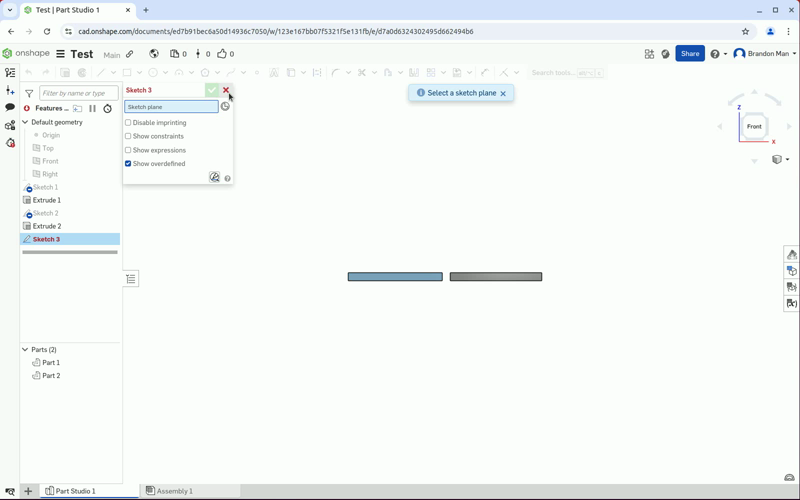
mouse_move(73, 163)
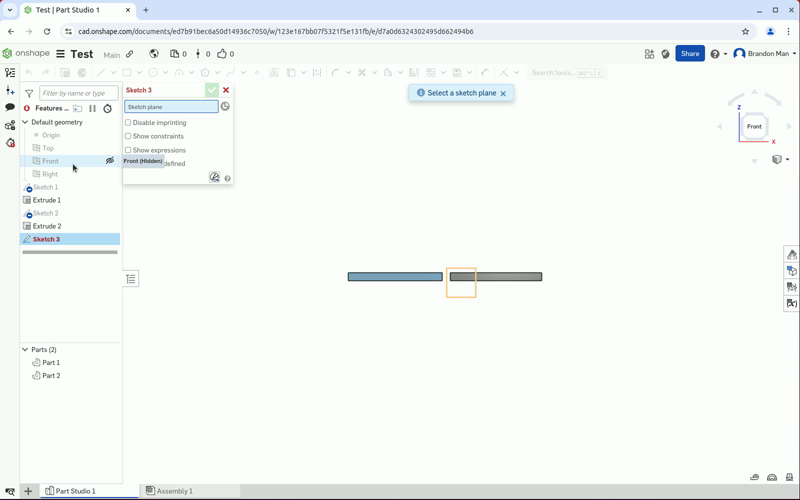
click(73, 163)
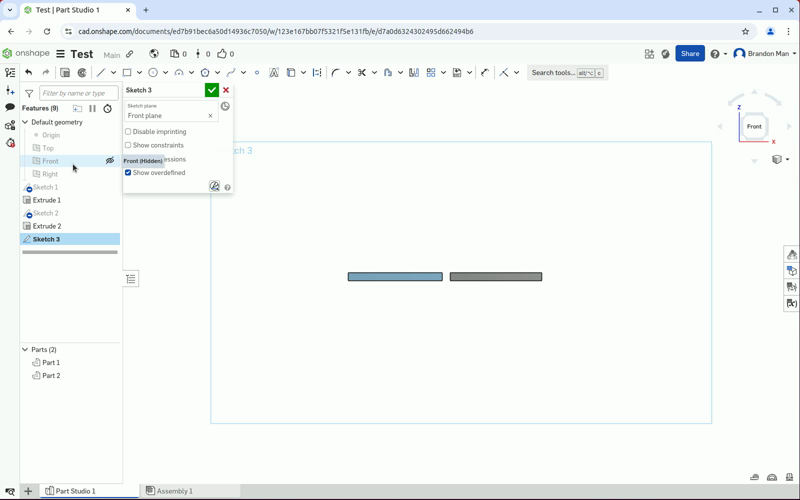
mouse_move(73, 352)
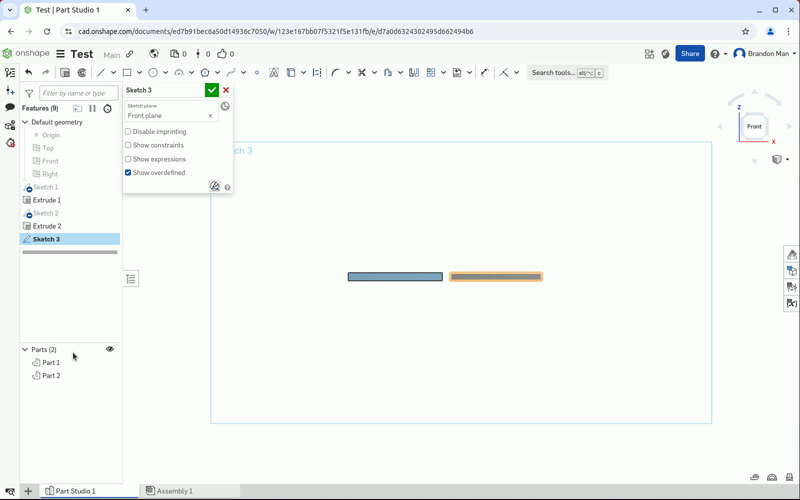
key(y)
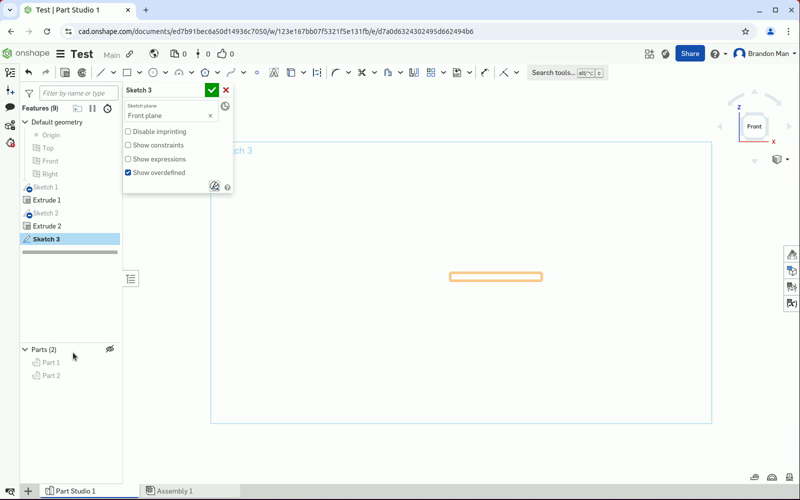
key(l)
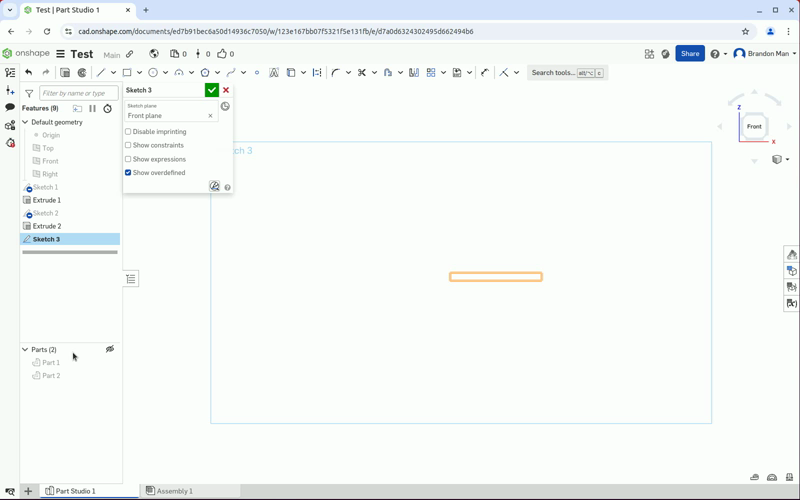
key_down(shift)
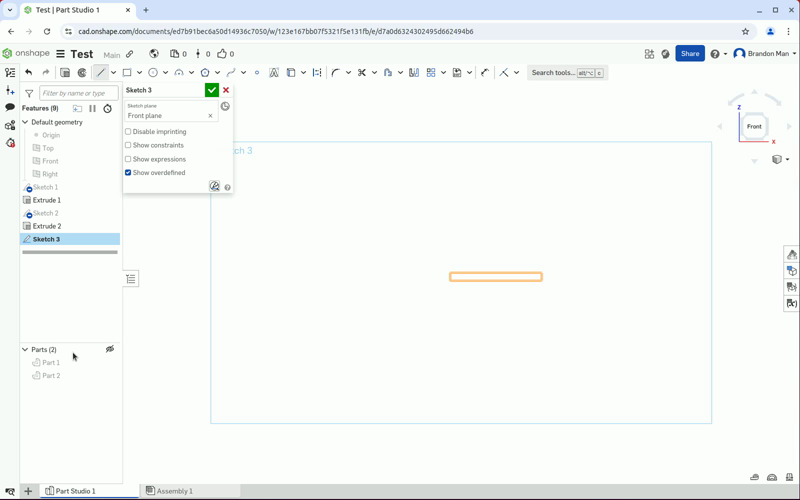
mouse_move(441, 280)
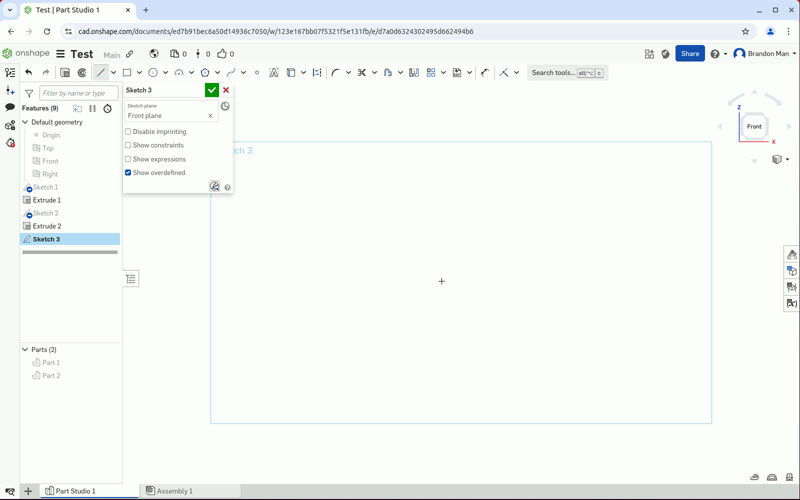
click(441, 280)
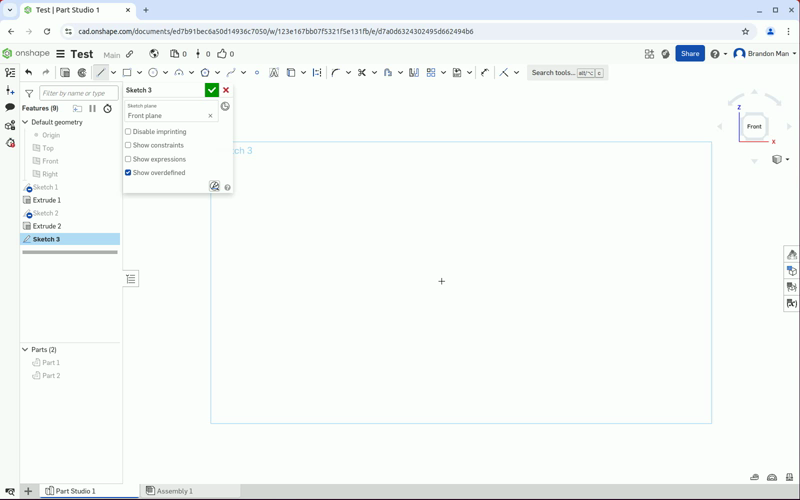
key_up(shift)
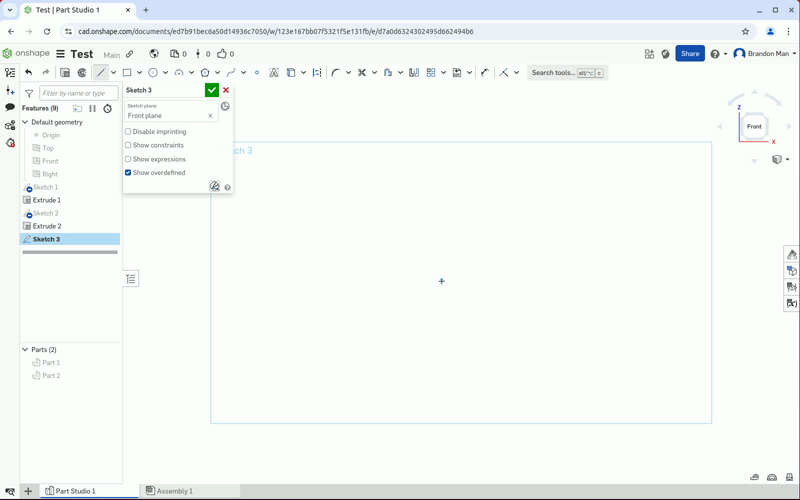
key_down(shift)
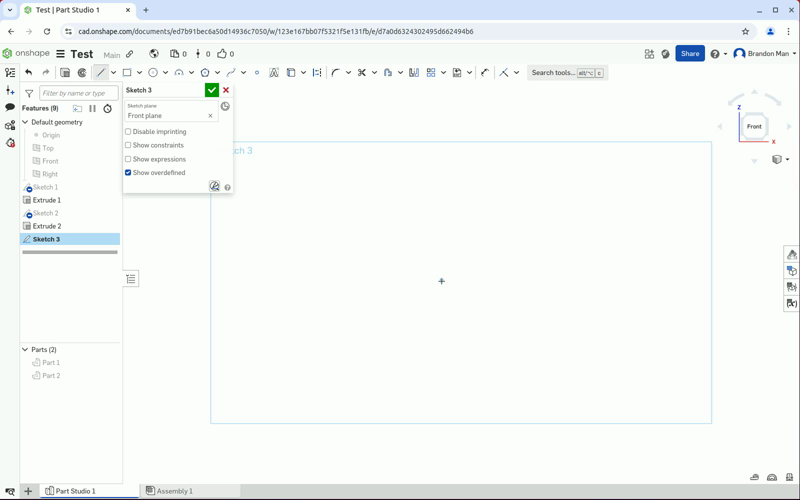
mouse_move(471, 280)
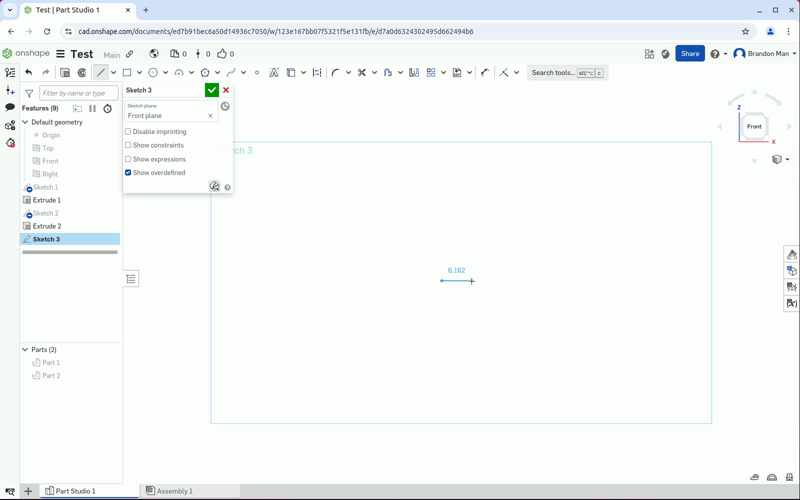
mouse_move(451, 280)
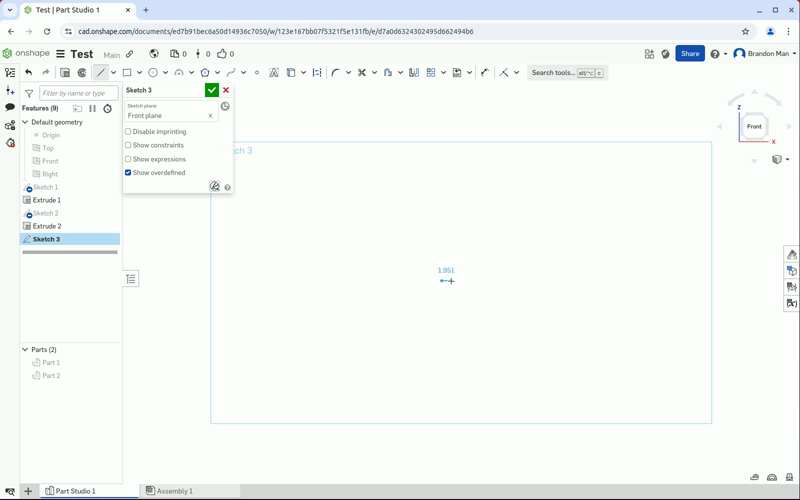
click(451, 280)
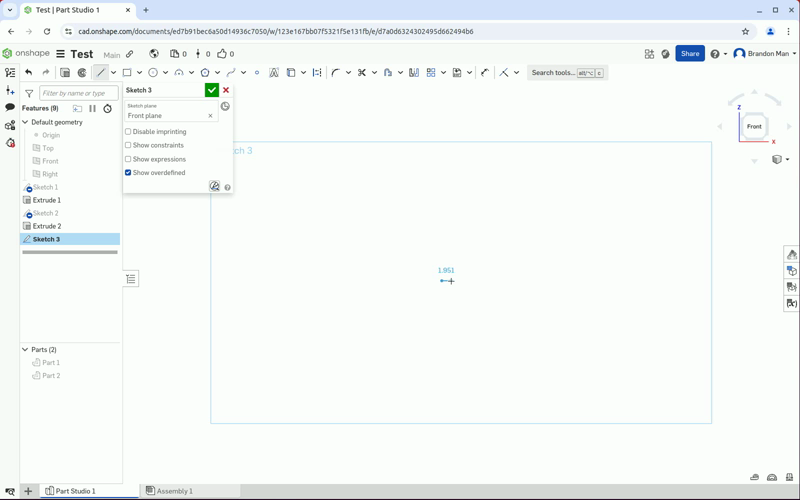
key_up(shift)
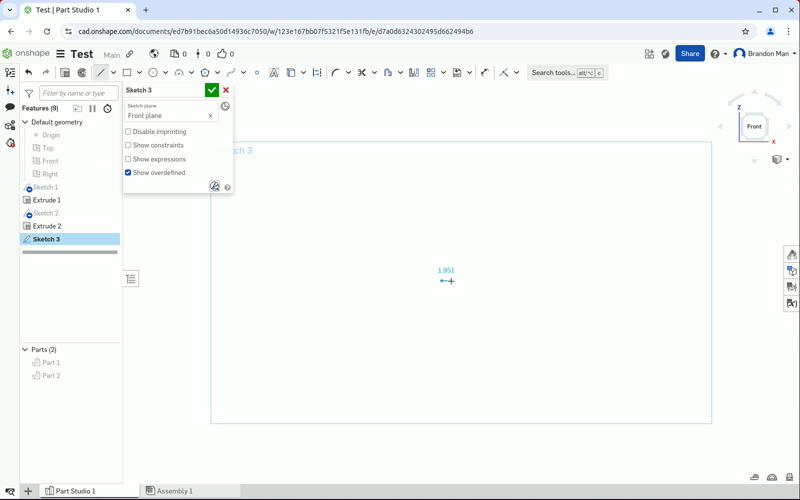
key_down(shift)
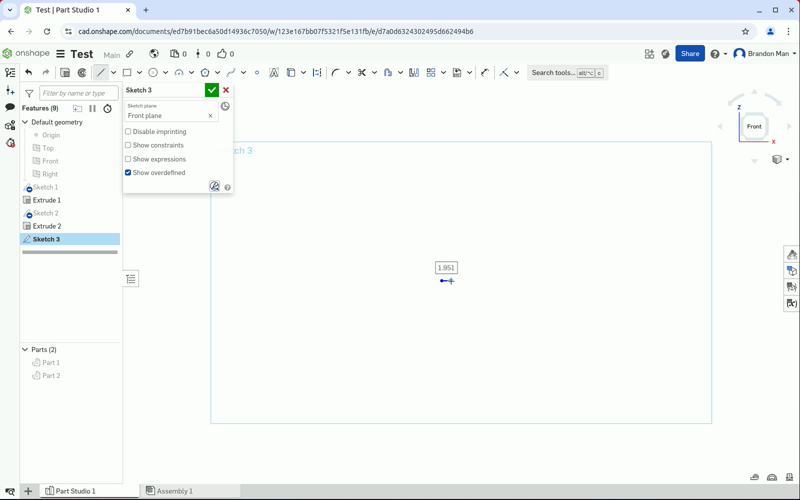
mouse_move(481, 280)
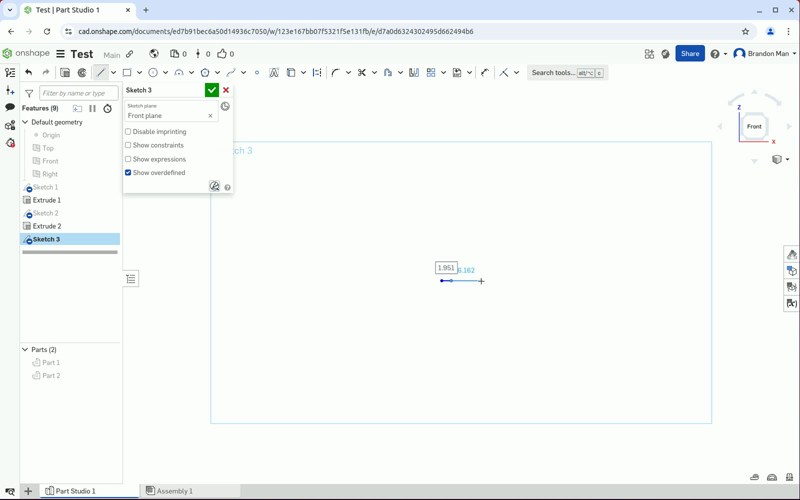
mouse_move(451, 271)
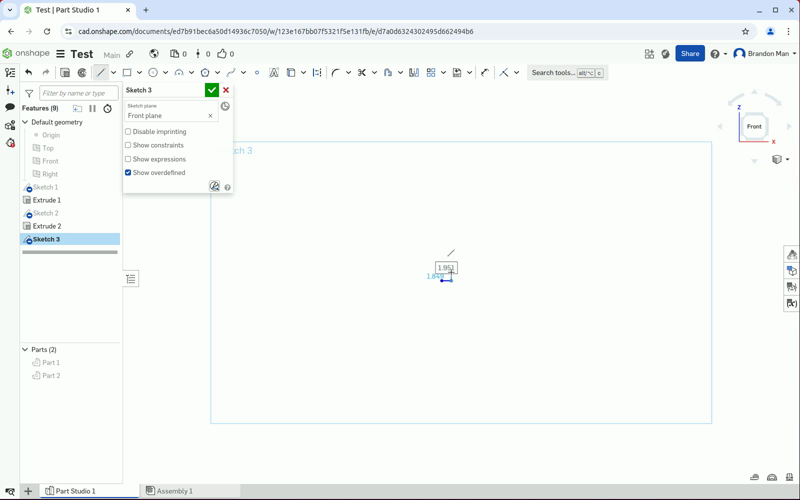
click(451, 271)
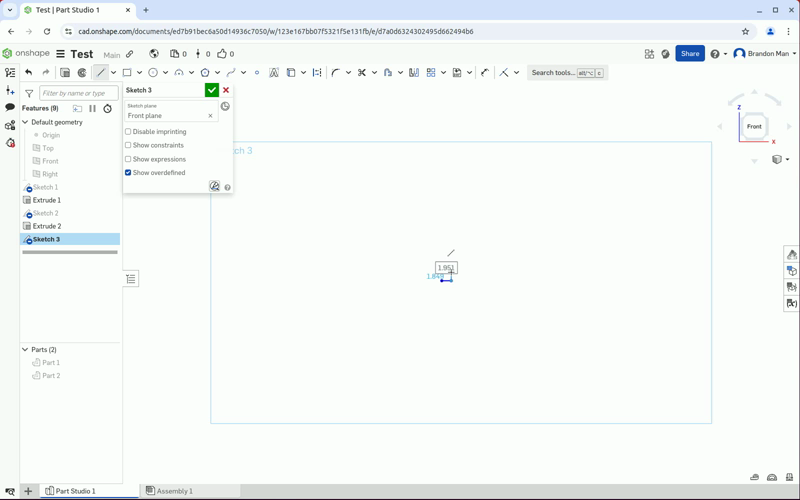
key_up(shift)
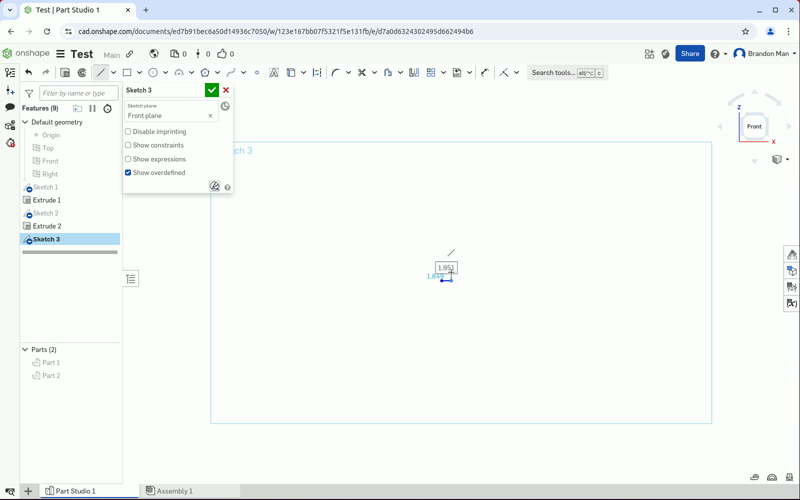
key_down(shift)
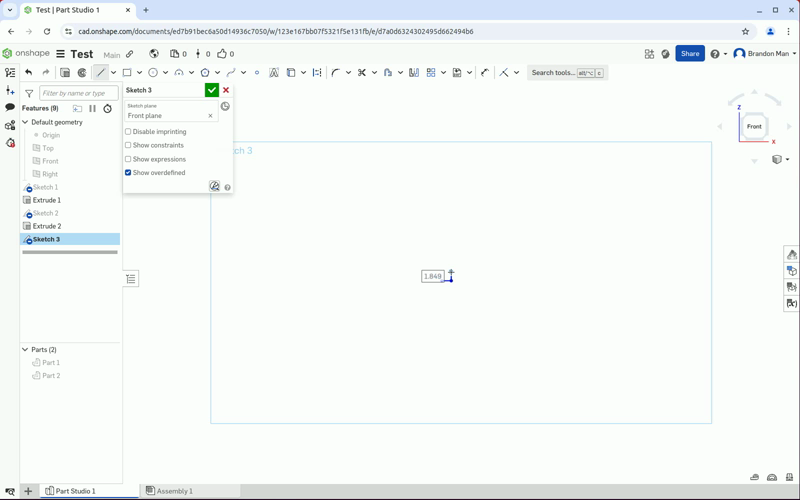
mouse_move(481, 271)
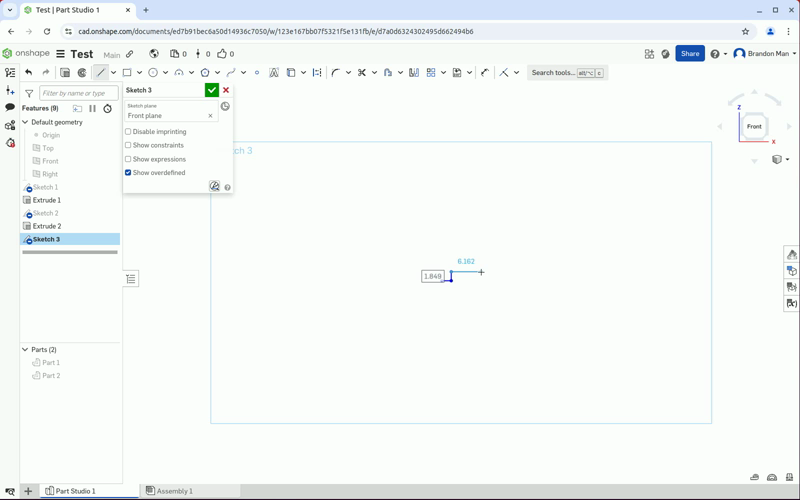
mouse_move(441, 271)
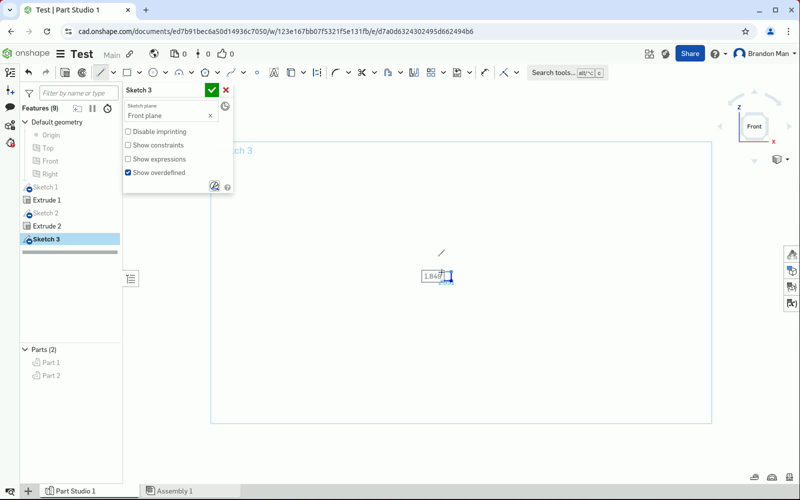
click(441, 271)
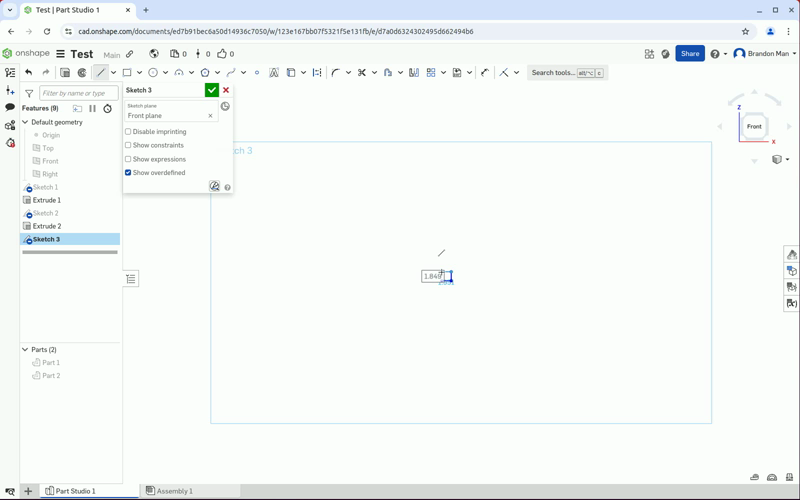
key_up(shift)
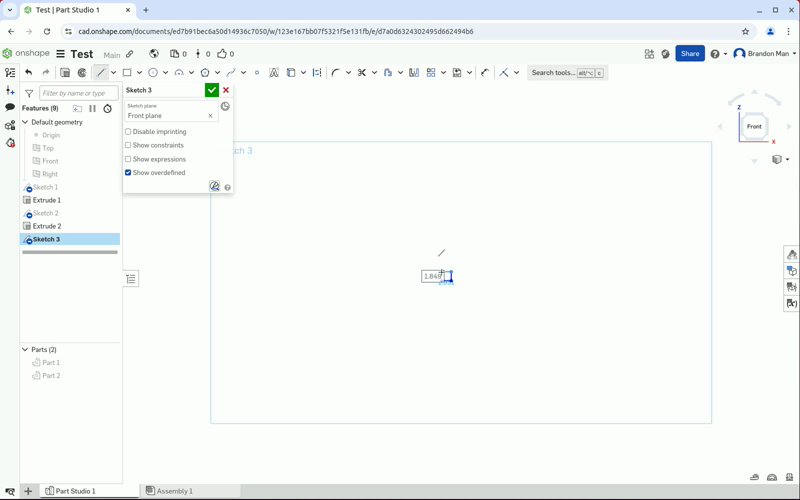
mouse_move(471, 271)
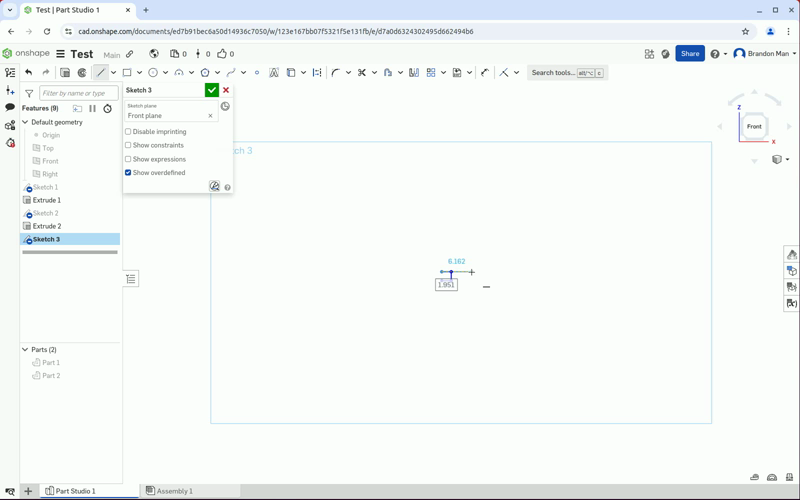
key_down(shift)
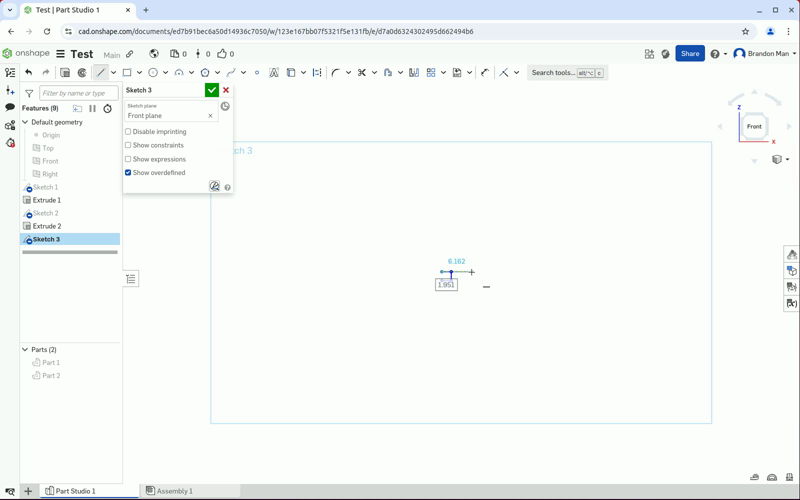
mouse_move(441, 280)
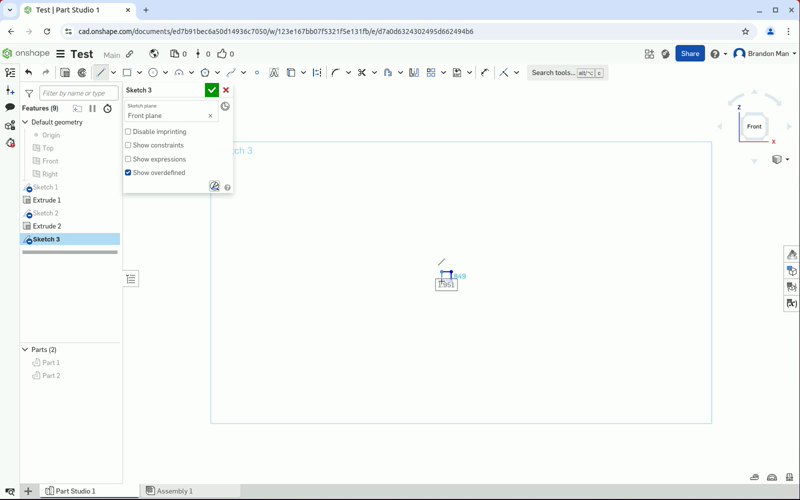
key_up(shift)
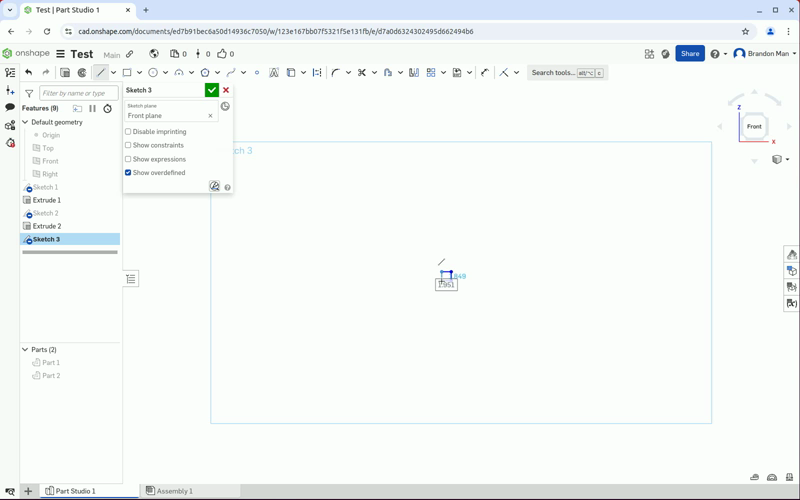
click(441, 280)
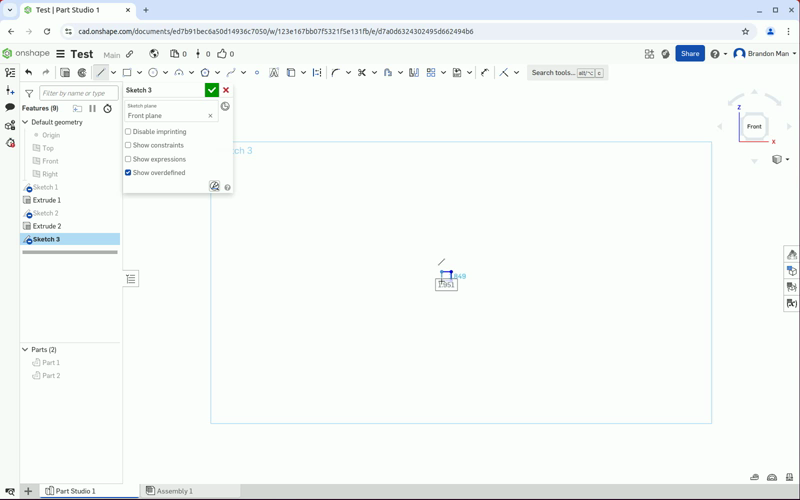
key(esc)
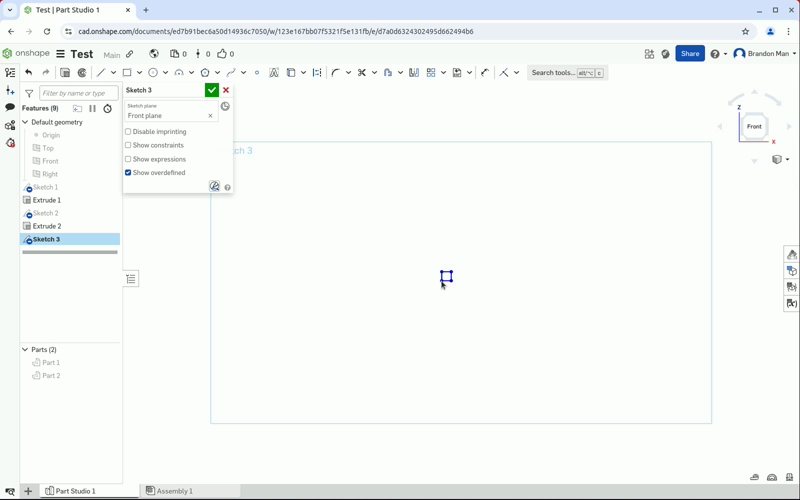
mouse_move(444, 275)
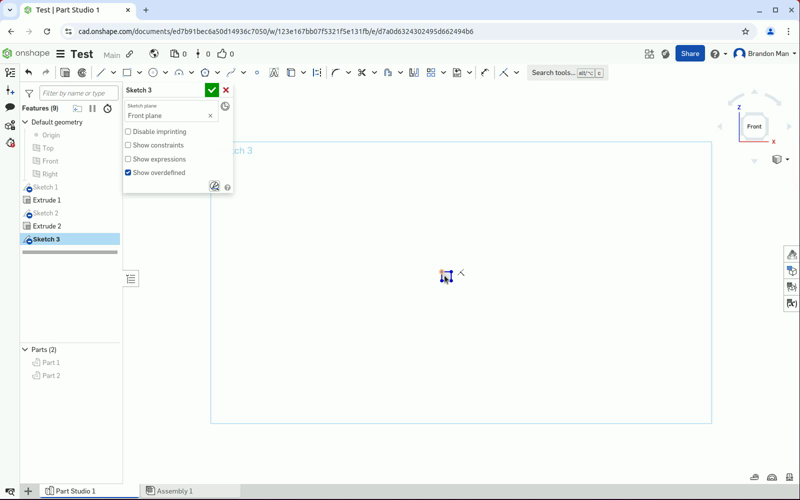
scroll(6)
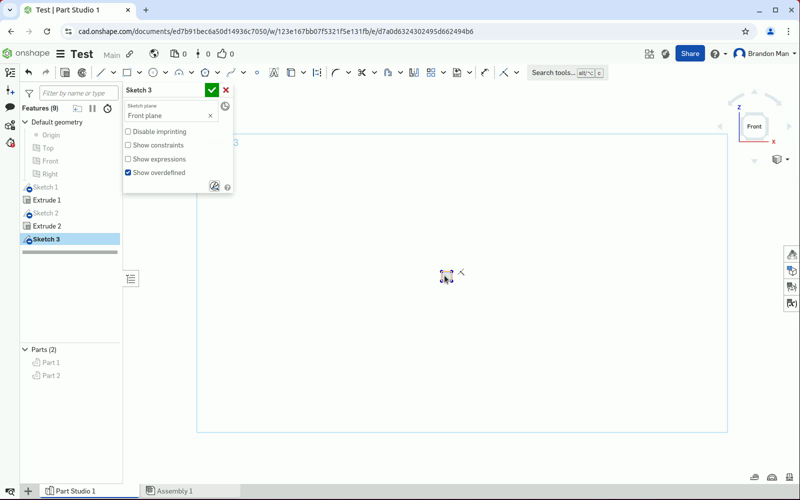
scroll(6)
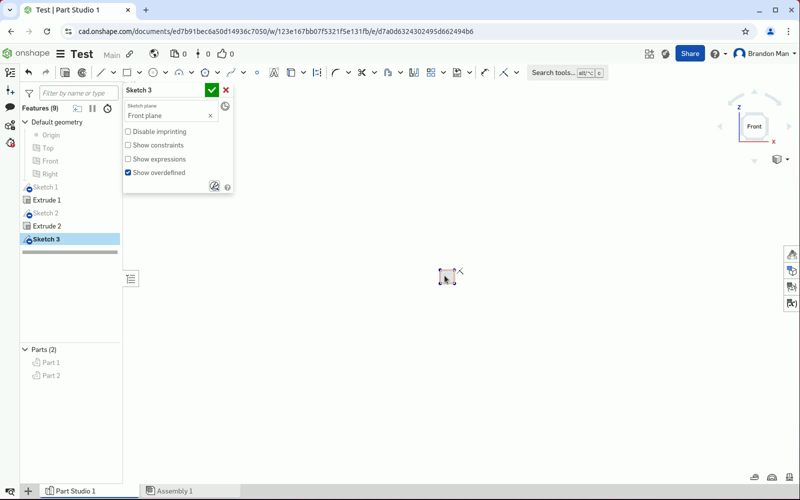
scroll(6)
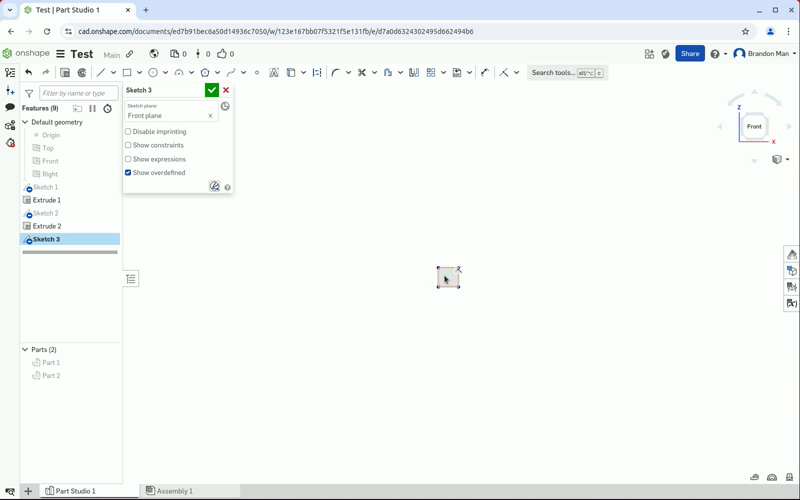
scroll(6)
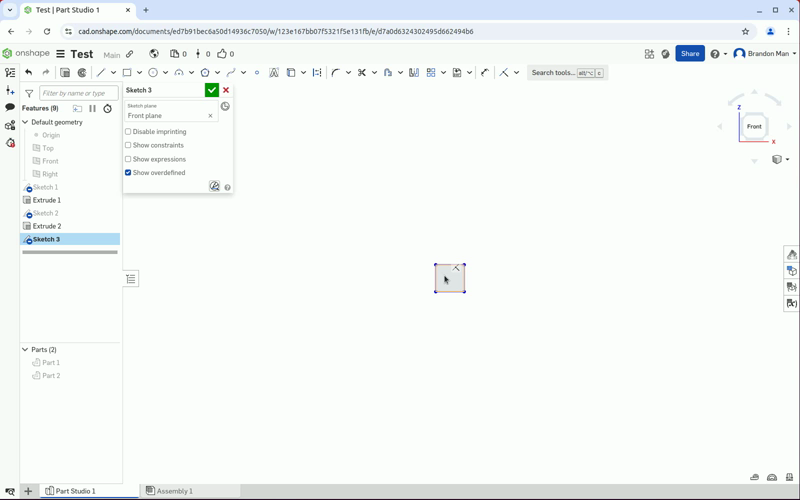
scroll(6)
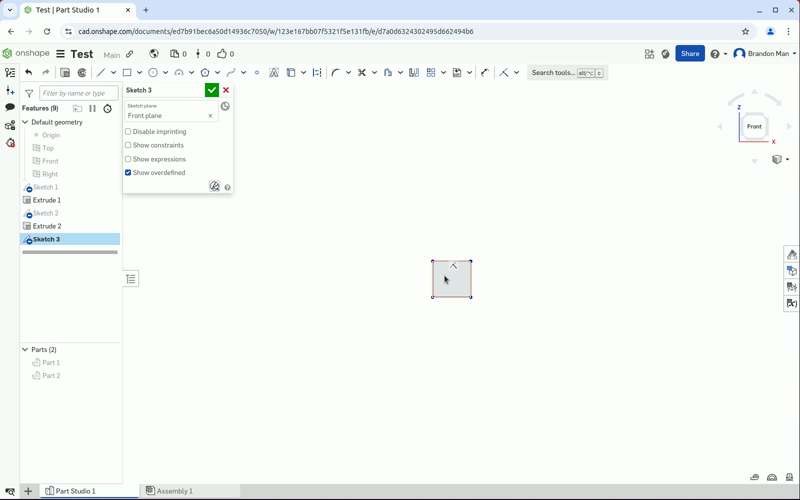
scroll(6)
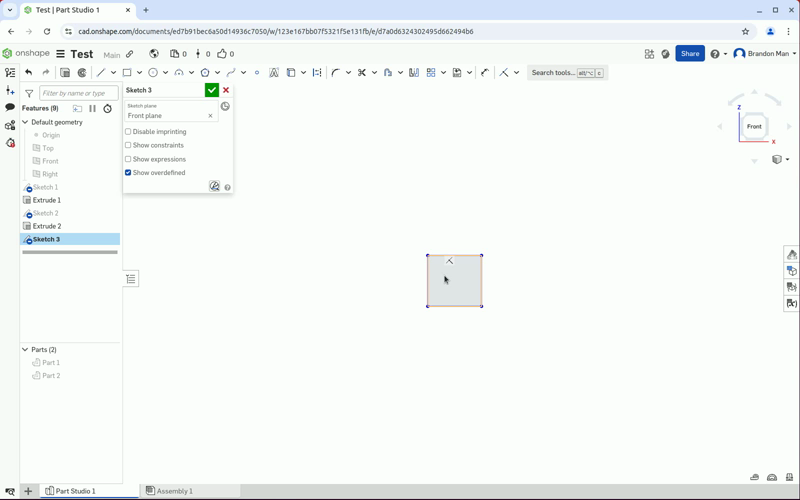
scroll(6)
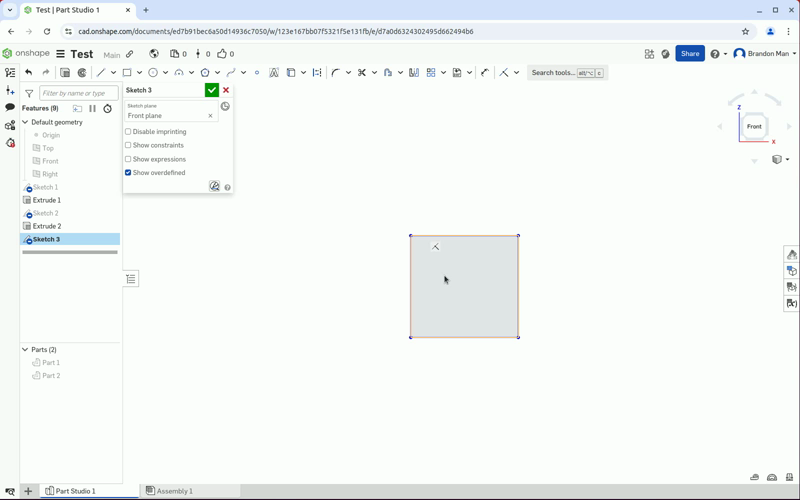
click(444, 275)
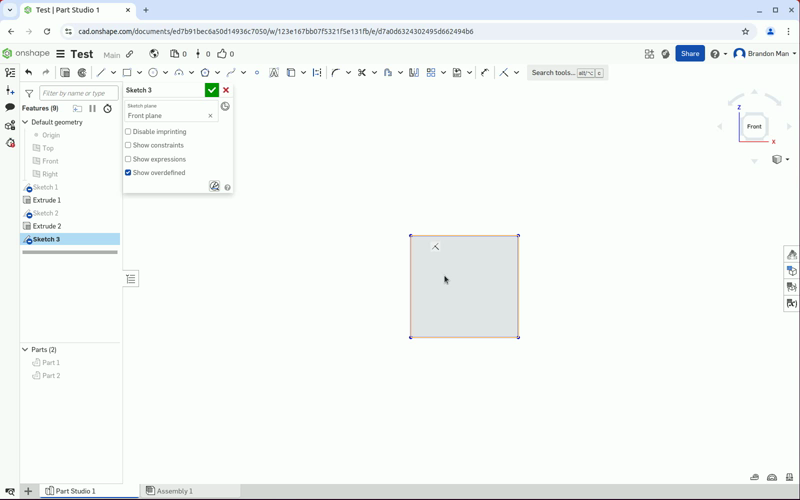
scroll(-6)
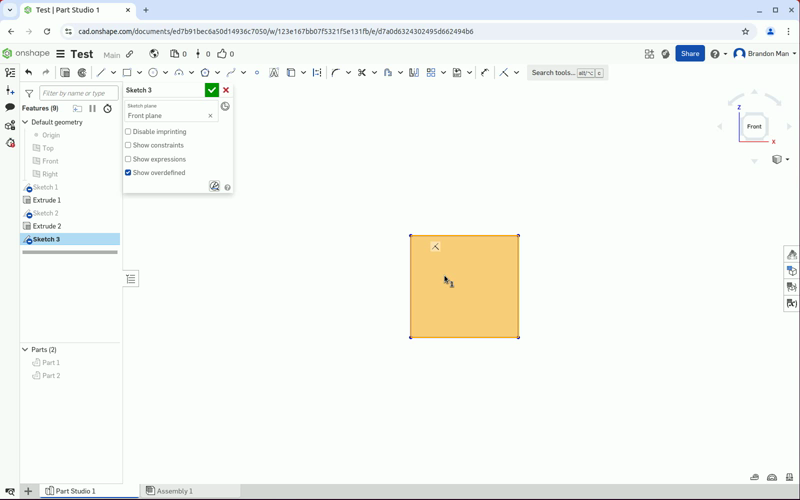
scroll(-6)
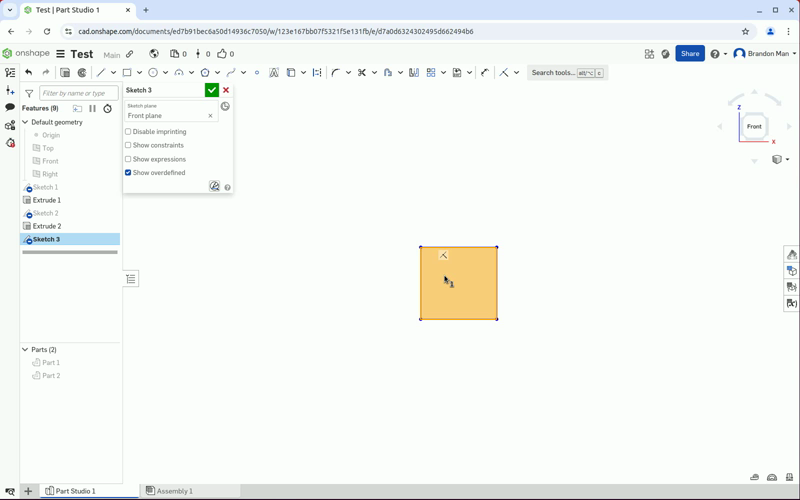
scroll(-6)
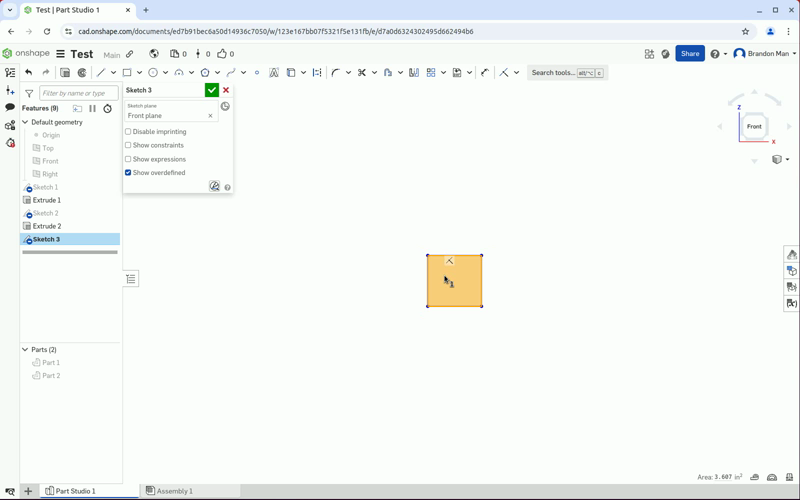
scroll(-6)
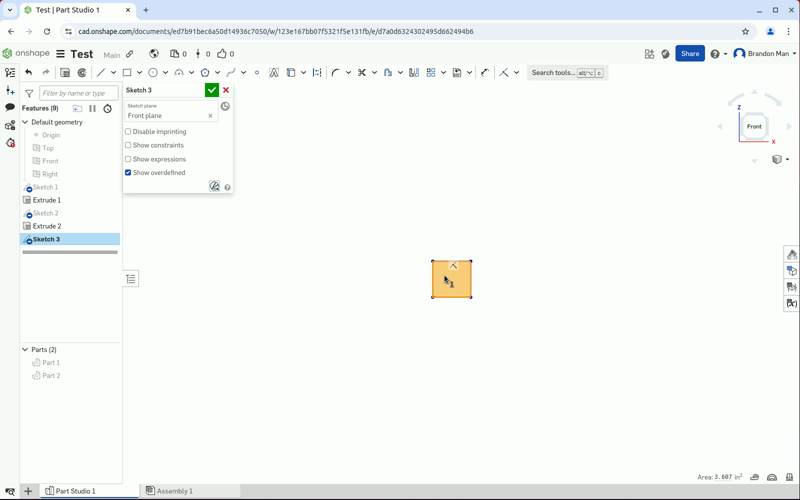
scroll(-6)
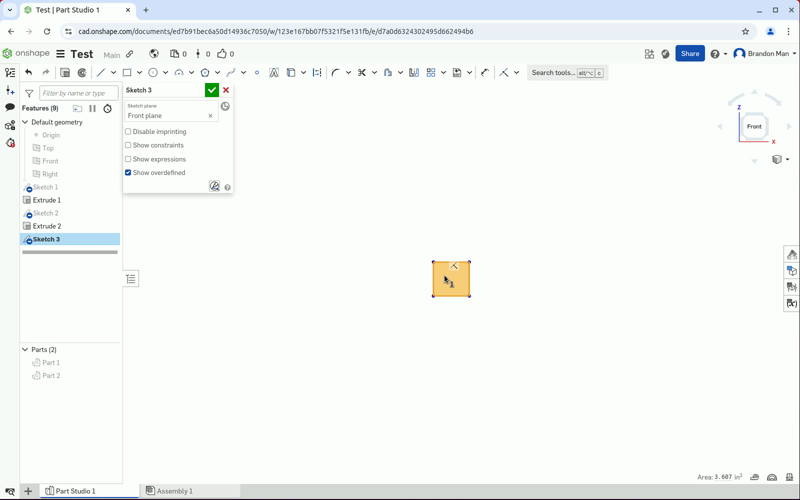
scroll(-6)
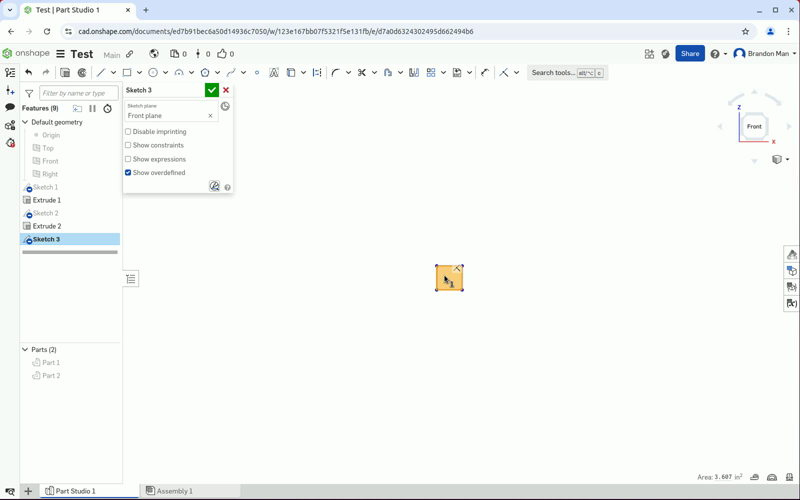
scroll(-6)
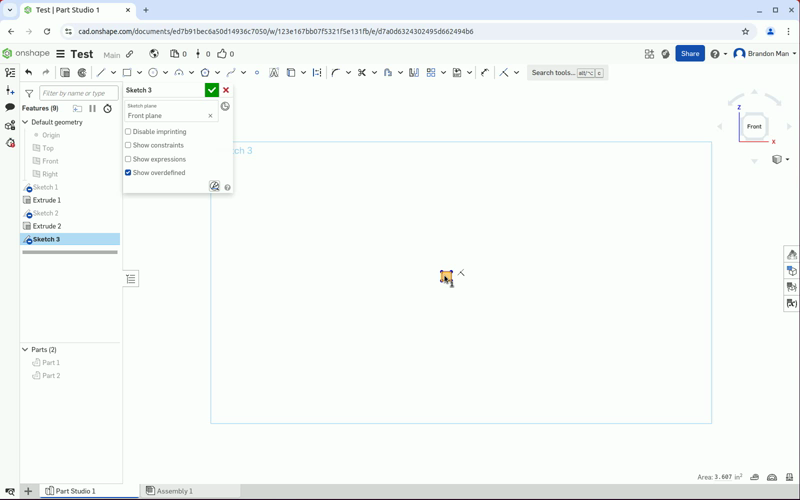
mouse_move(73, 352)
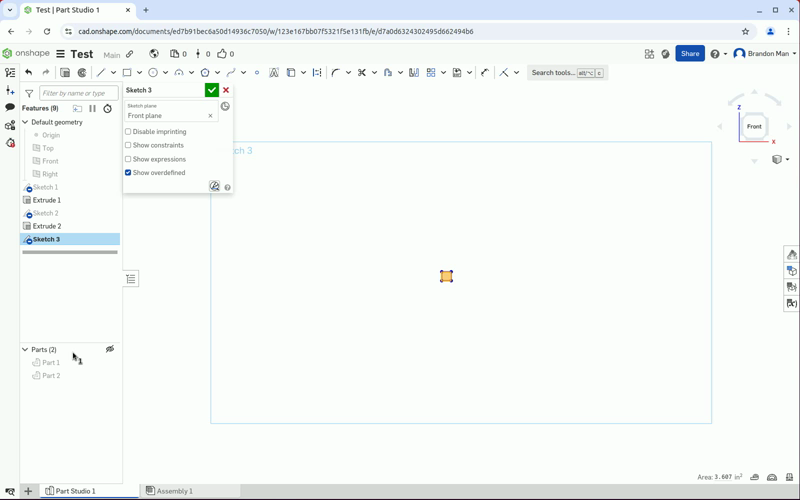
key(shift+y)
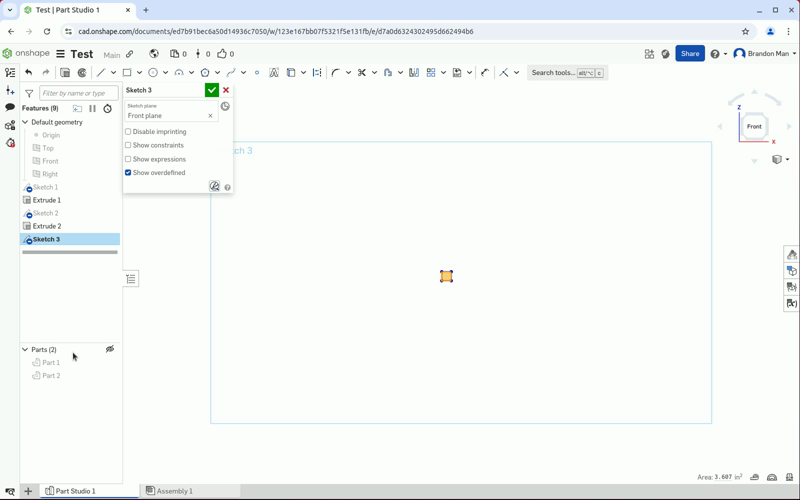
key(shift+e)
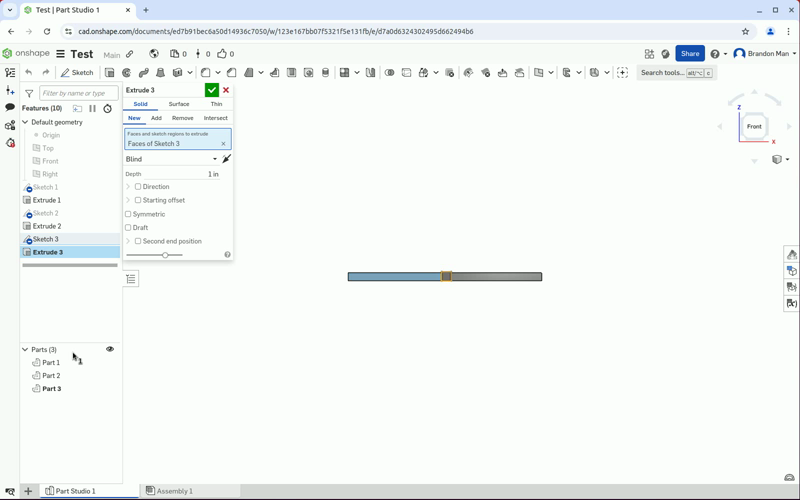
mouse_move(143, 106)
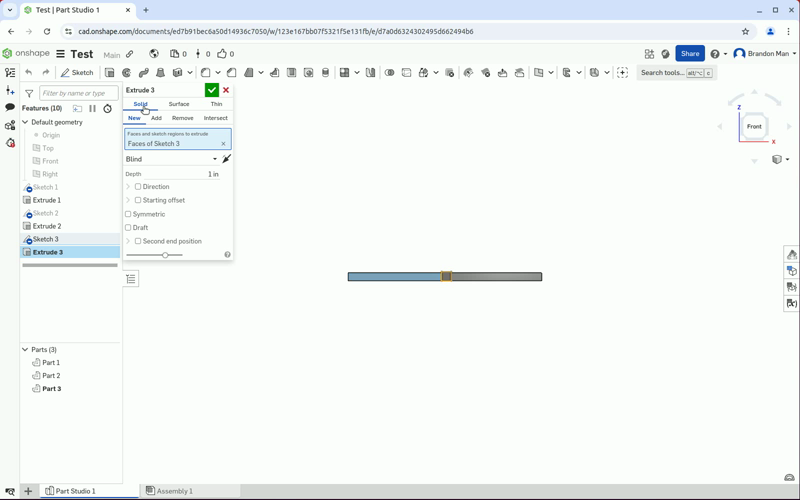
click(143, 106)
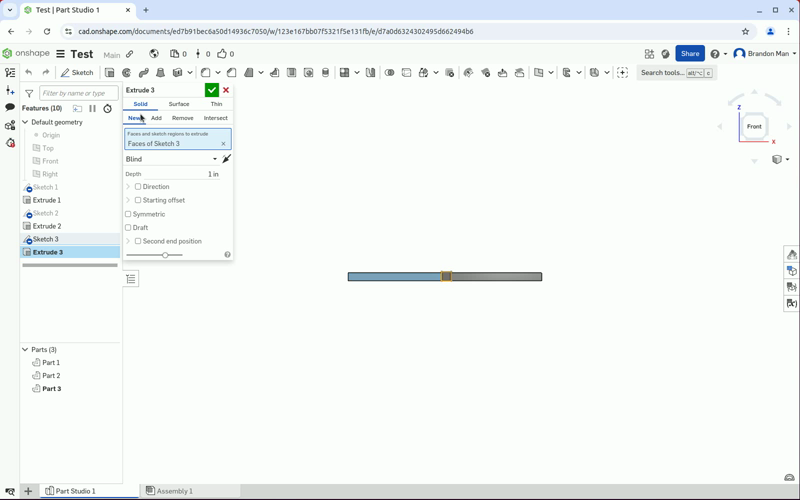
mouse_move(137, 120)
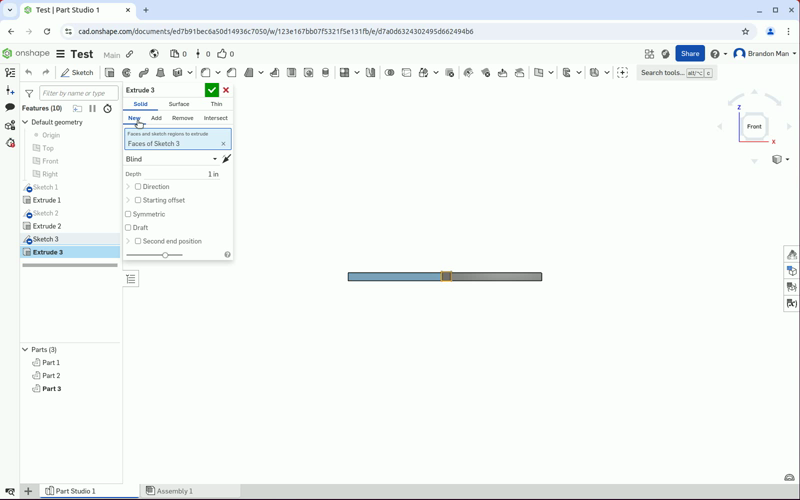
click(137, 120)
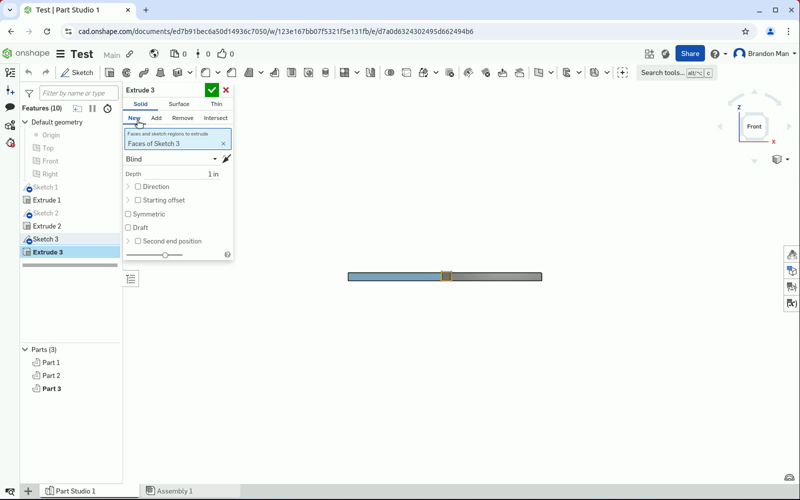
key(tab, 4)
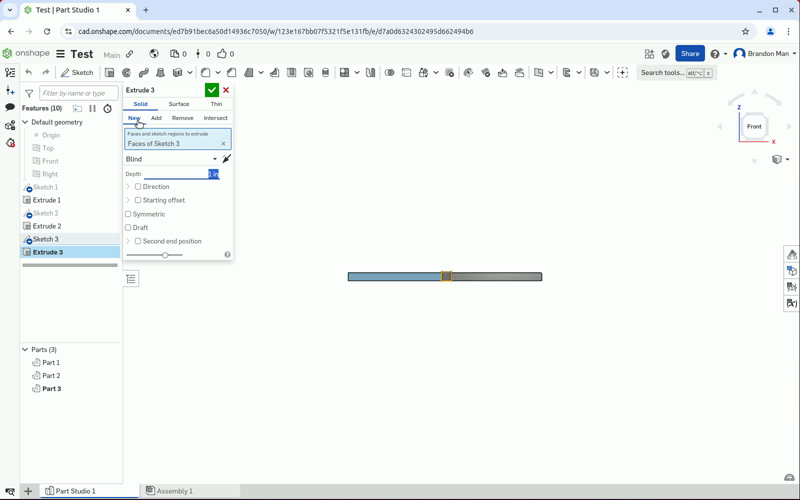
text(19.979)
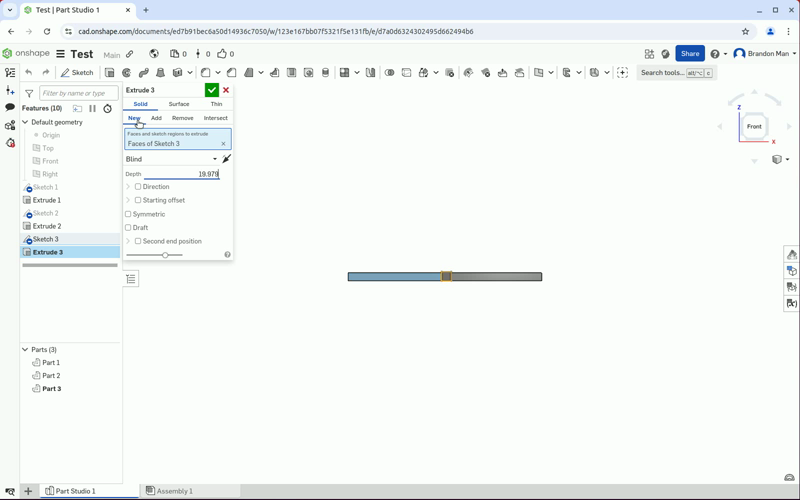
key(enter)
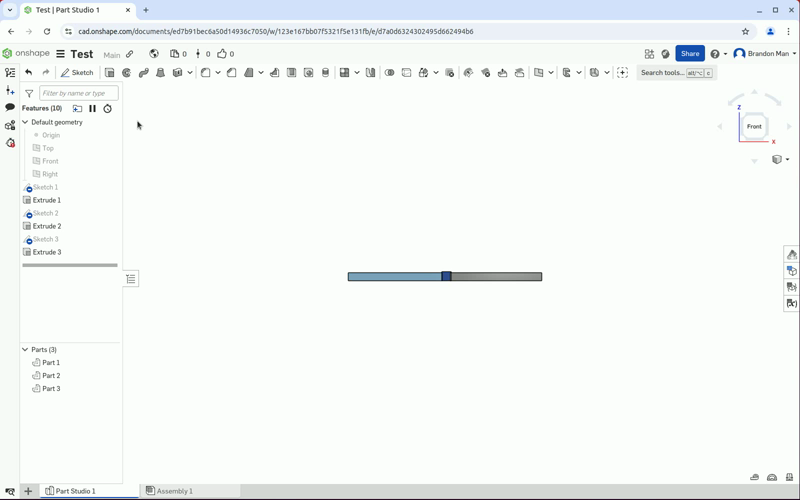
key(shift+h)
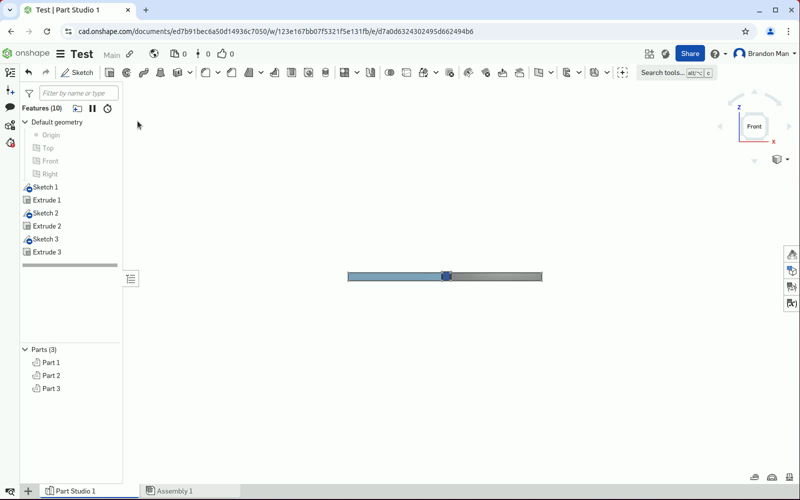
key(shift+h)
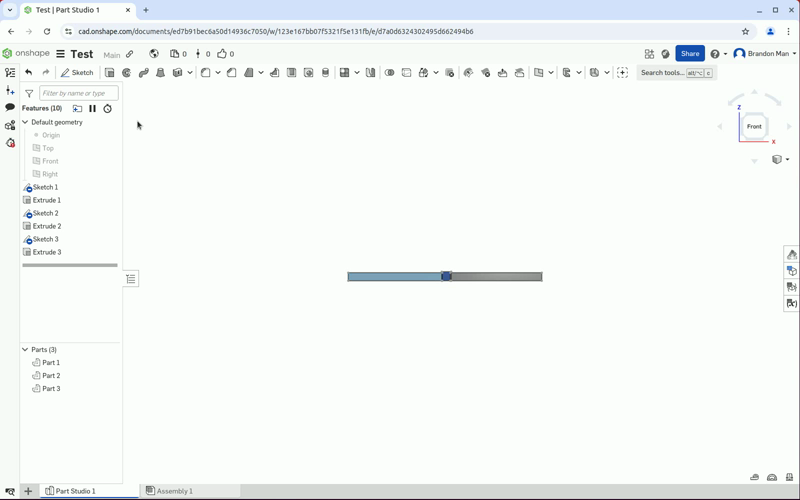
key(shift+7)
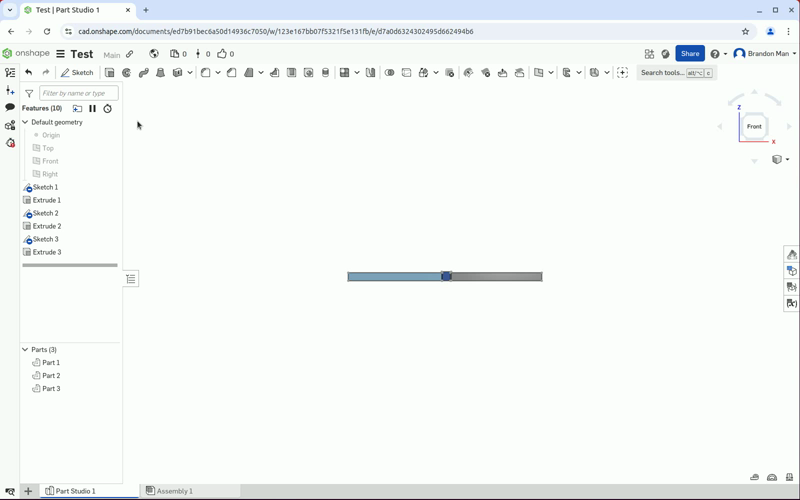
key(left, 2)
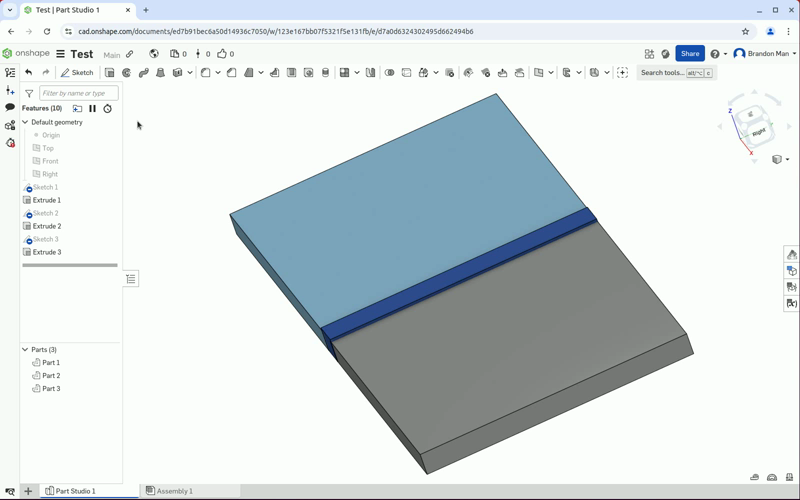
key(down, 2)
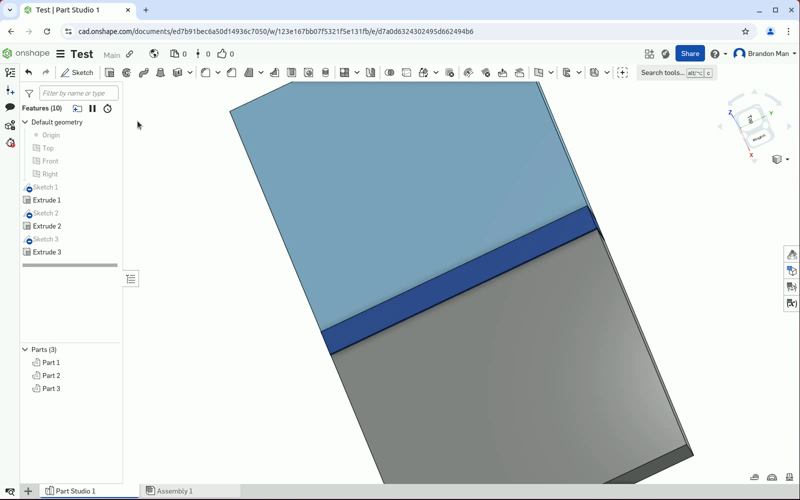
key(up, 2)
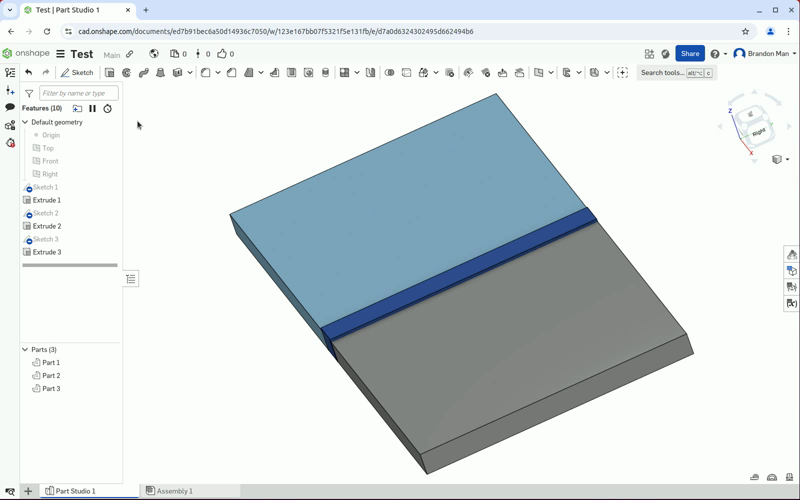
key(right, 2)
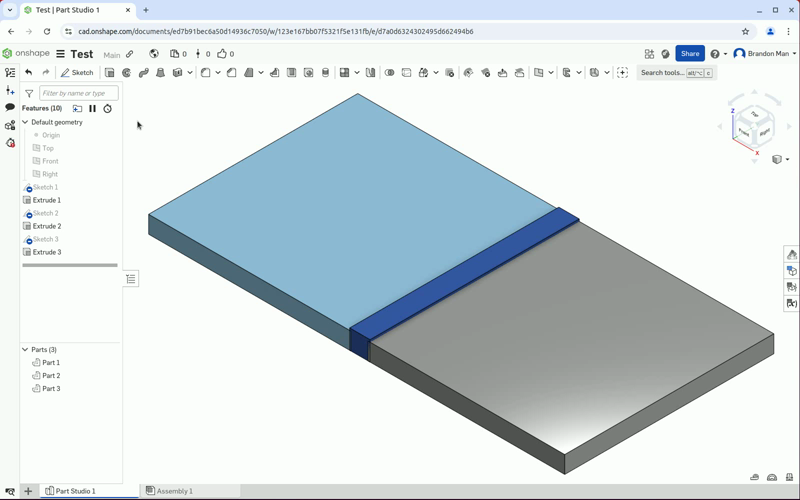
mouse_move(73, 189)
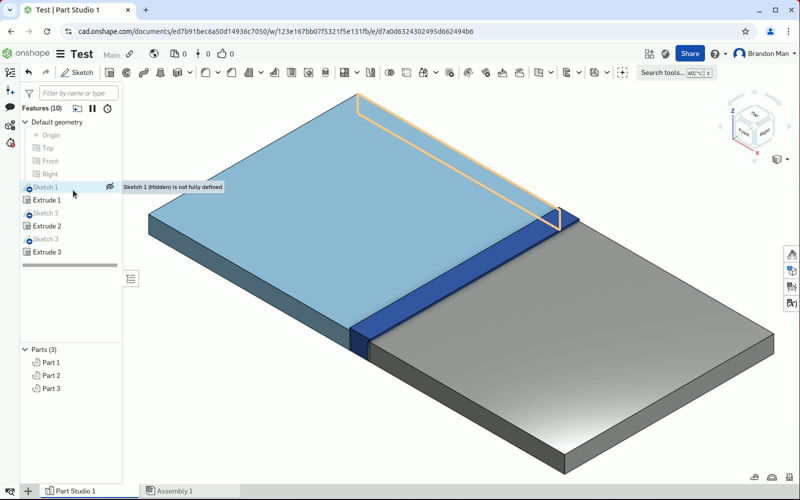
click(73, 189)